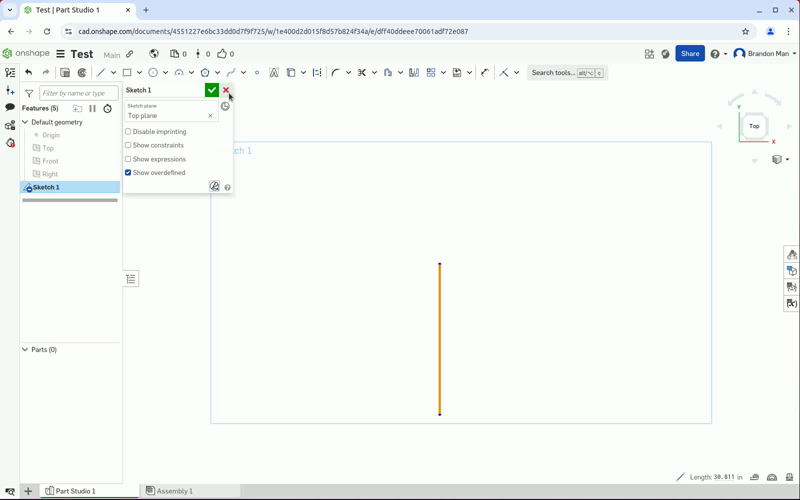
key(shift+h)
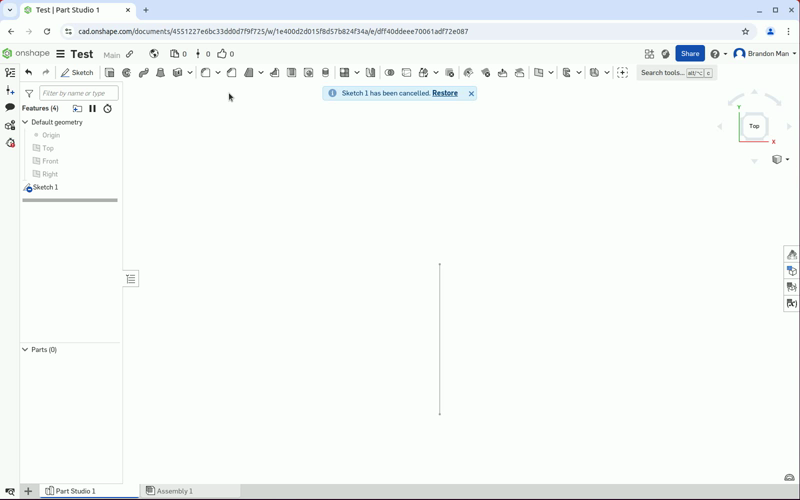
mouse_move(73, 352)
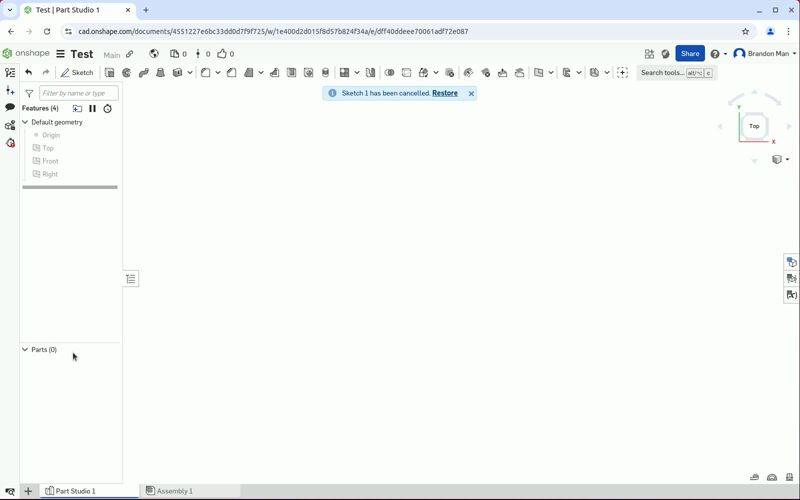
key(y)
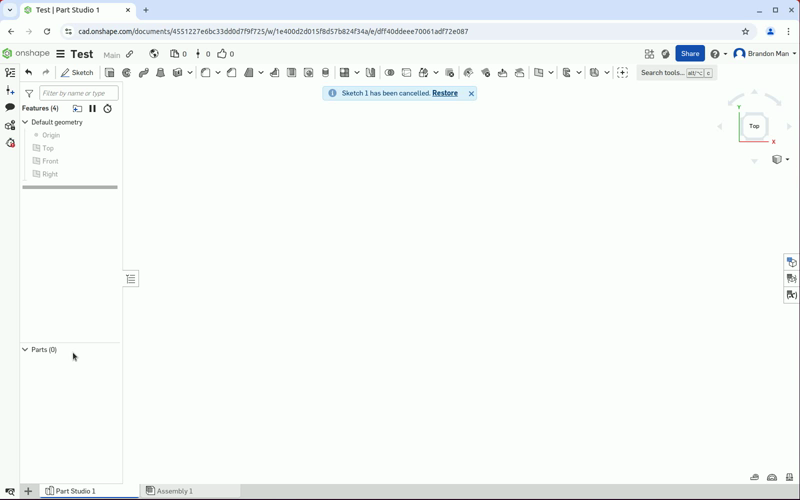
key(shift+p)
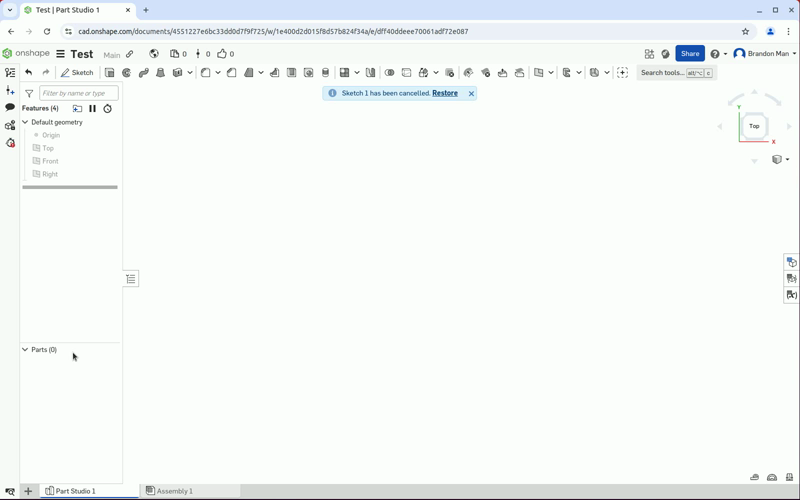
key(space)
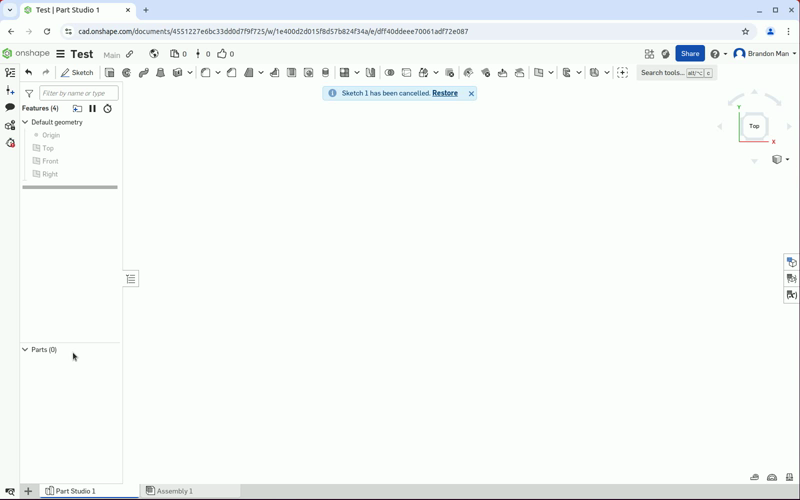
key_down(shift)
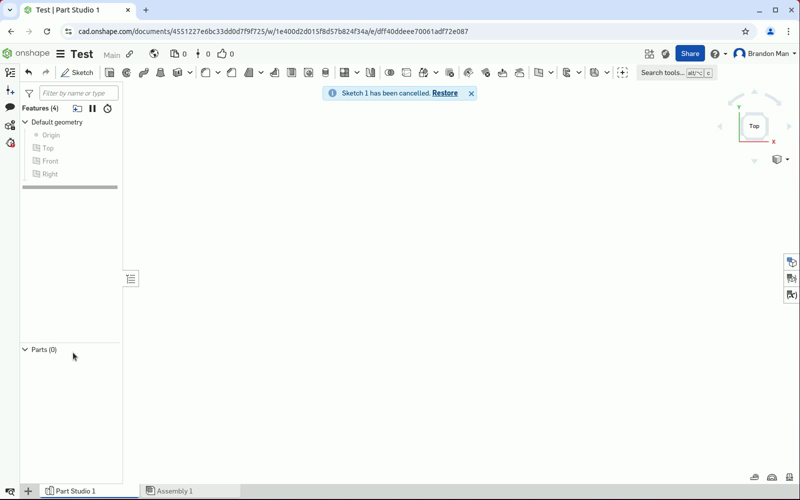
key(up)
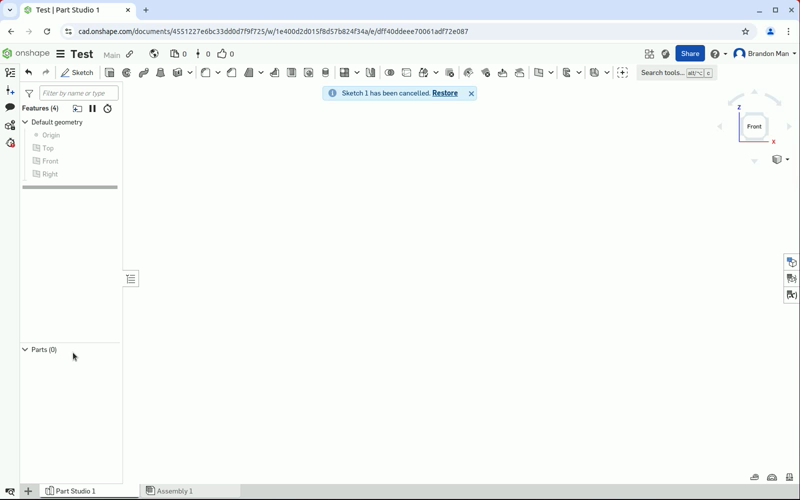
key_up(shift)
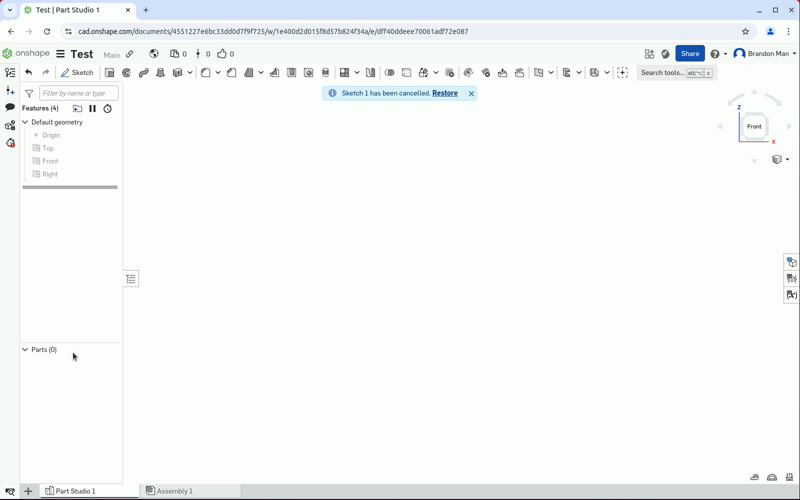
key(space)
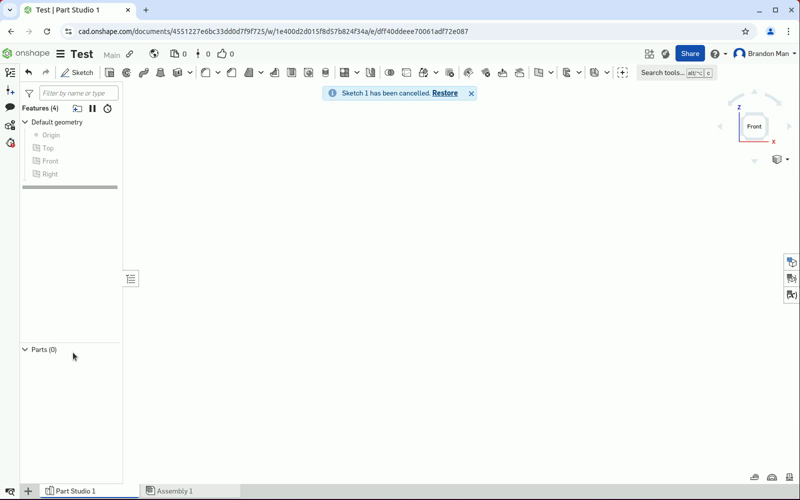
key_down(shift)
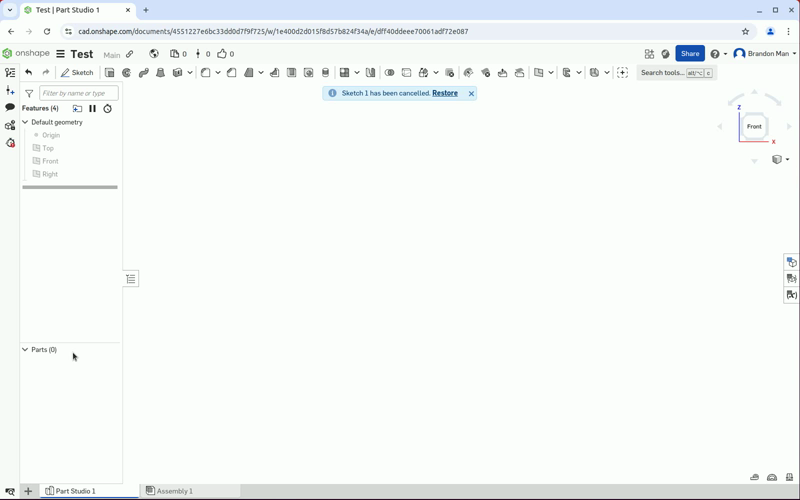
key(left)
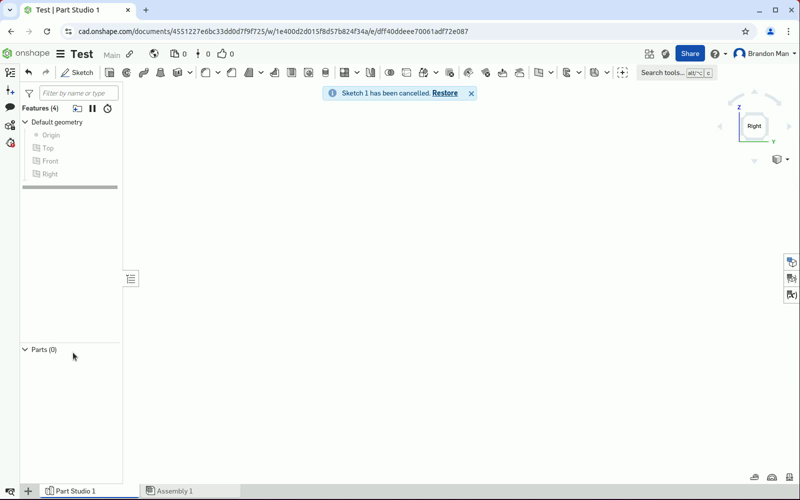
key_up(shift)
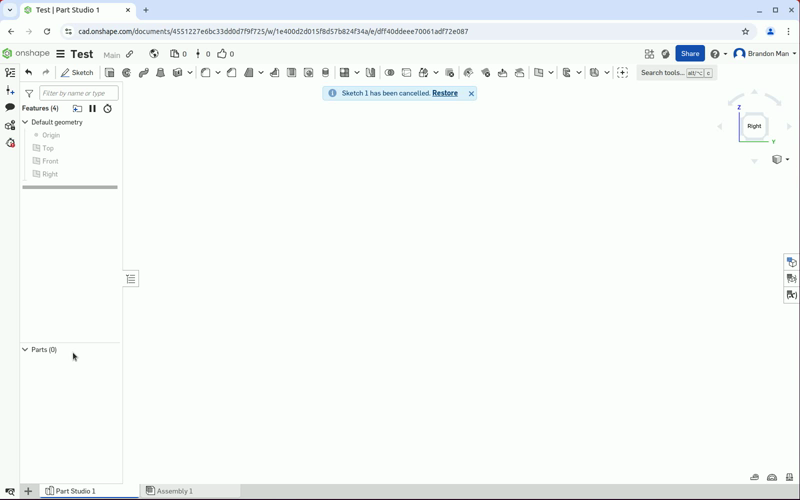
mouse_move(73, 352)
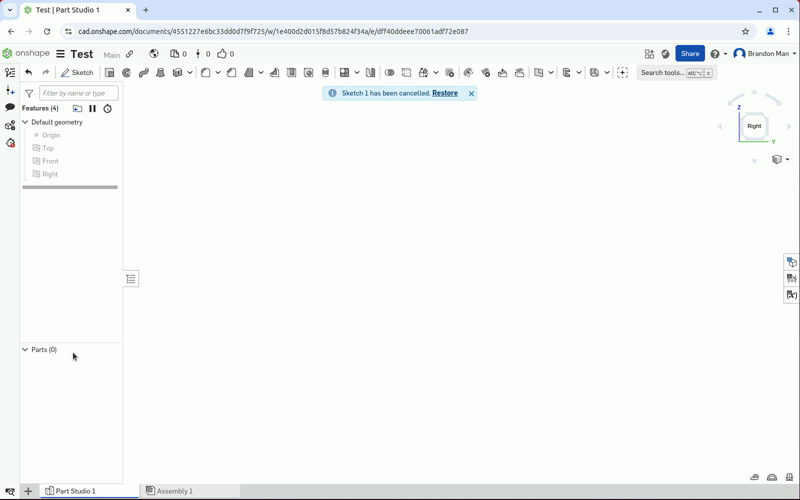
key(shift+y)
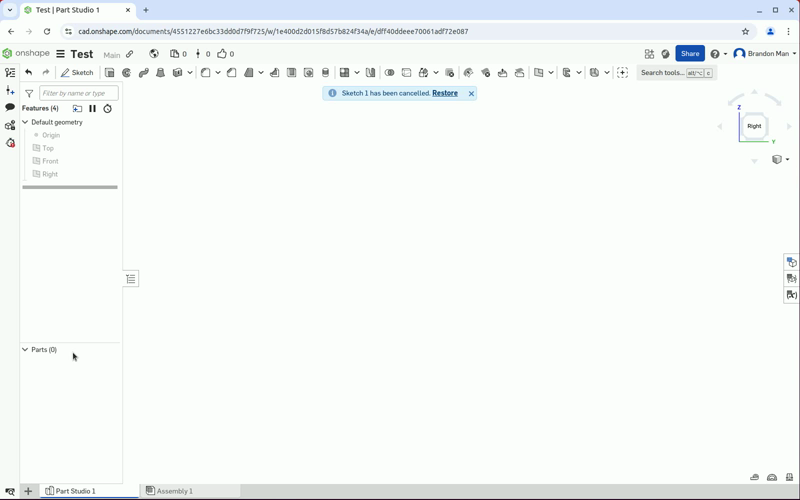
key(shift+s)
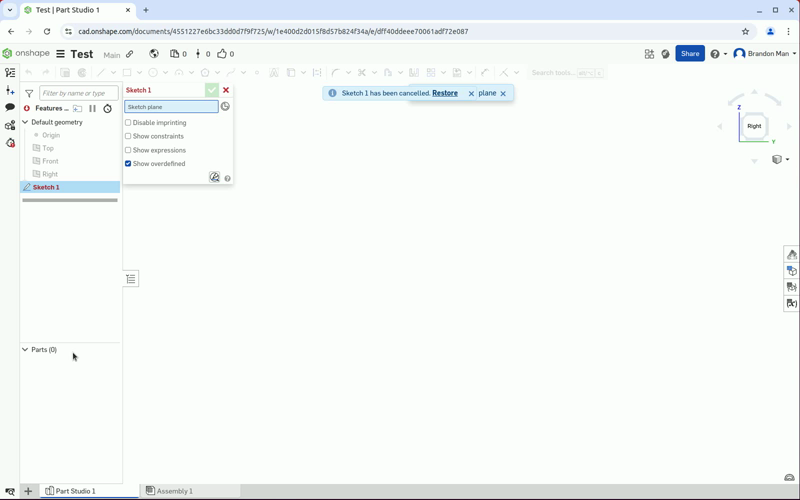
mouse_move(73, 176)
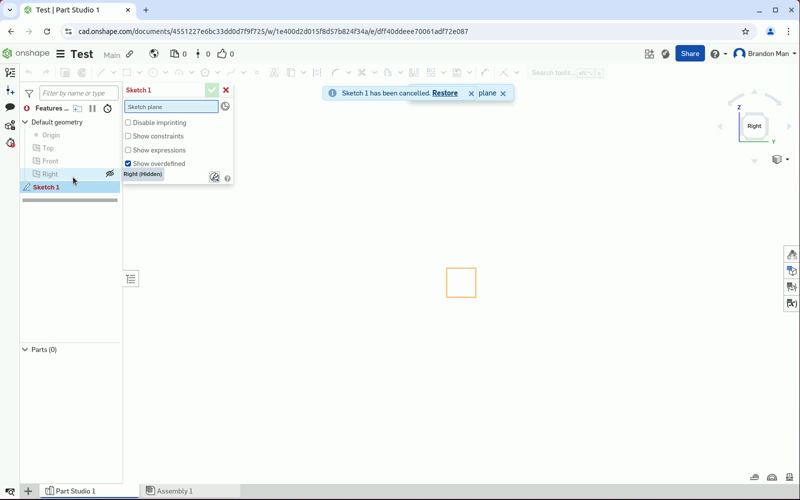
click(73, 176)
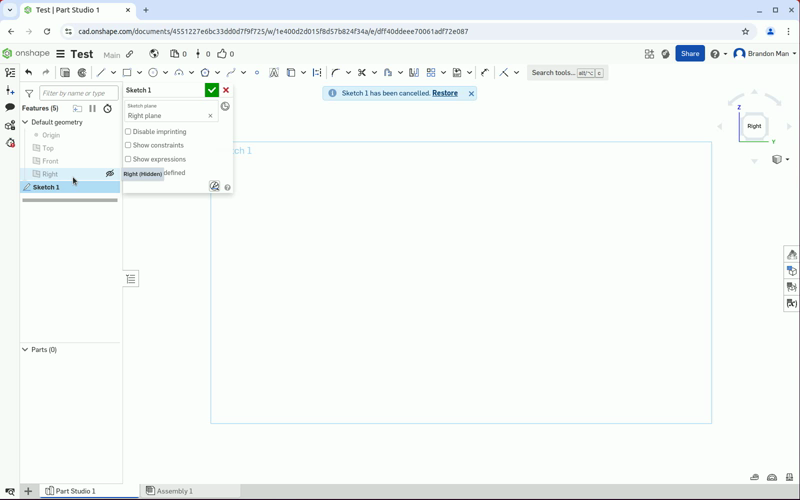
mouse_move(73, 352)
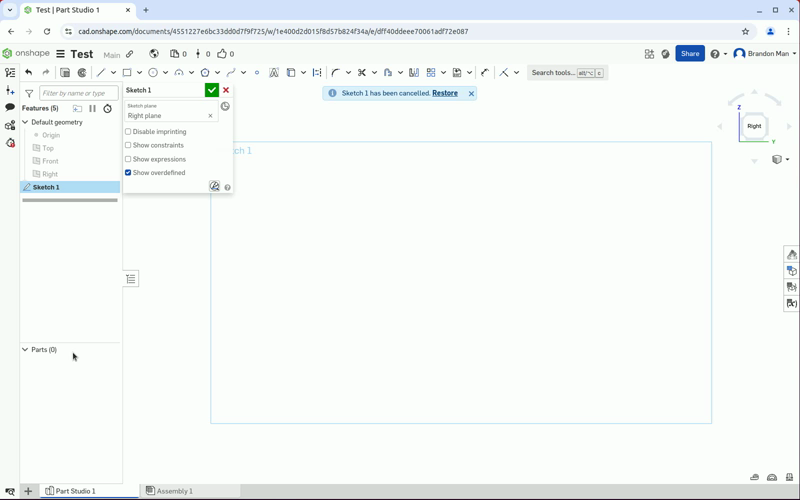
key(y)
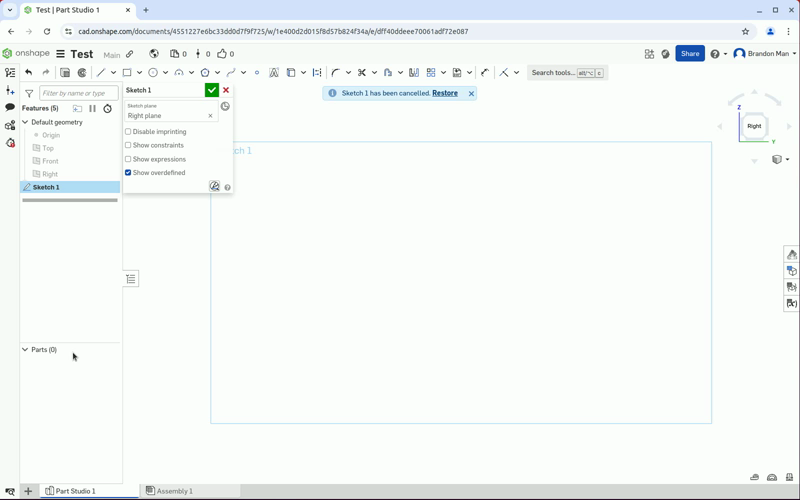
key(l)
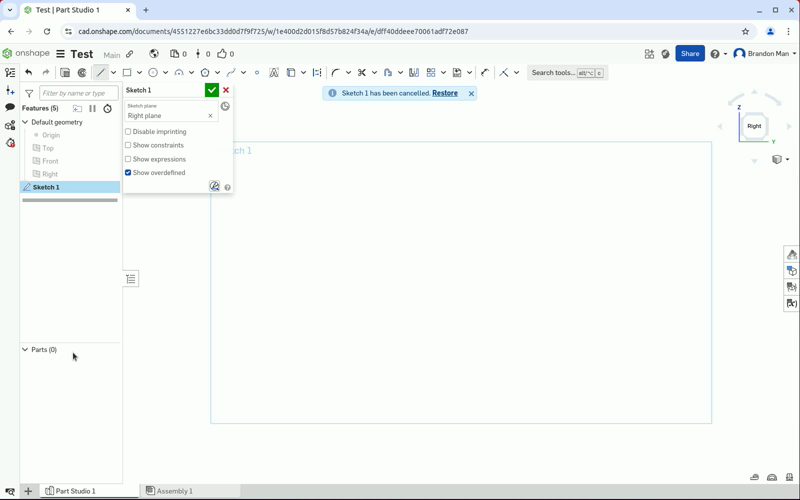
key_down(shift)
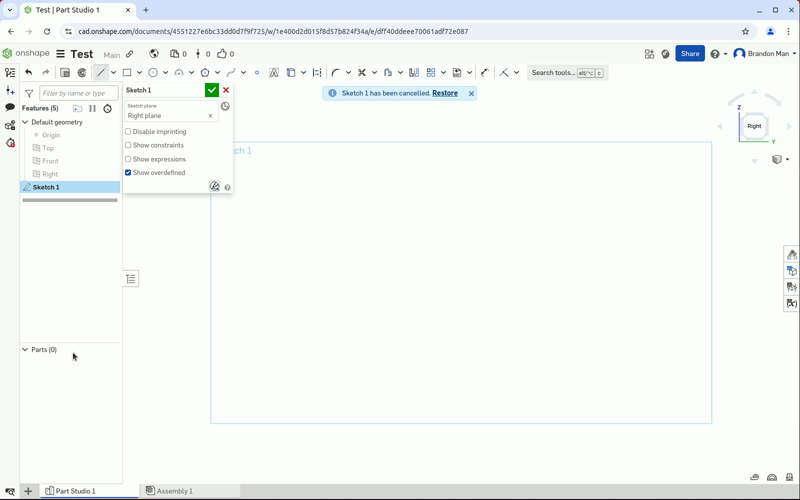
mouse_move(460, 395)
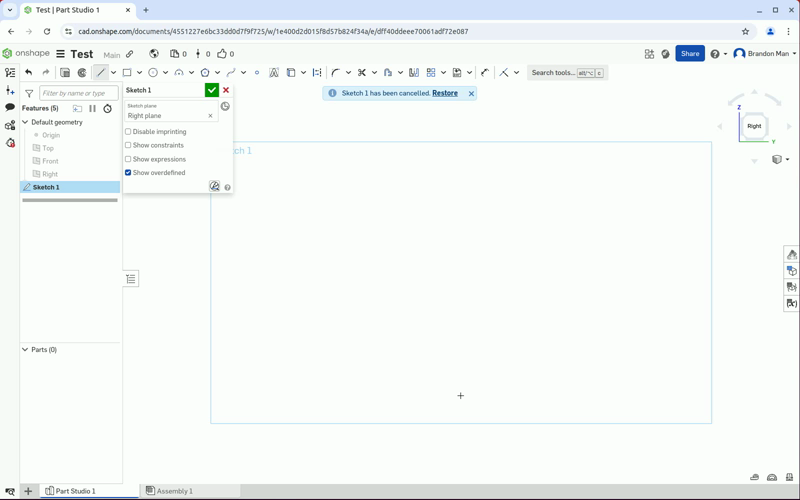
click(460, 395)
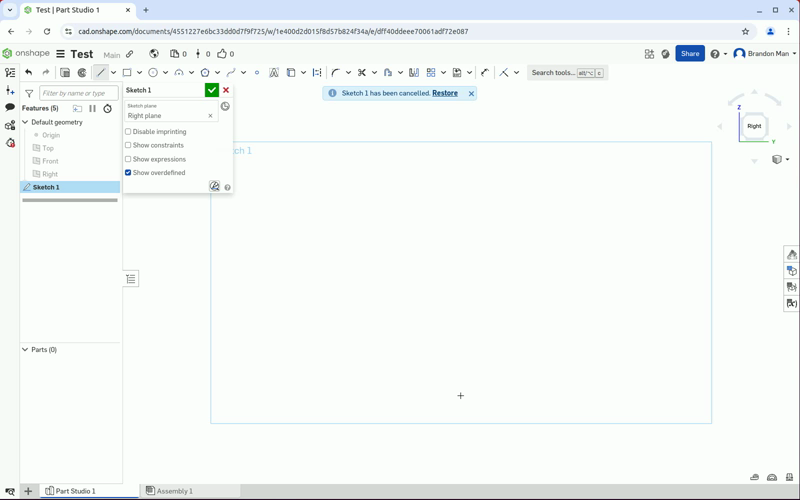
key_up(shift)
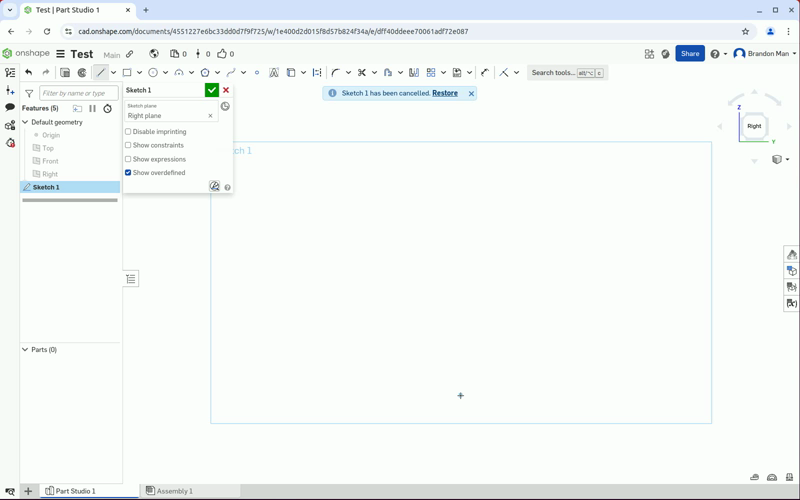
key_down(shift)
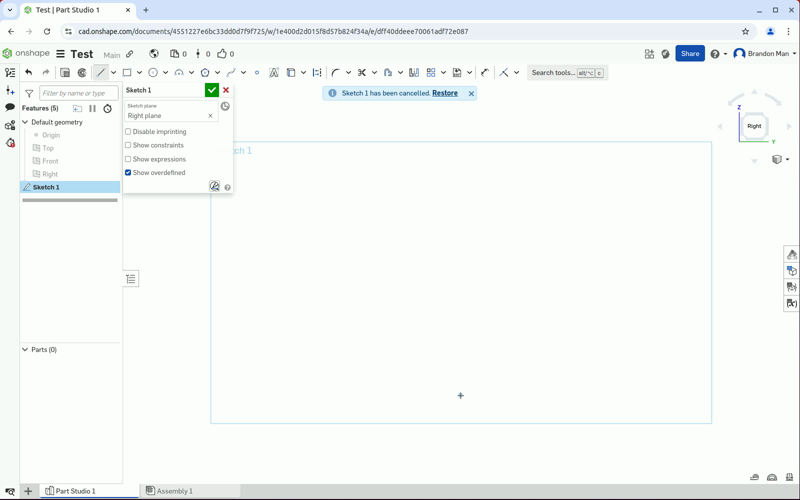
mouse_move(490, 395)
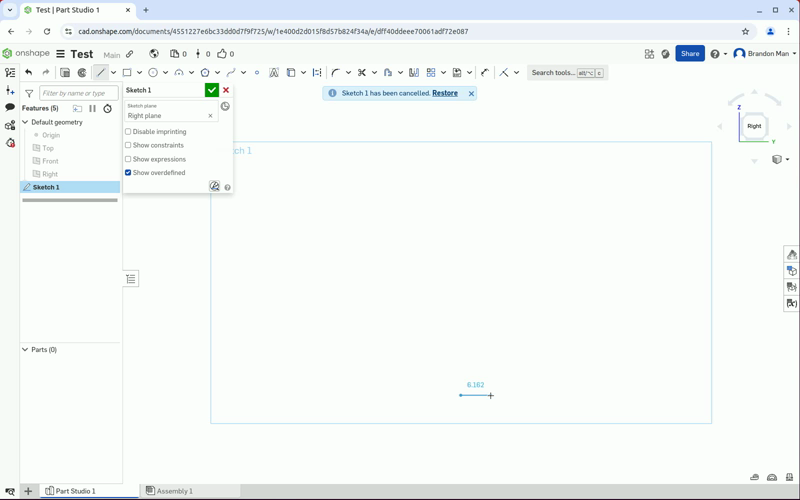
mouse_move(471, 395)
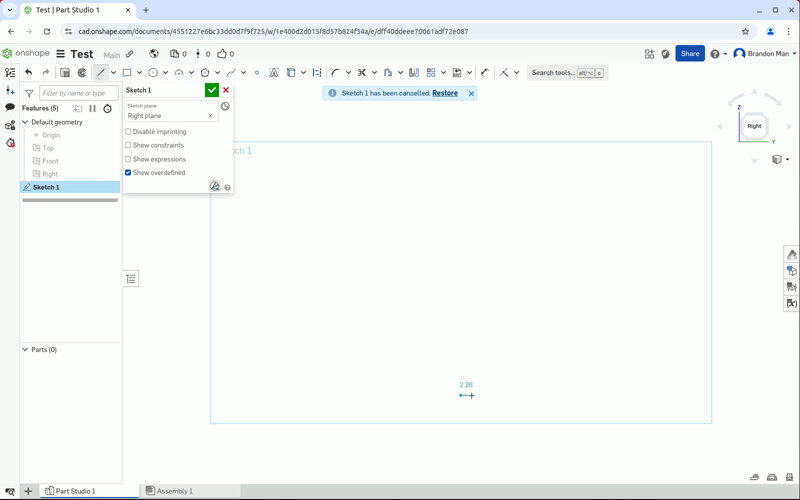
click(471, 395)
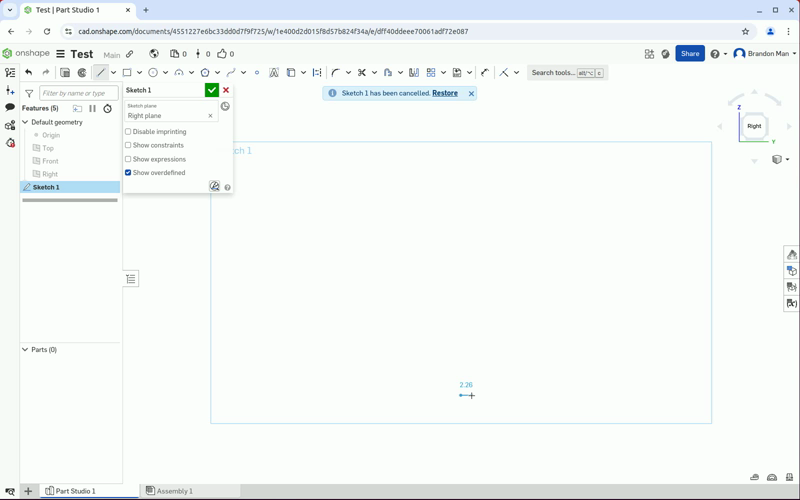
key_up(shift)
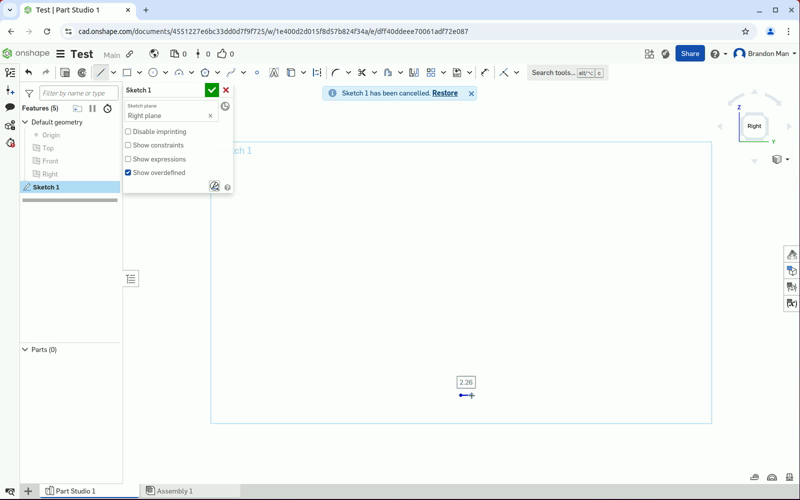
key_down(shift)
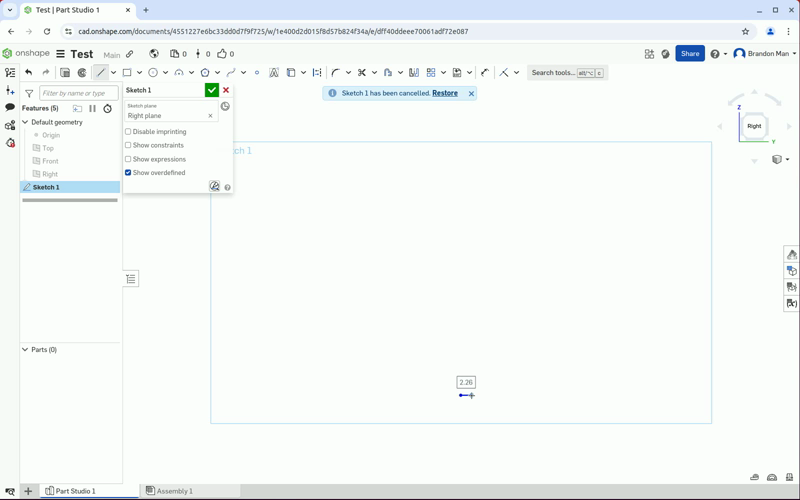
mouse_move(471, 300)
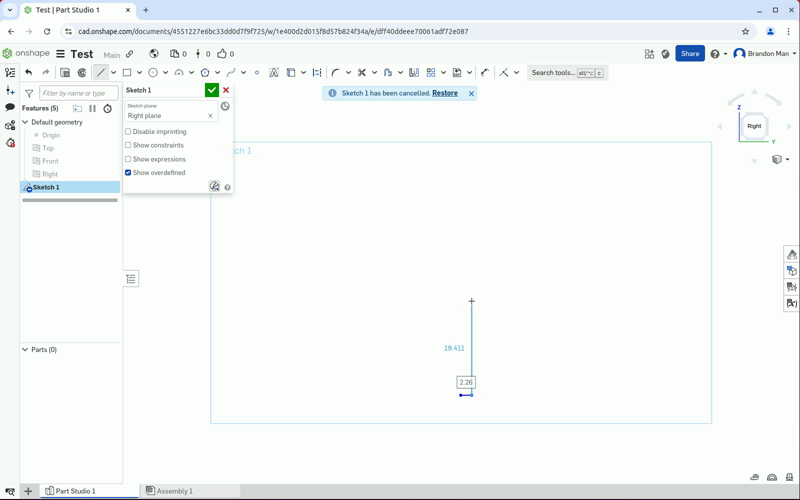
click(471, 300)
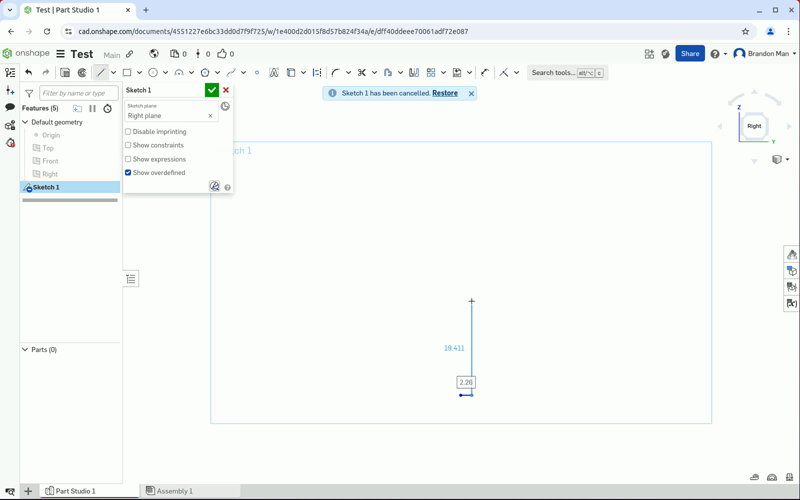
key_up(shift)
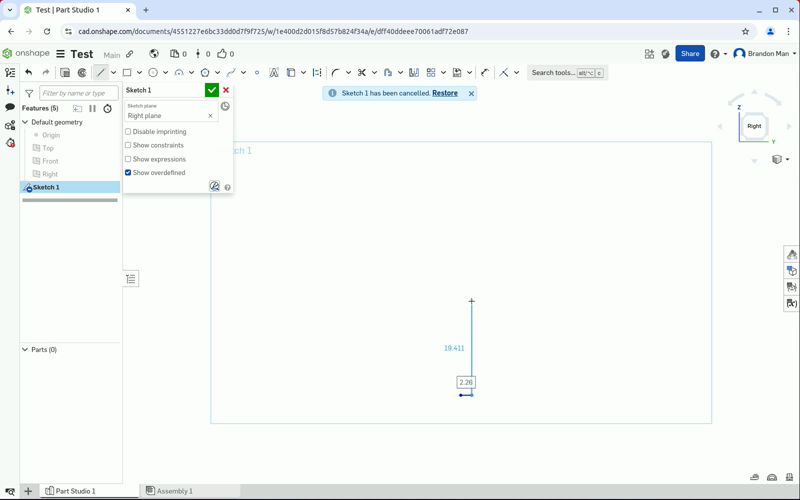
key(esc)
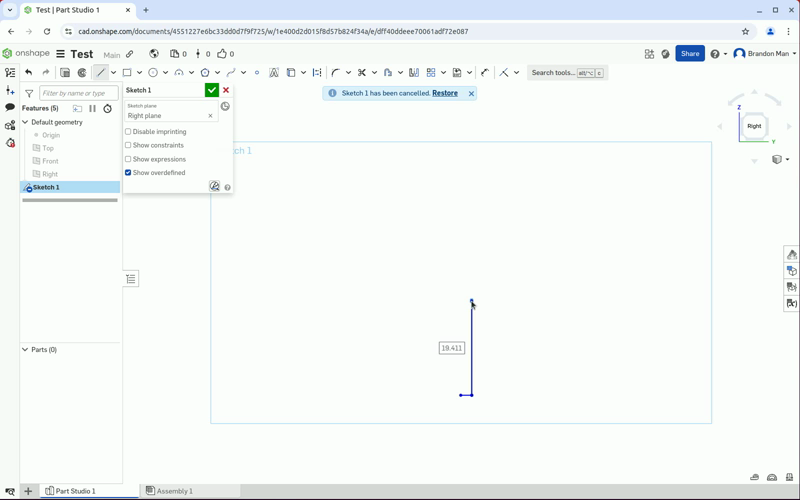
key(a)
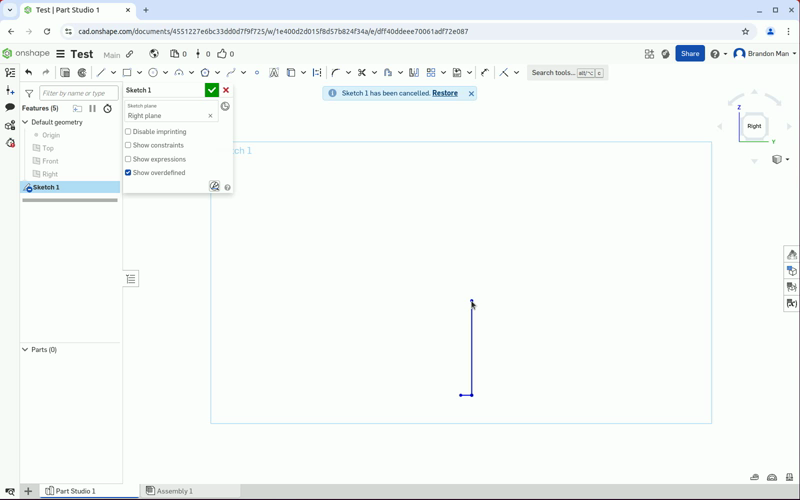
mouse_move(471, 300)
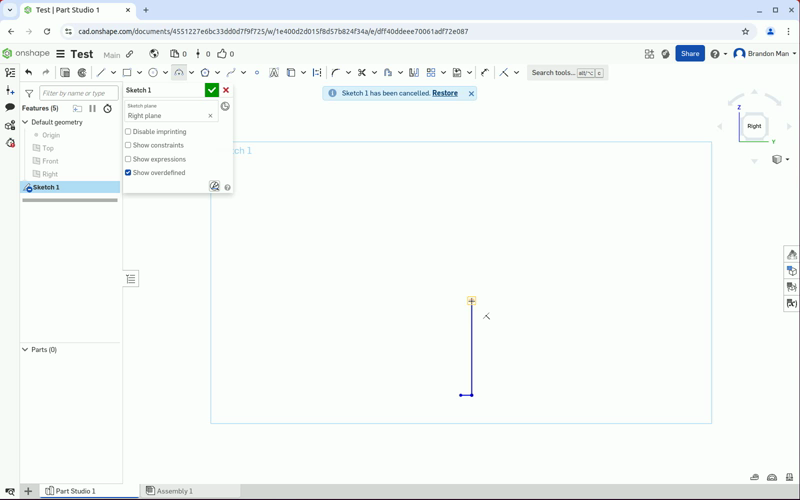
click(471, 300)
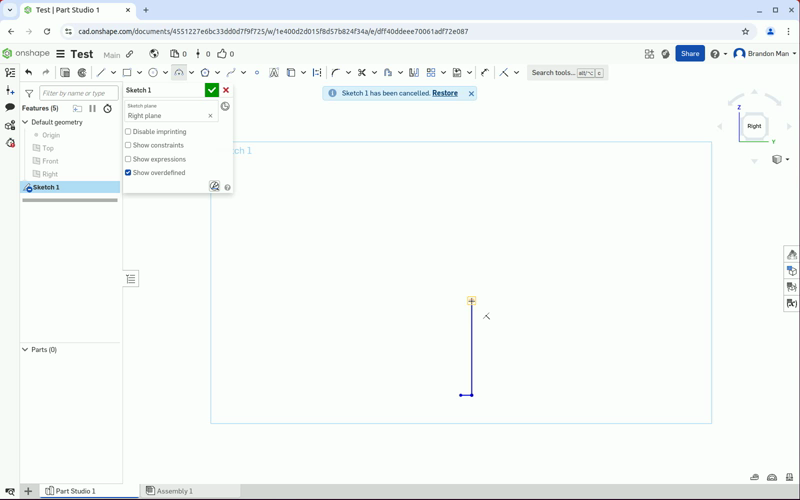
key_down(shift)
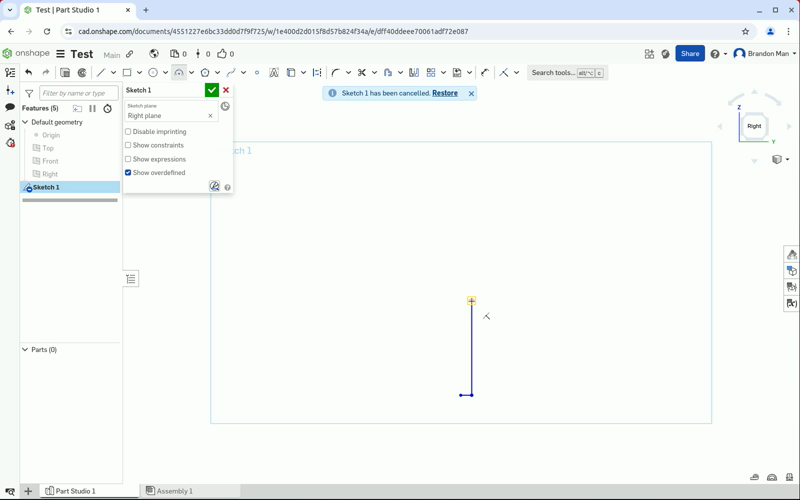
mouse_move(478, 293)
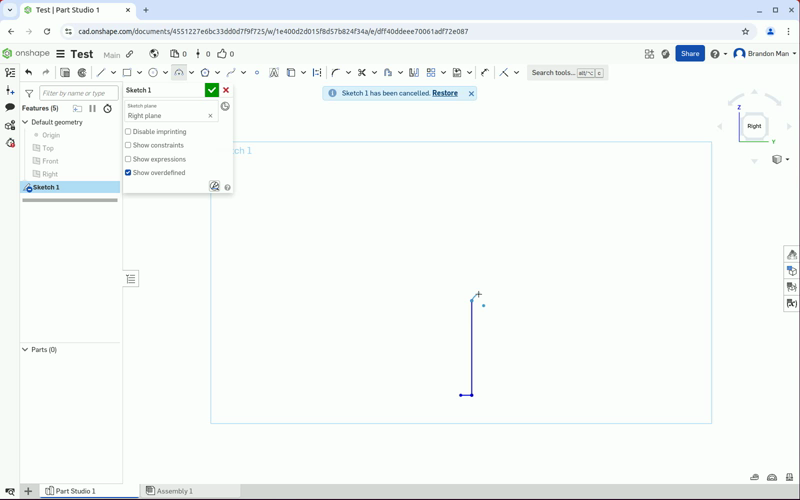
click(478, 293)
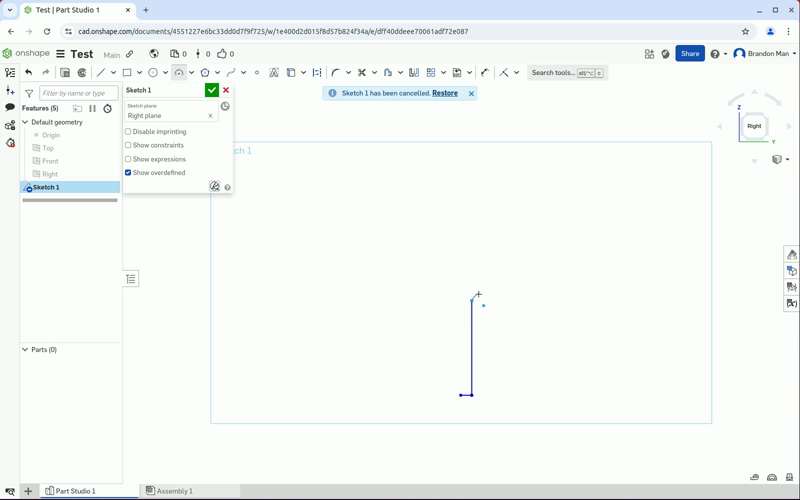
mouse_move(473, 295)
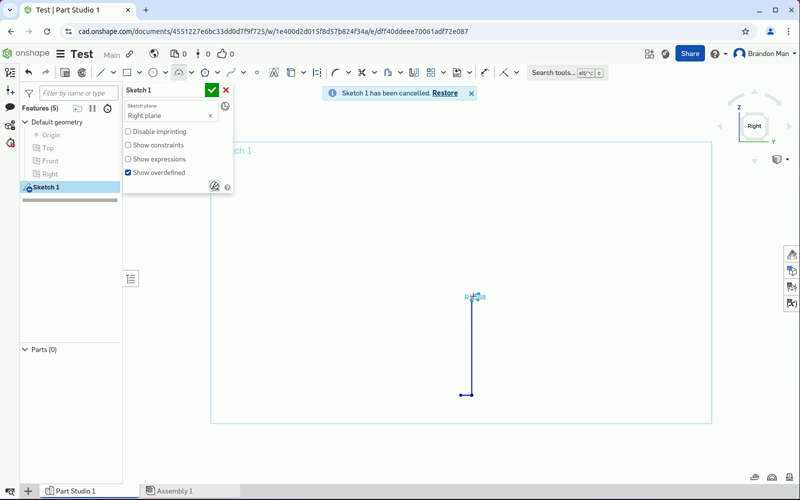
click(473, 295)
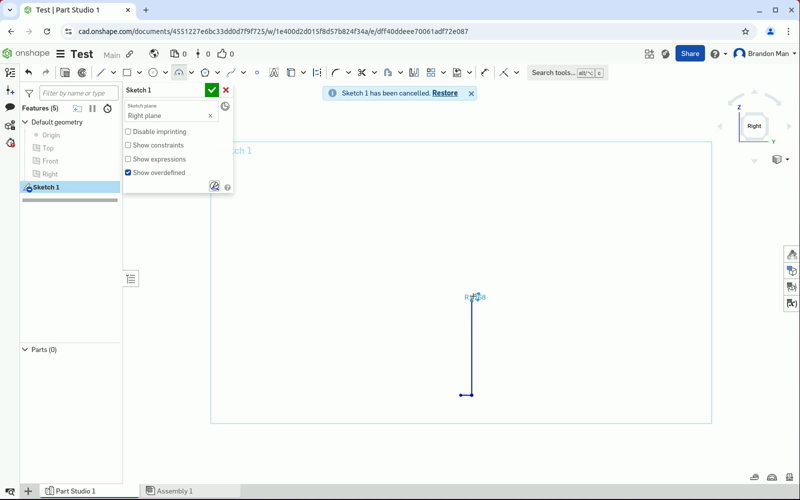
key_up(shift)
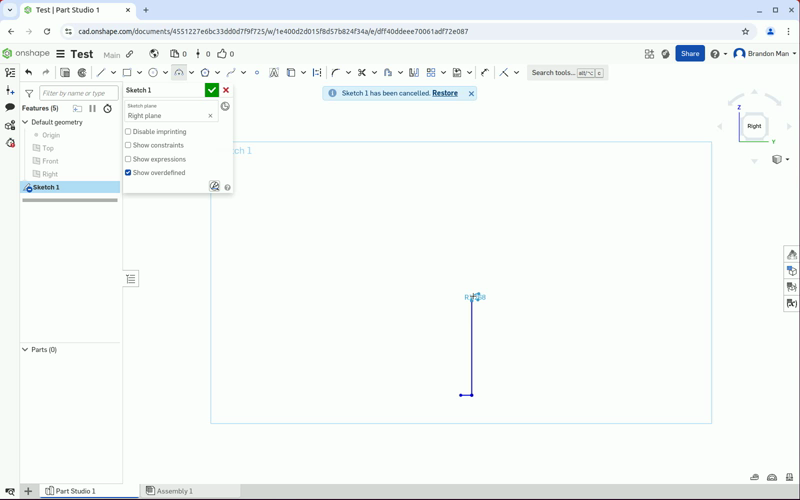
key(esc)
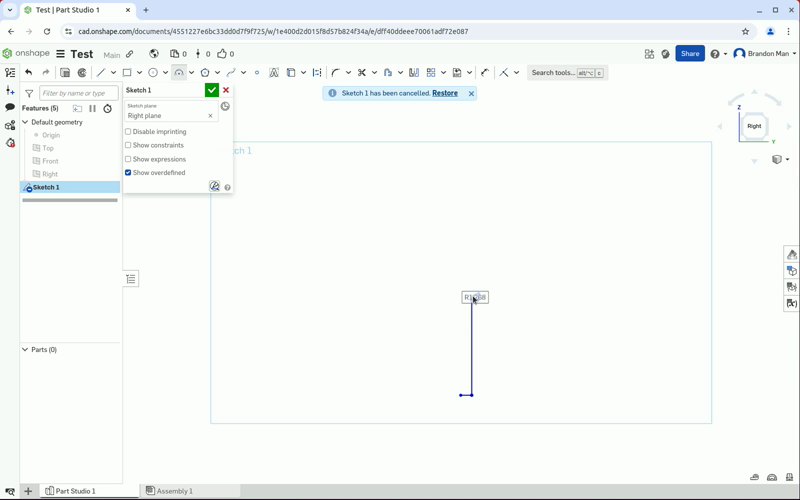
key(l)
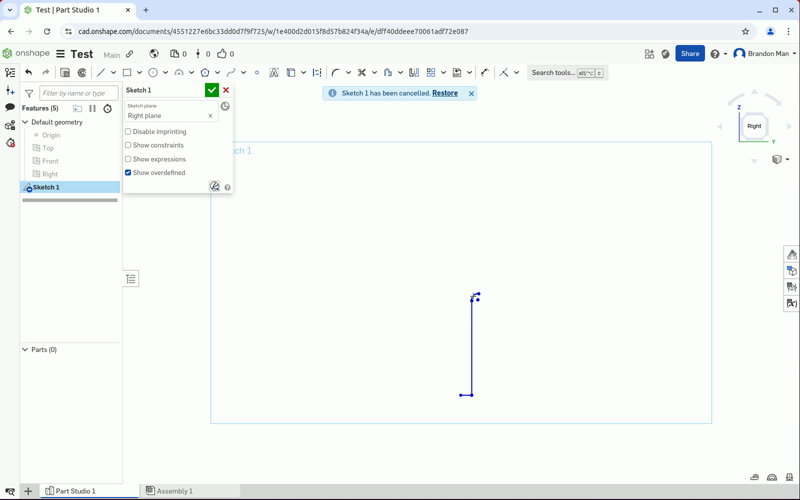
mouse_move(478, 293)
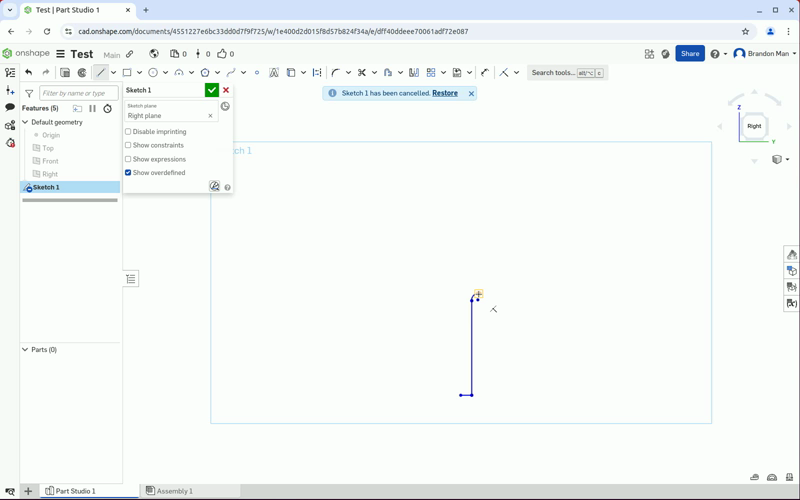
click(478, 293)
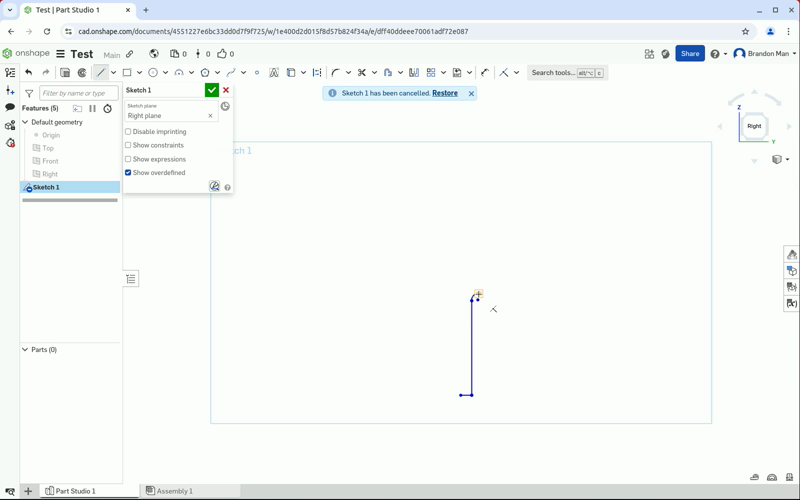
key_down(shift)
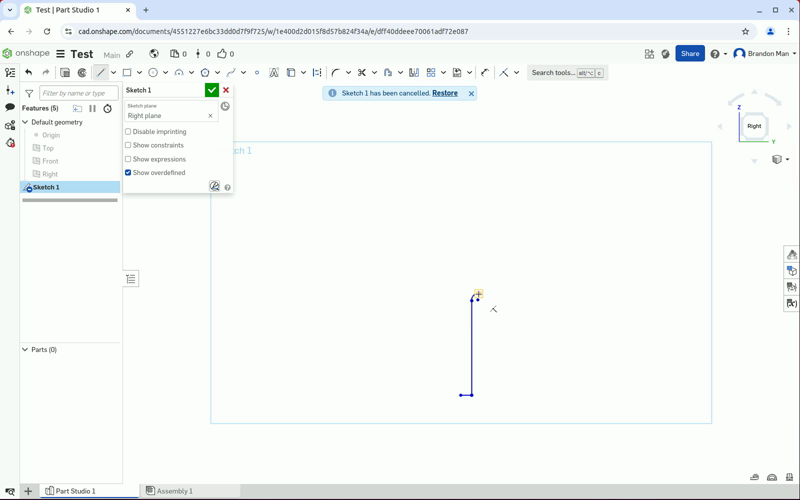
mouse_move(550, 293)
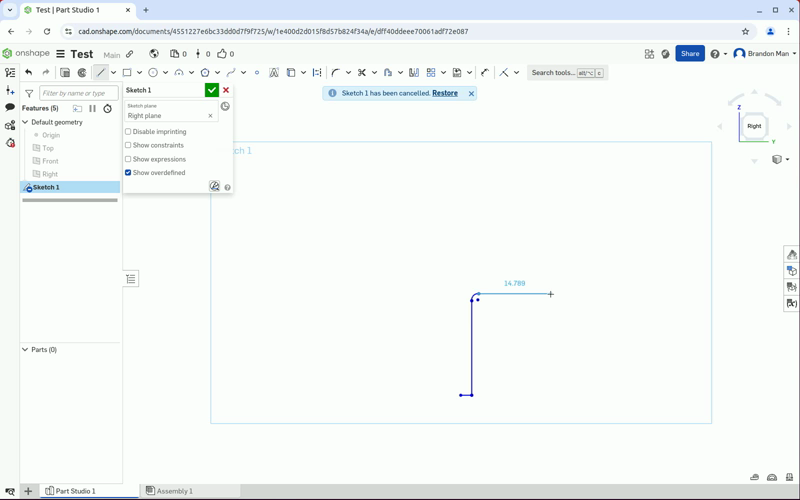
click(550, 293)
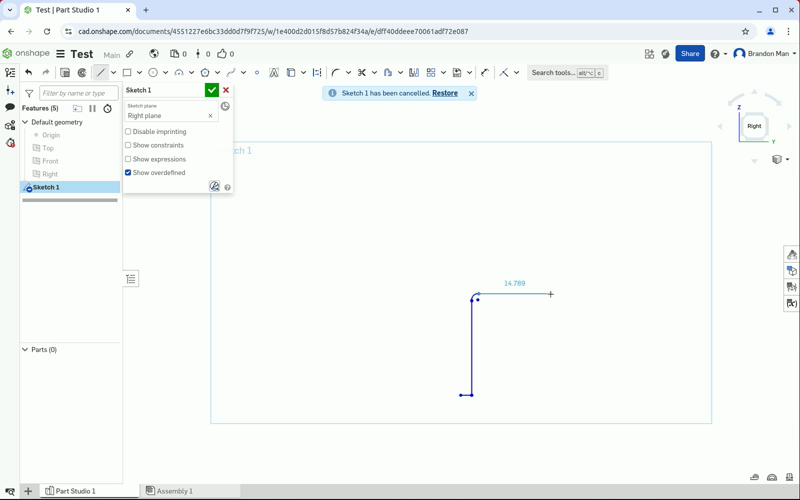
key_up(shift)
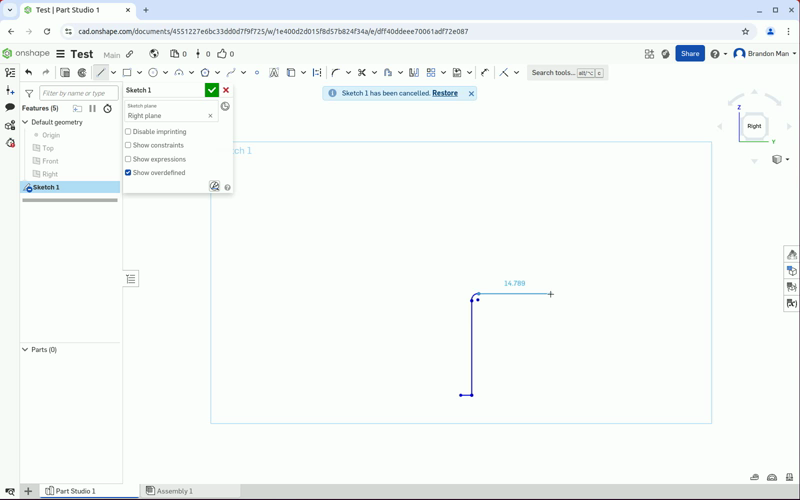
key_down(shift)
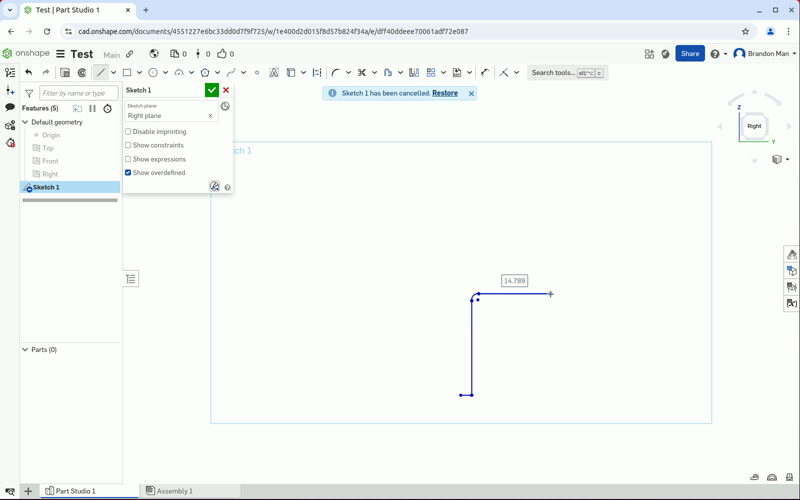
mouse_move(580, 293)
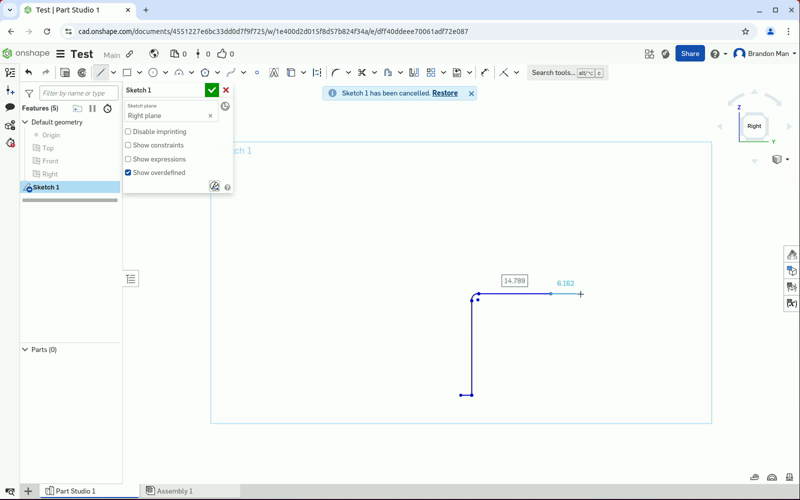
mouse_move(550, 282)
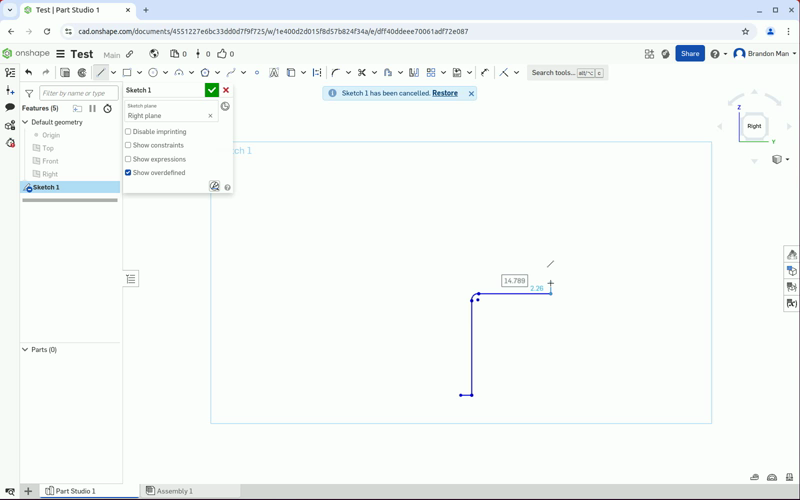
click(550, 282)
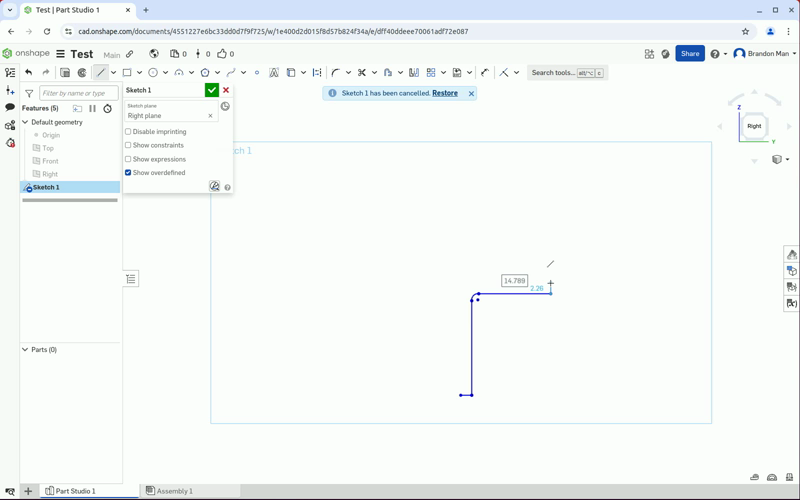
key_up(shift)
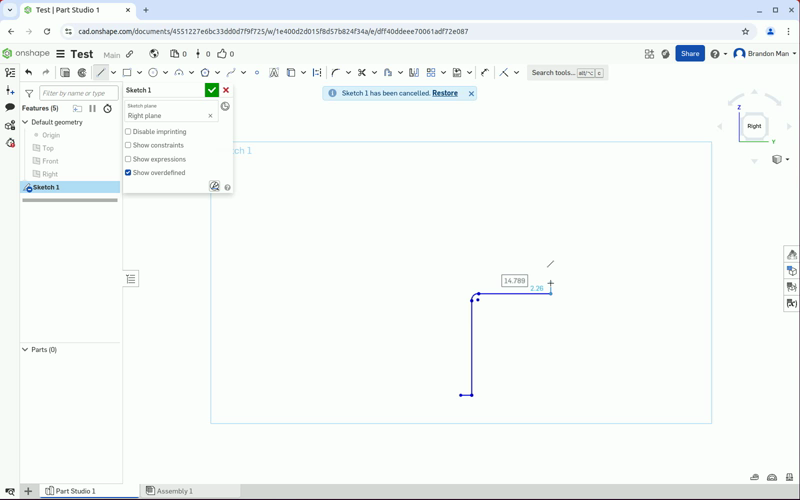
key_down(shift)
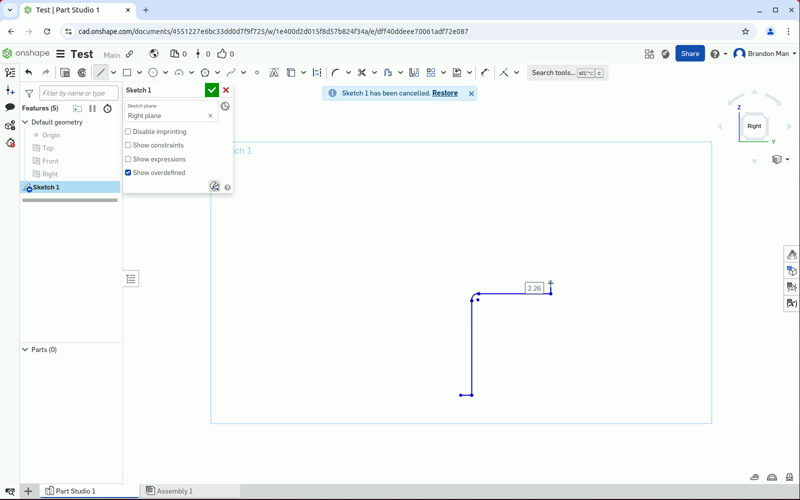
mouse_move(460, 282)
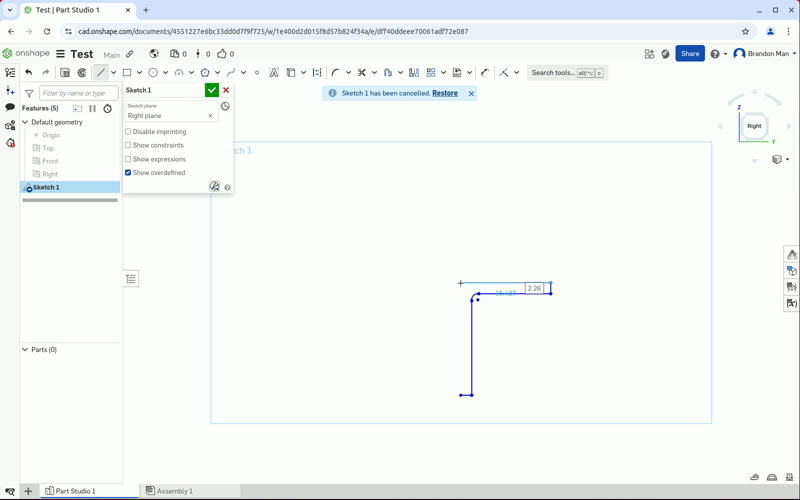
click(460, 282)
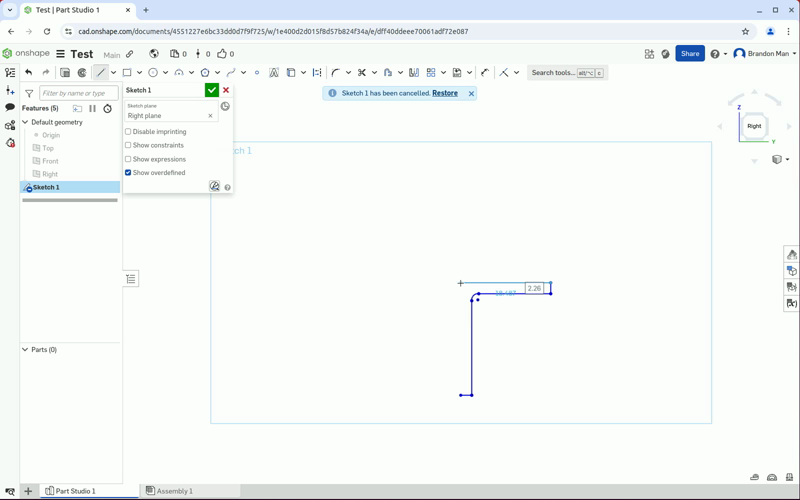
key_up(shift)
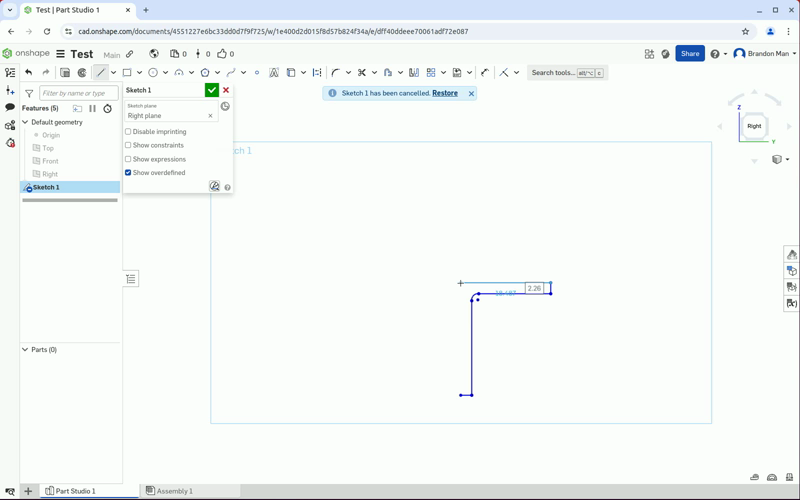
key_down(shift)
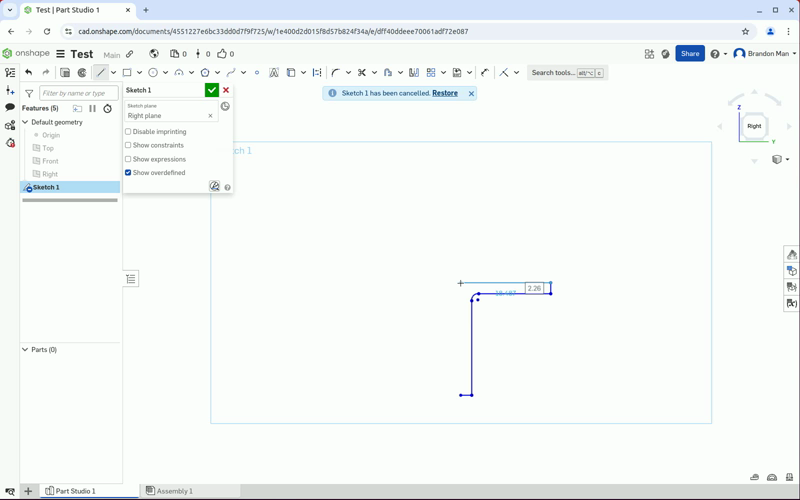
mouse_move(460, 395)
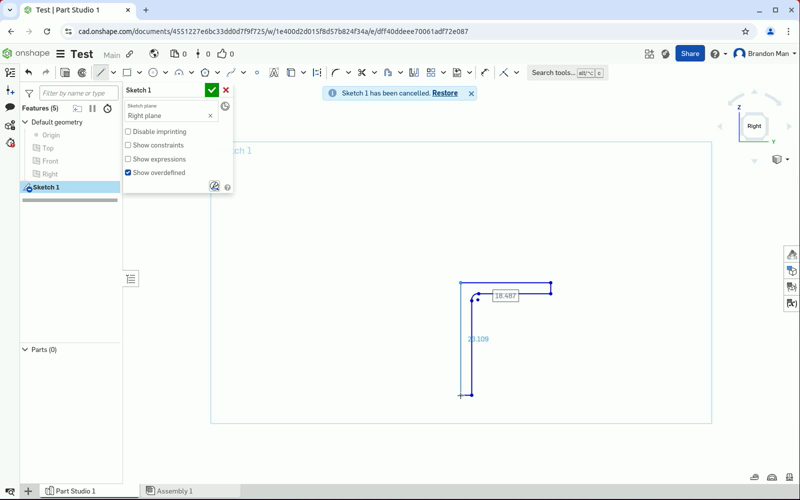
key_up(shift)
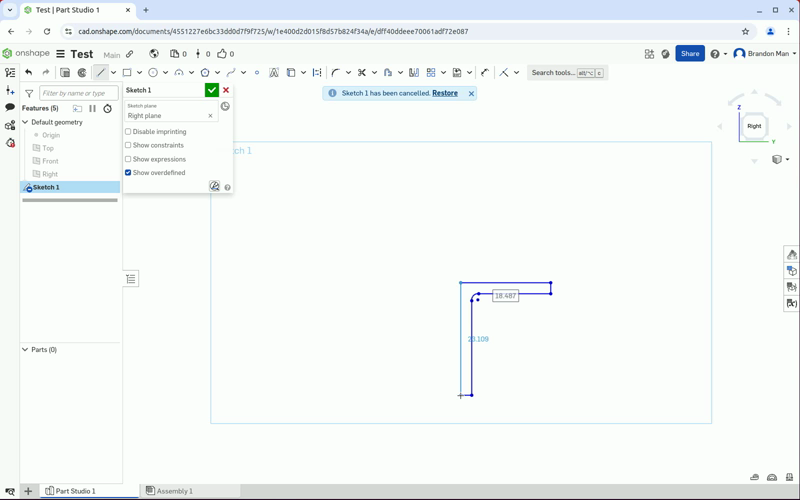
click(460, 395)
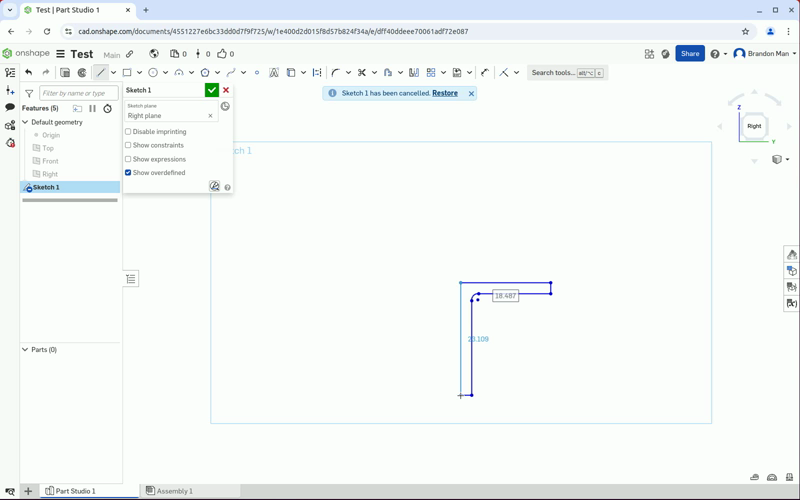
key(esc)
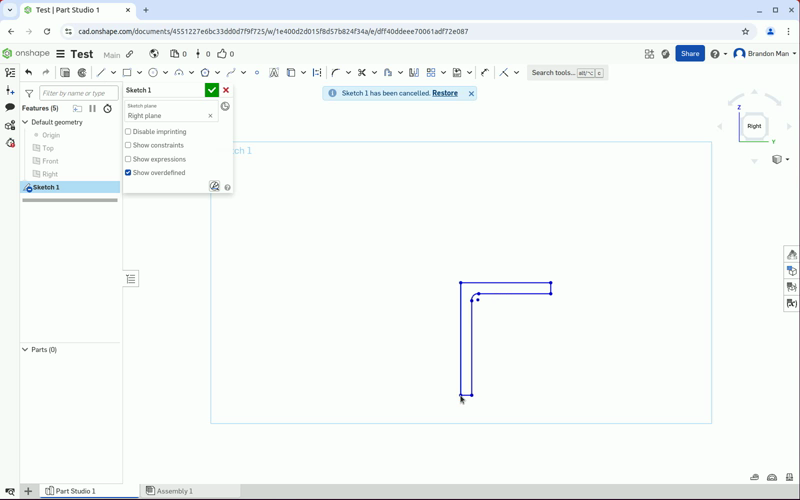
mouse_move(497, 285)
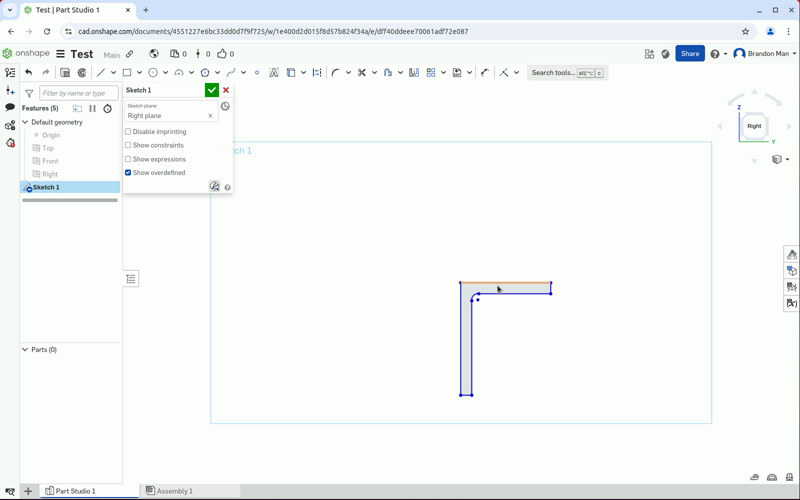
click(497, 285)
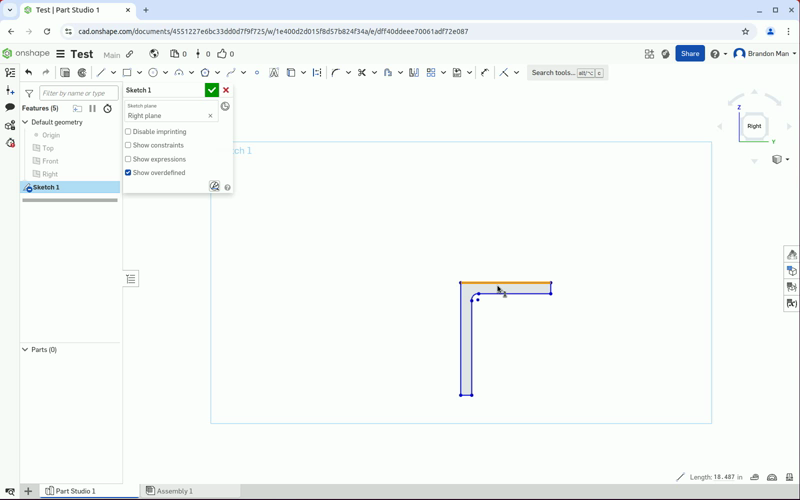
mouse_move(73, 352)
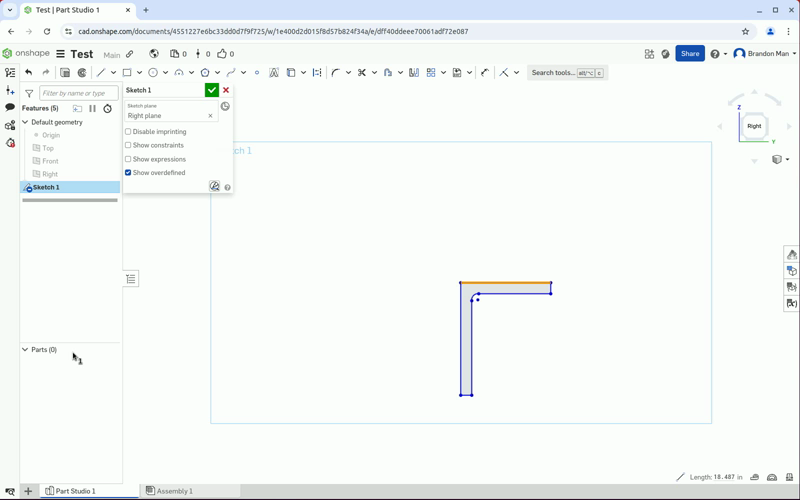
key(shift+y)
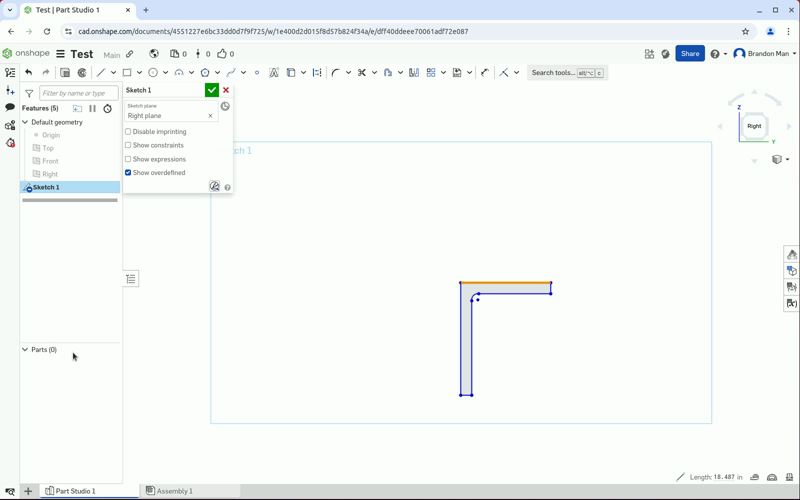
key(shift+e)
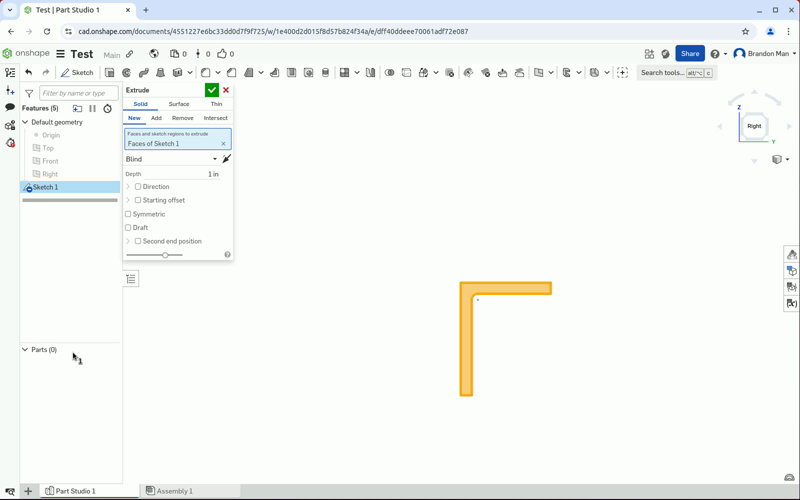
mouse_move(143, 106)
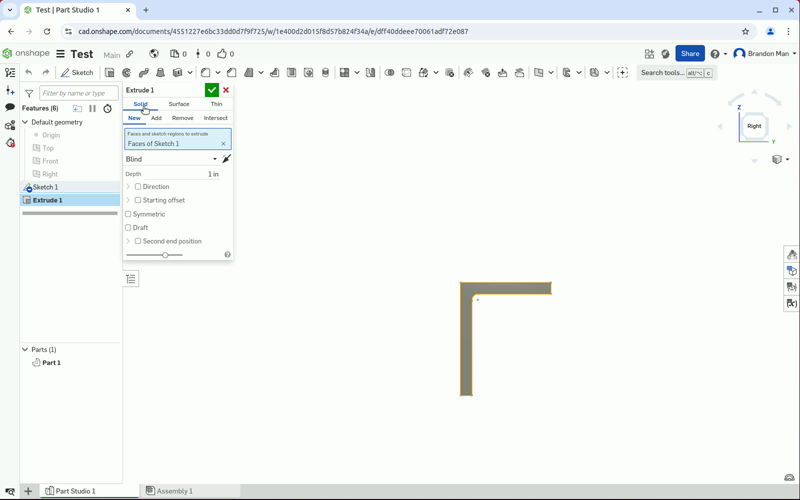
click(143, 106)
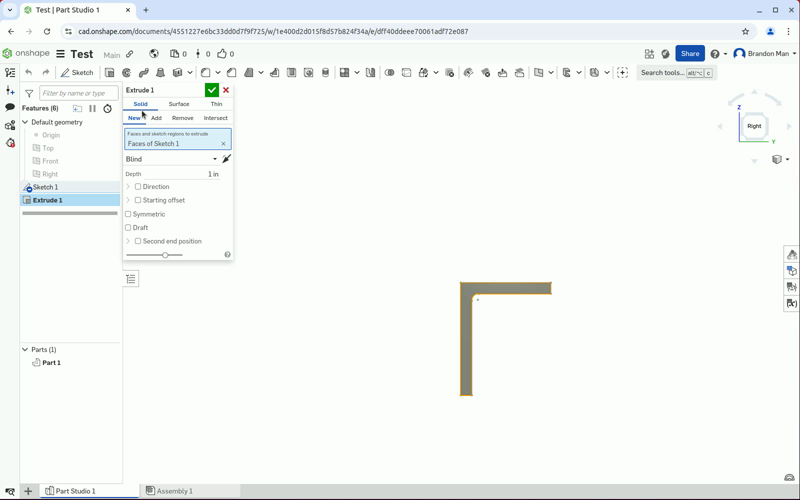
mouse_move(137, 120)
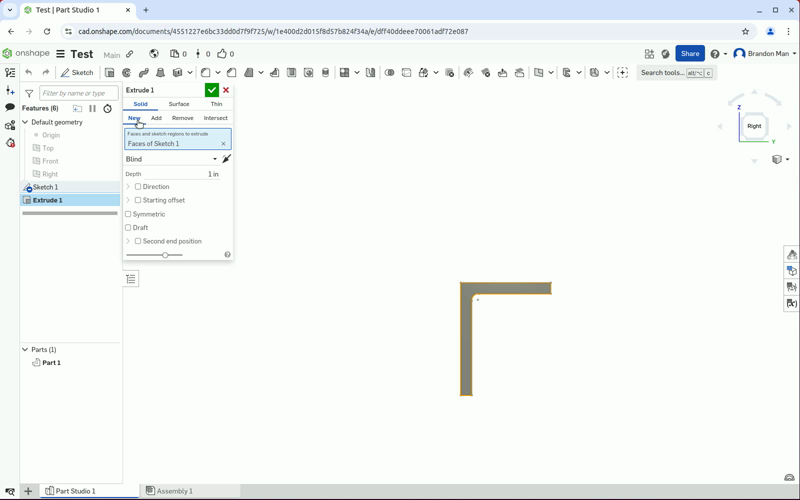
click(137, 120)
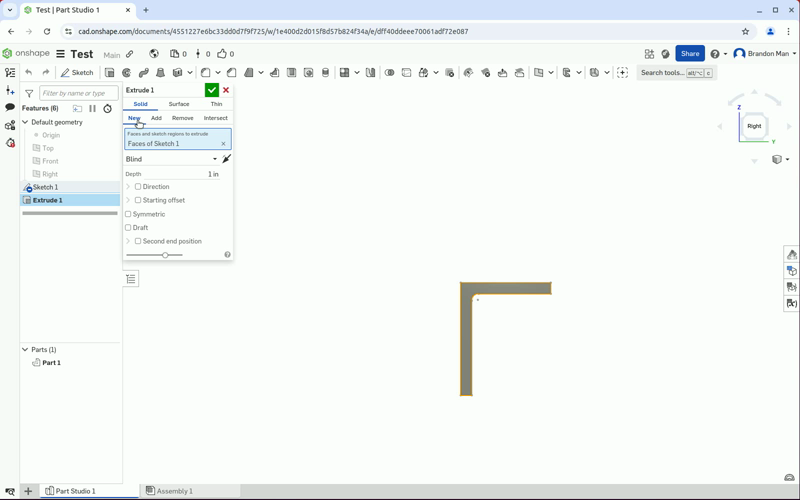
key(tab, 4)
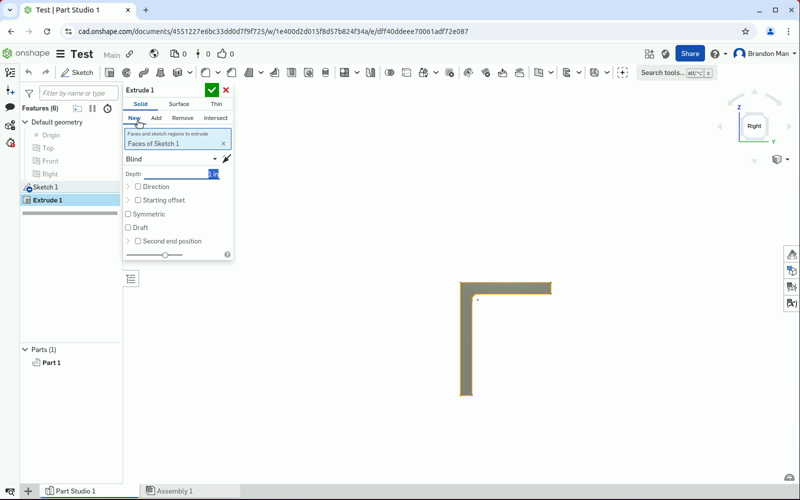
text(23.108)
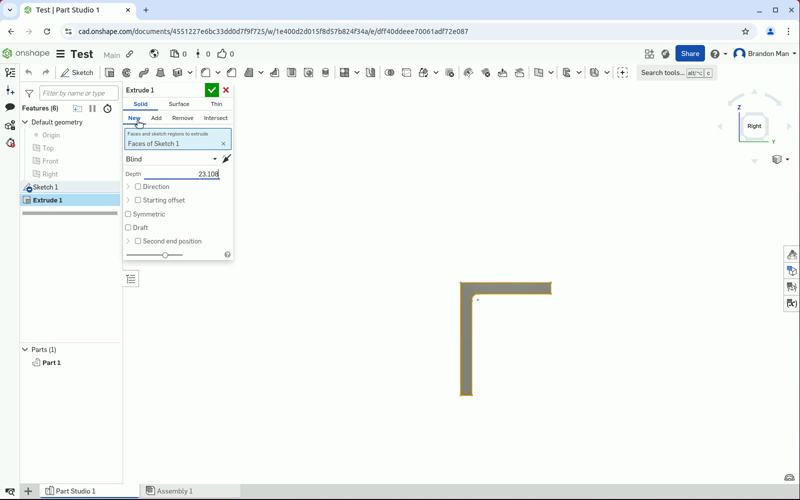
key(enter)
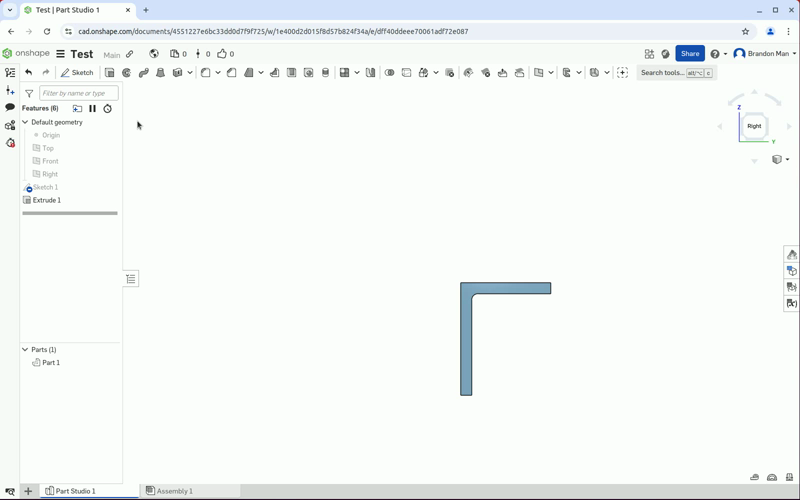
key(shift+h)
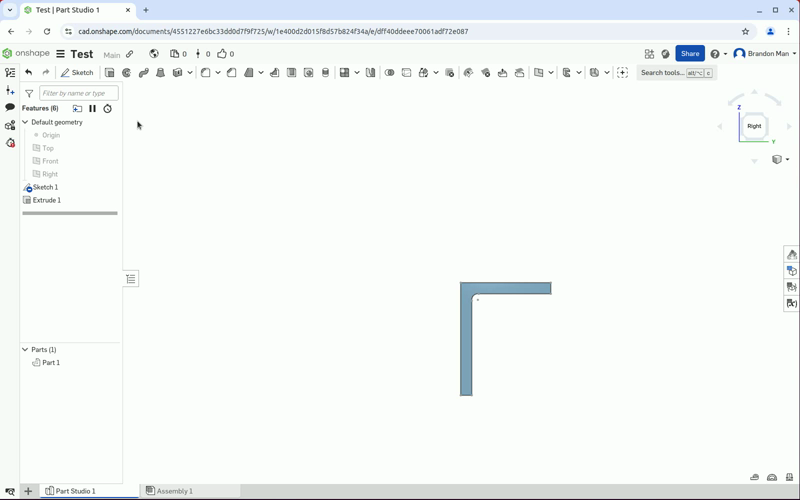
key(shift+h)
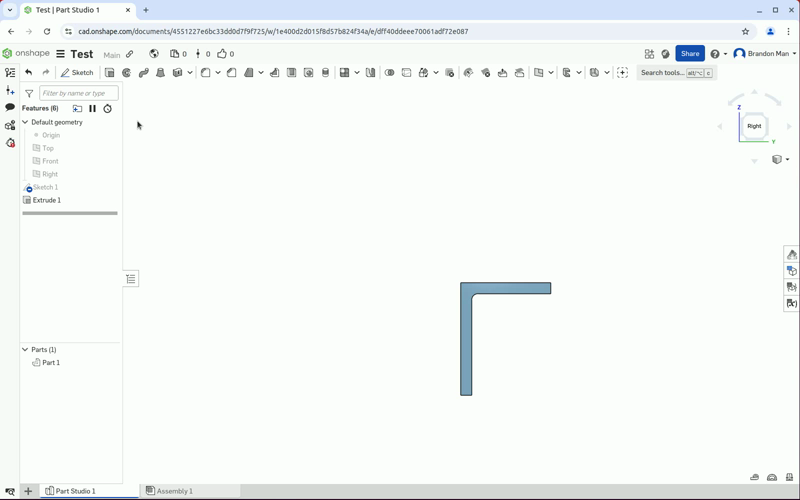
mouse_move(73, 189)
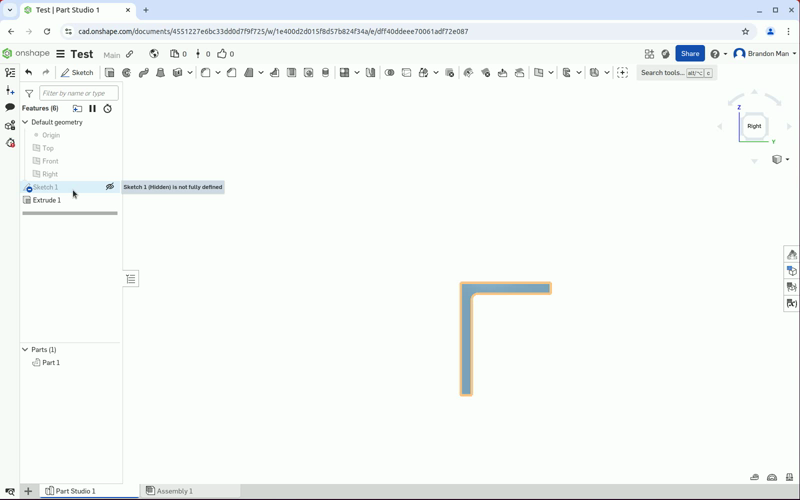
click(73, 189)
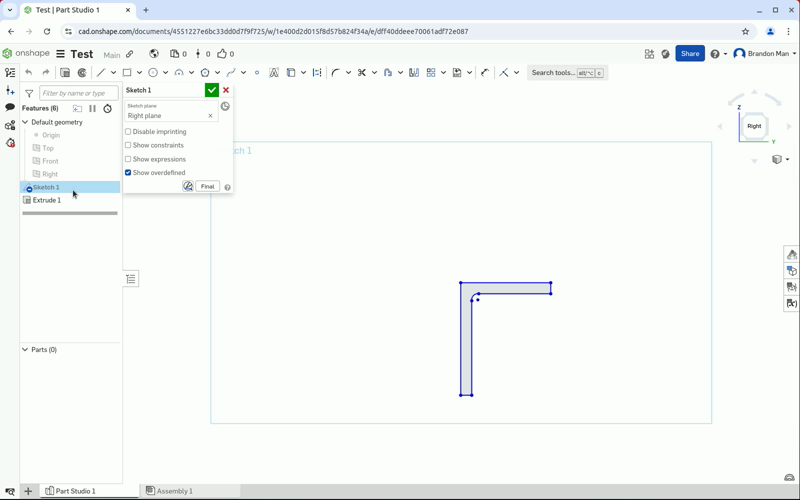
mouse_move(229, 92)
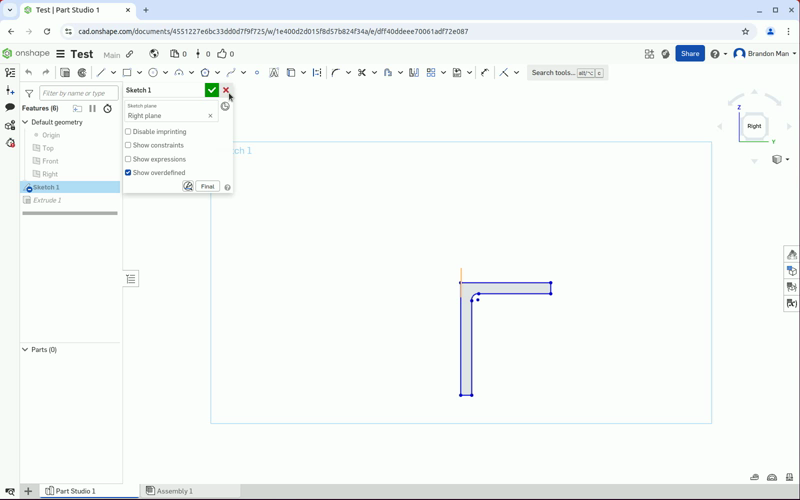
click(229, 92)
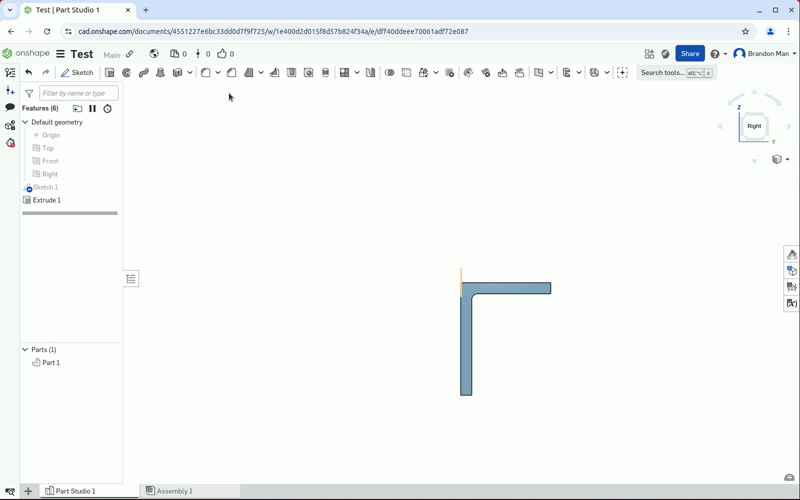
mouse_move(73, 352)
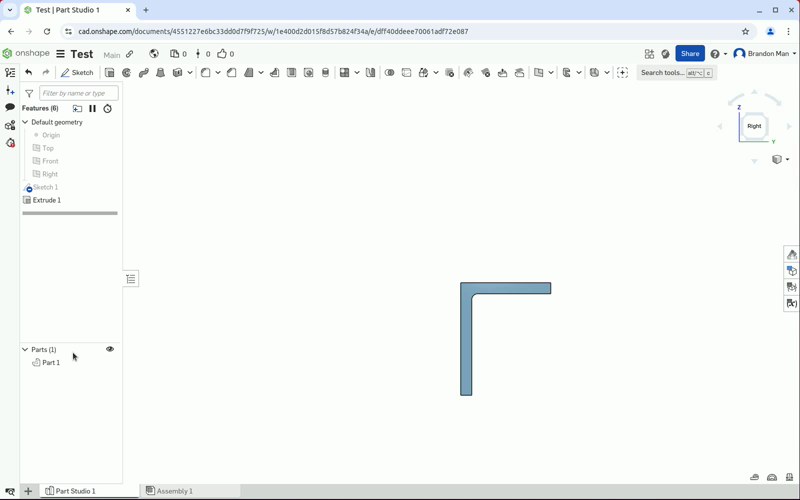
key(y)
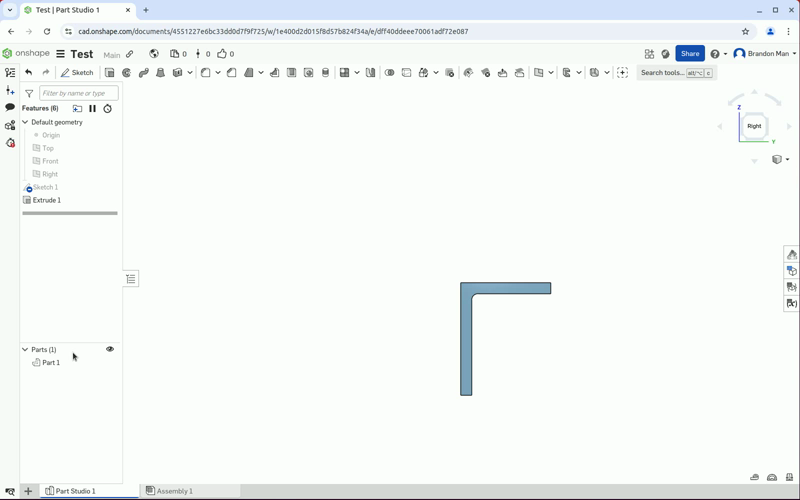
key(shift+p)
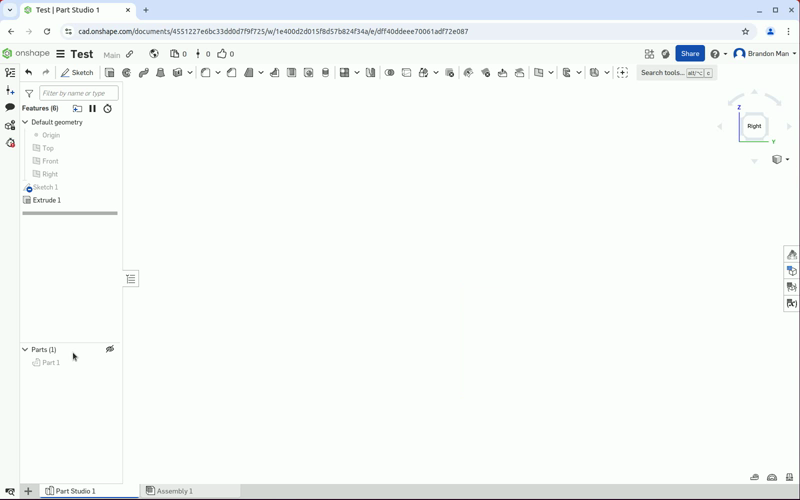
key(space)
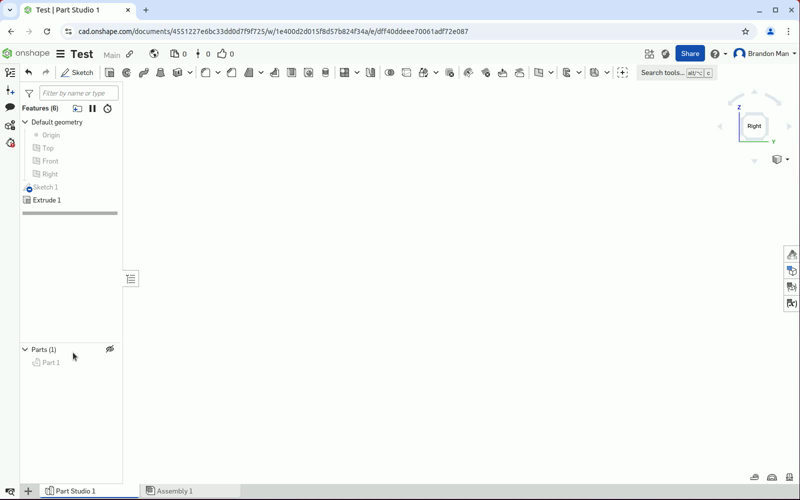
key_down(shift)
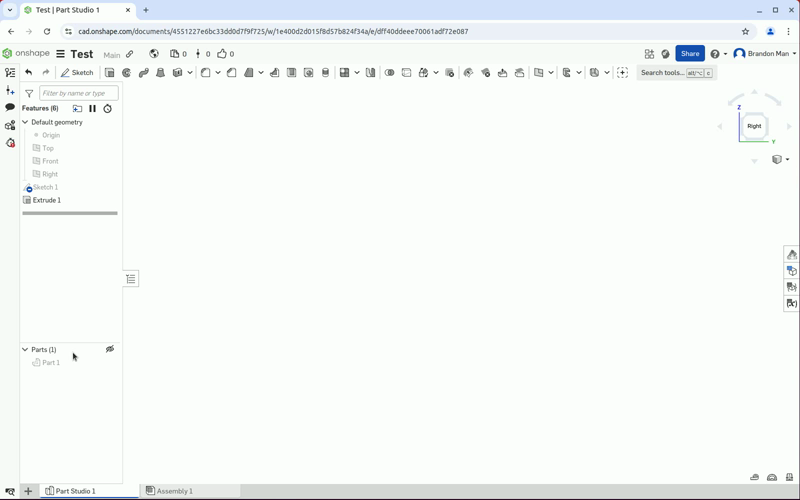
key(right)
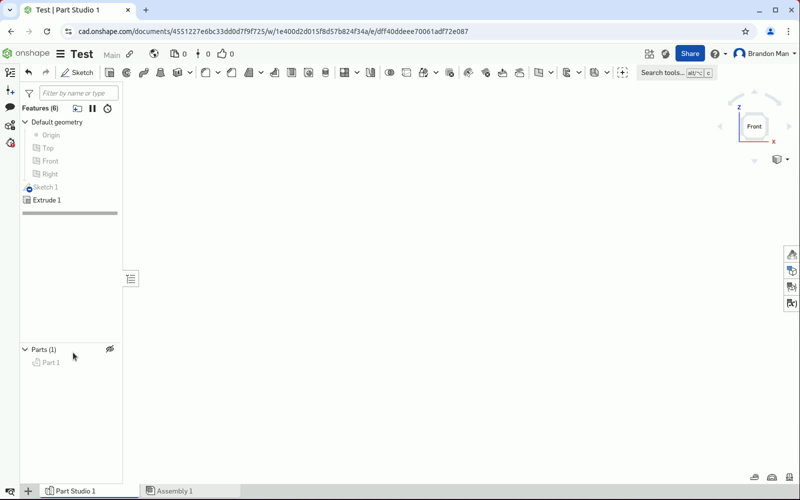
key_up(shift)
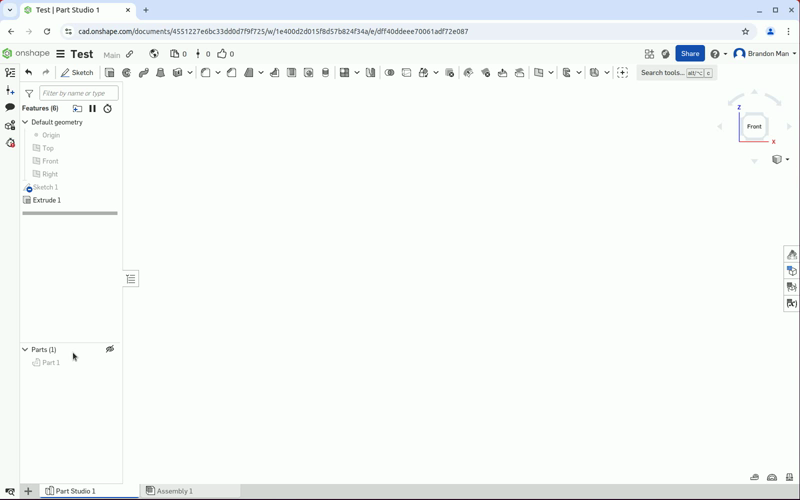
key(space)
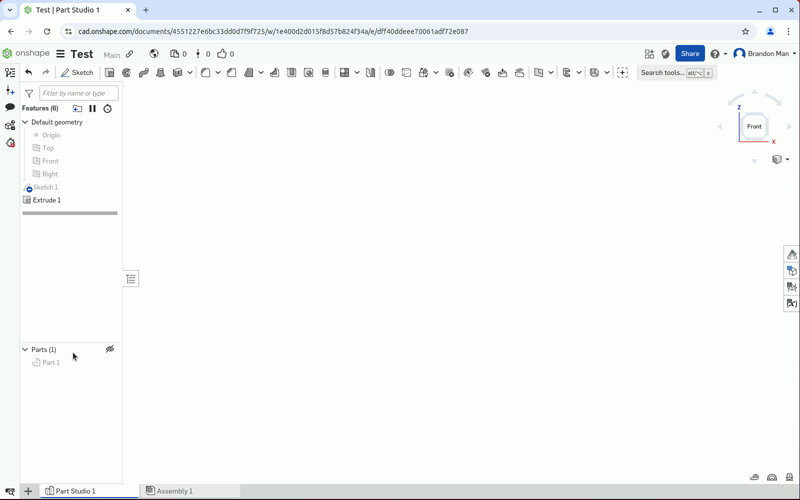
key_down(shift)
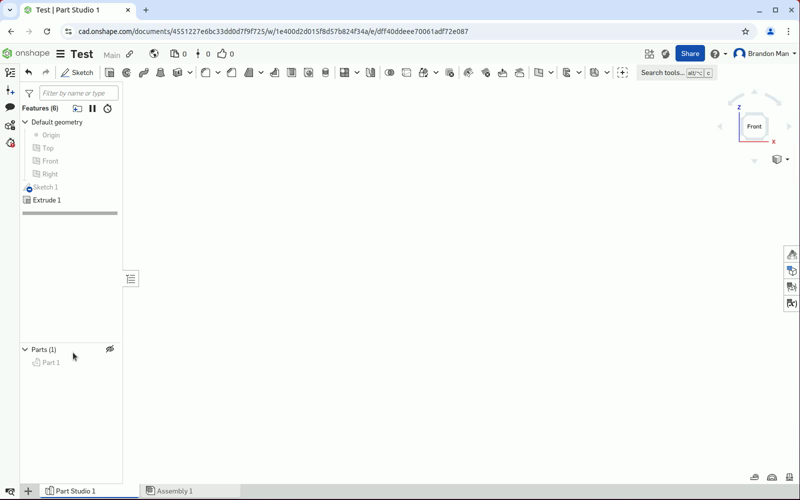
key(down)
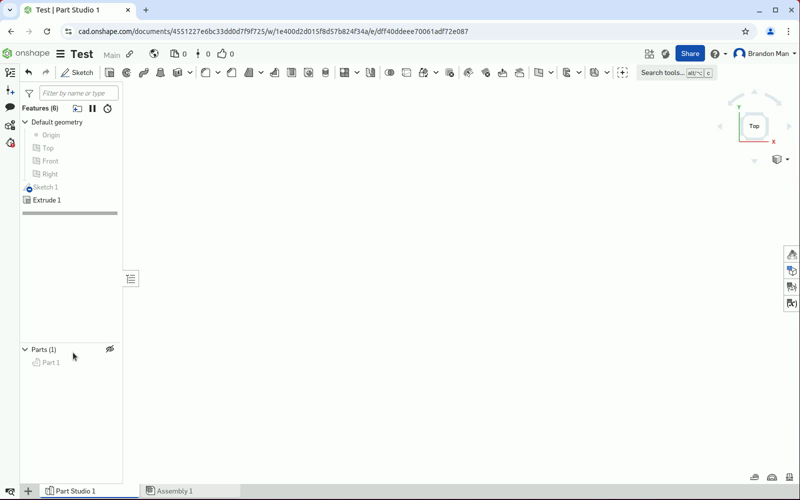
key_up(shift)
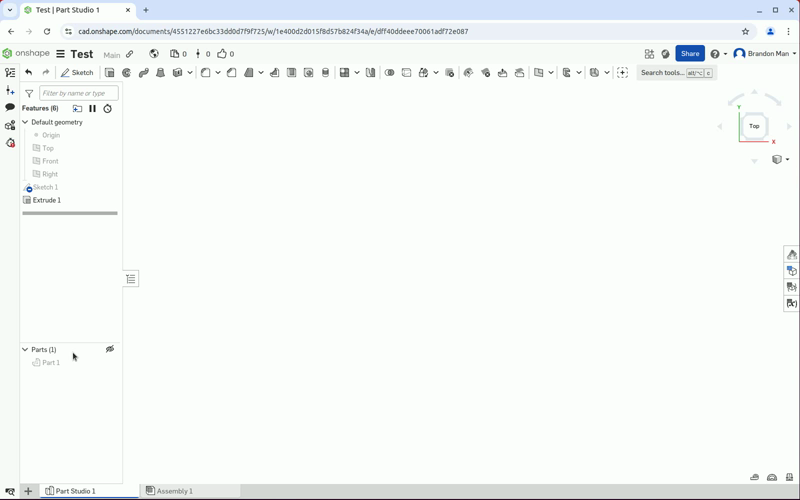
mouse_move(73, 352)
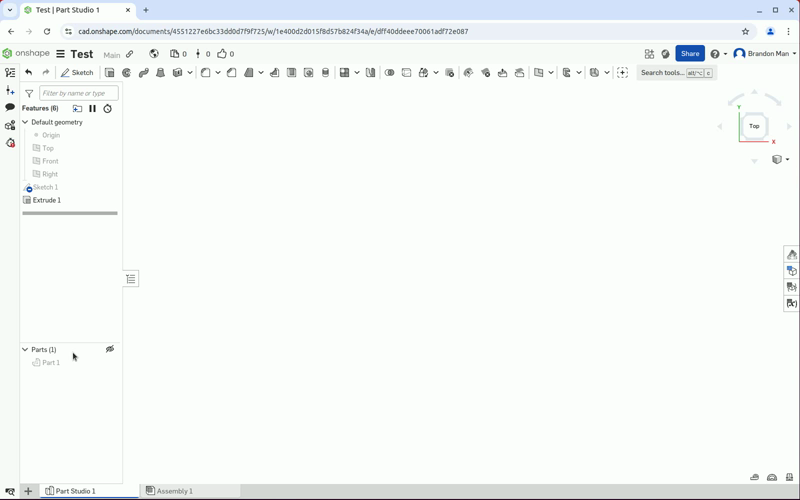
key(shift+y)
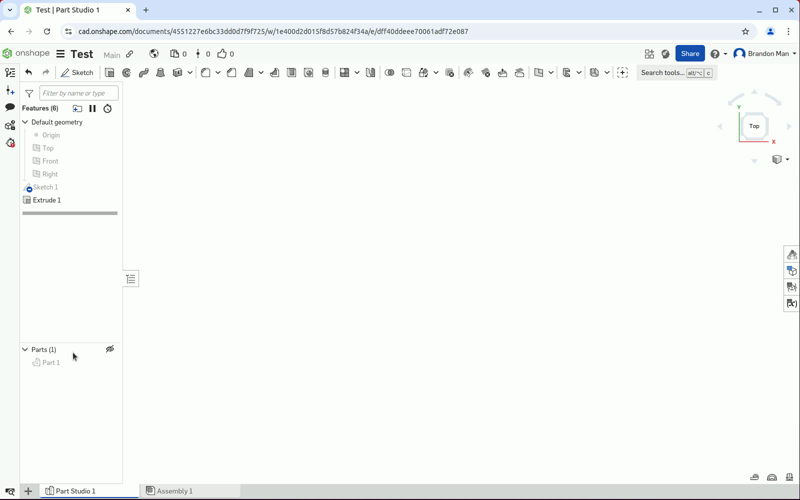
key(shift+s)
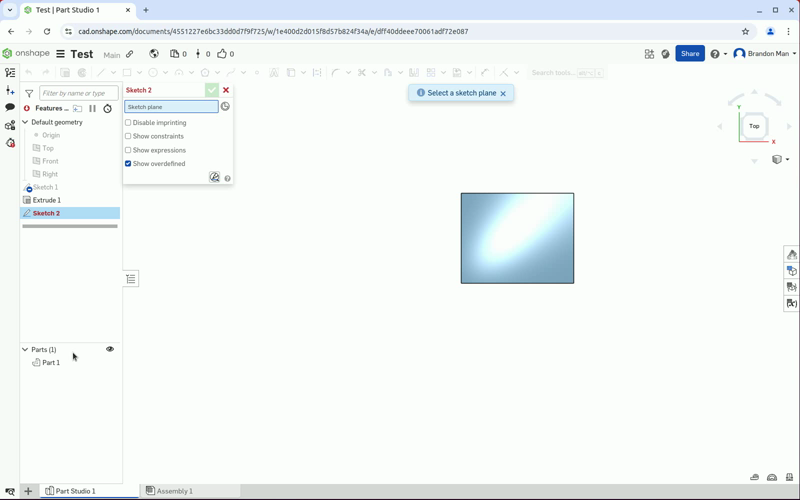
mouse_move(73, 150)
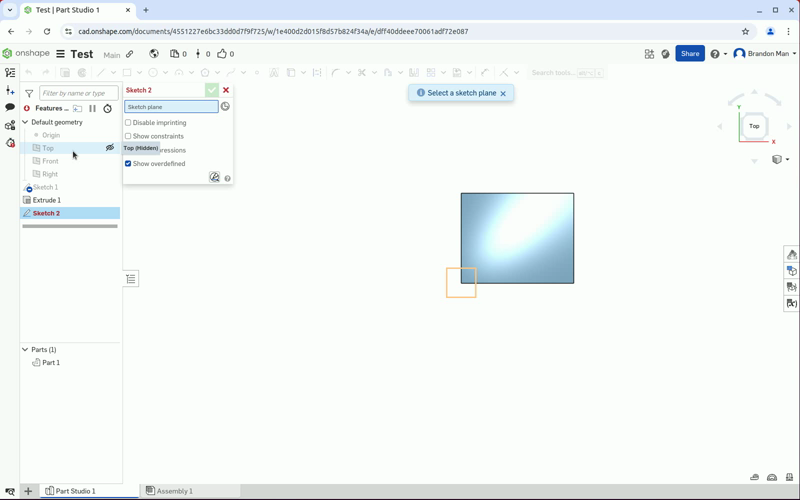
click(73, 150)
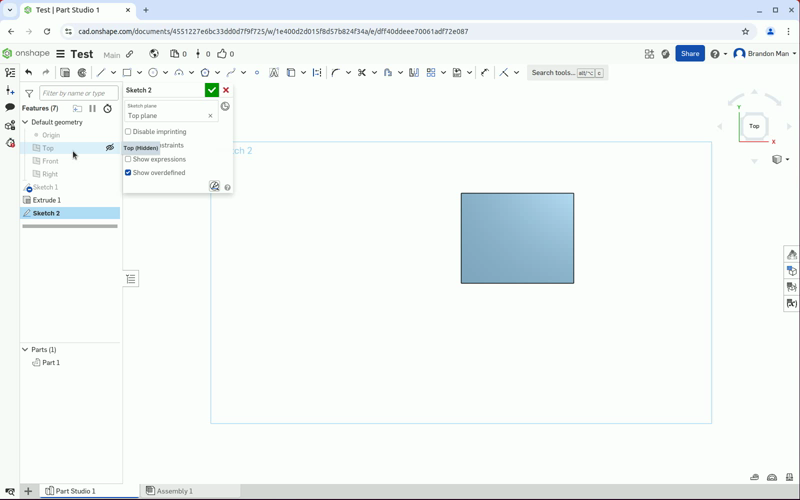
mouse_move(73, 352)
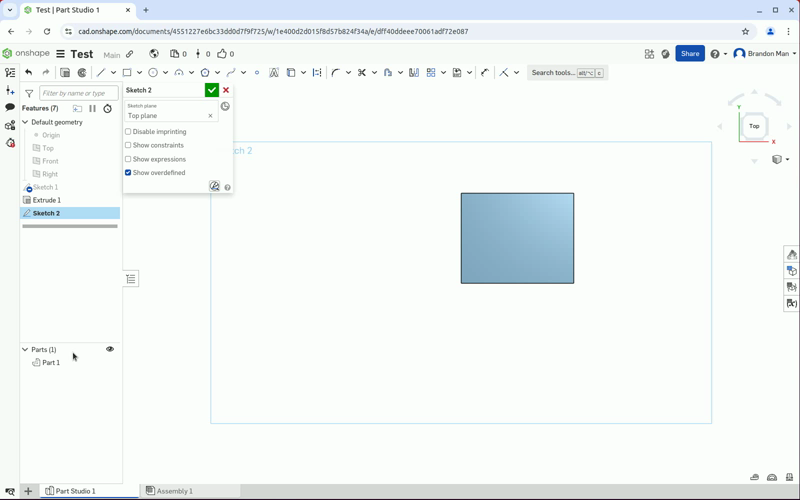
key(y)
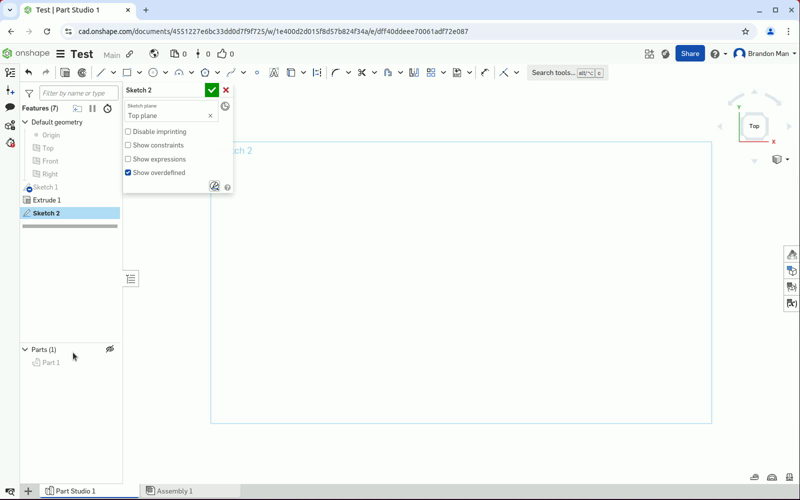
key(c)
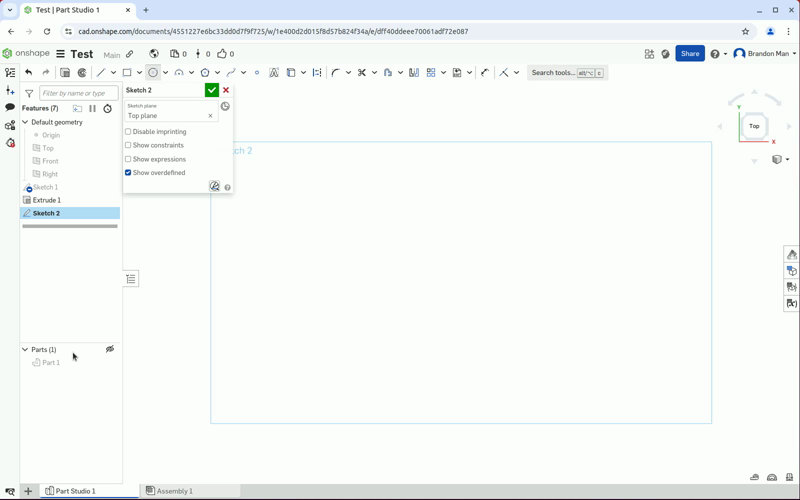
key_down(shift)
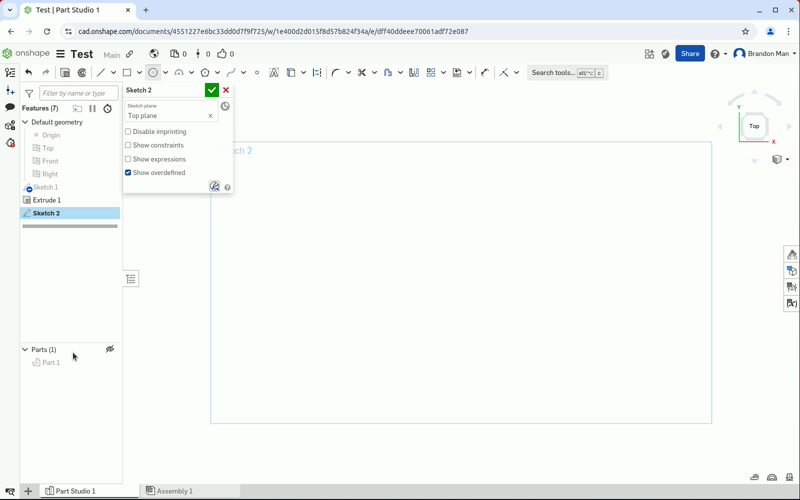
mouse_move(556, 240)
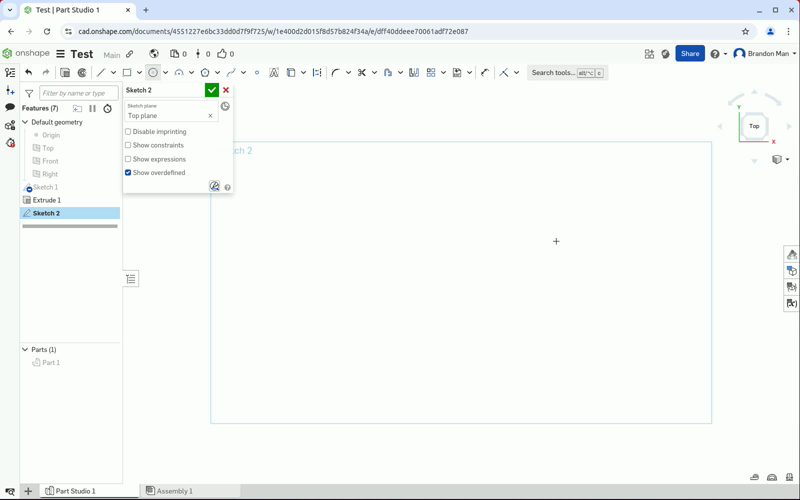
click(556, 240)
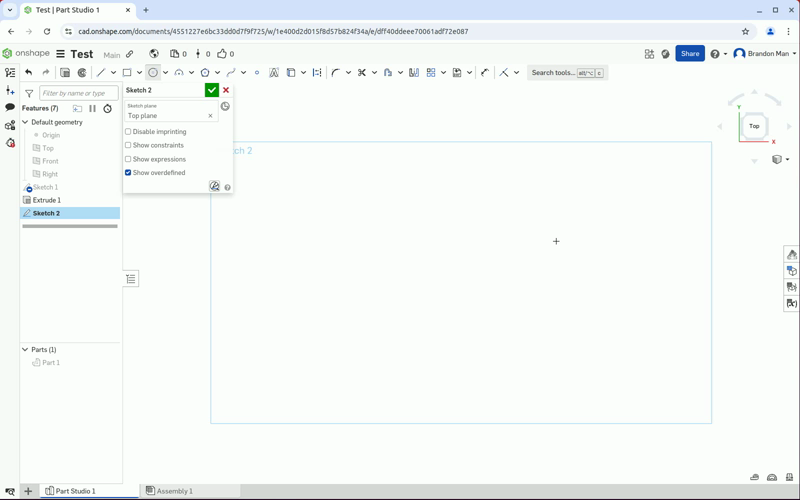
key_up(shift)
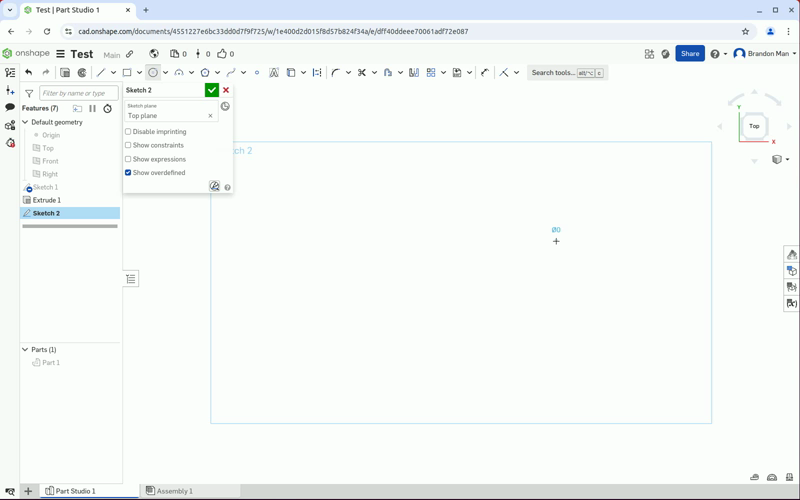
mouse_move(560, 240)
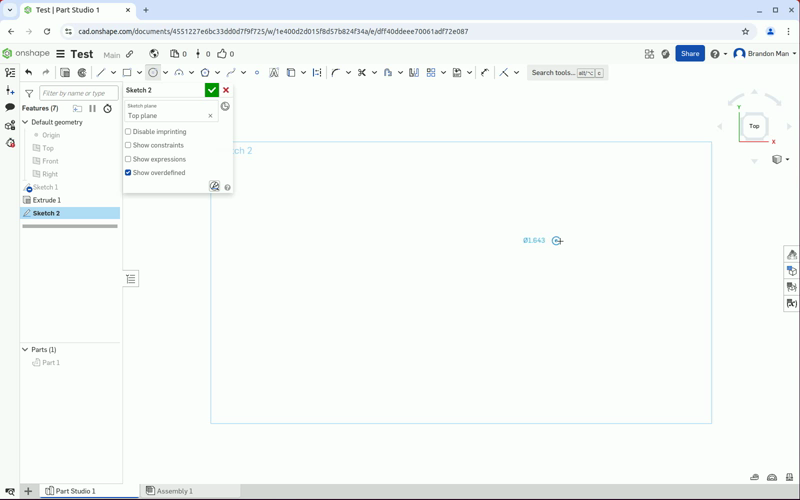
click(560, 240)
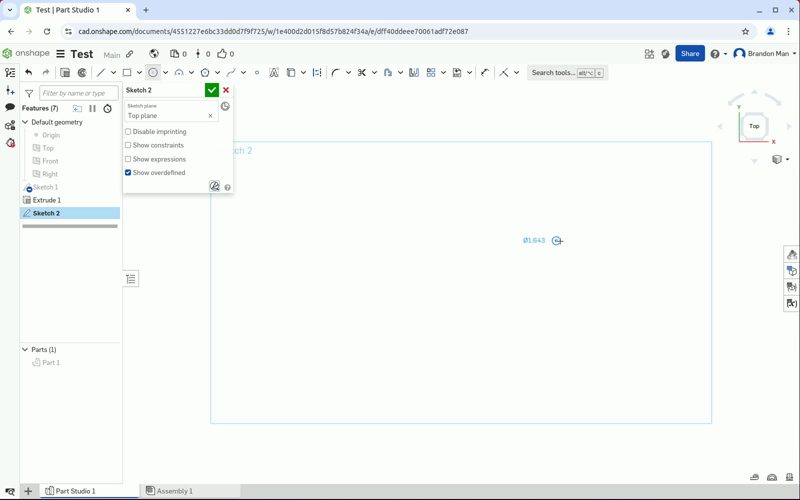
key(esc)
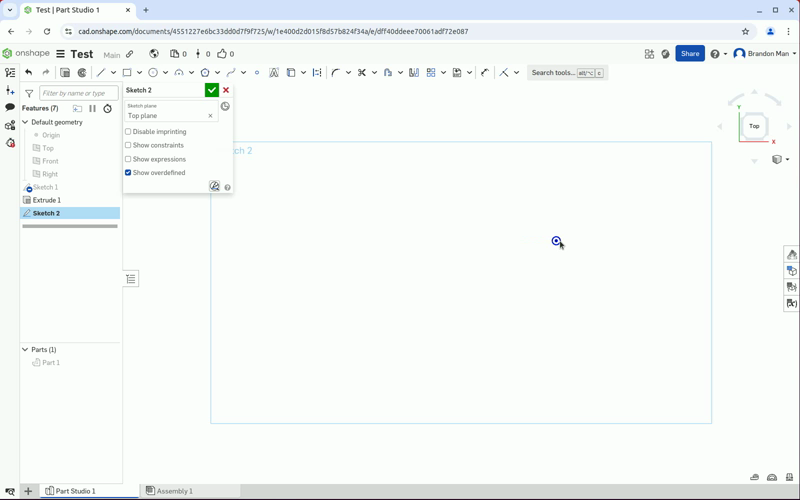
mouse_move(553, 240)
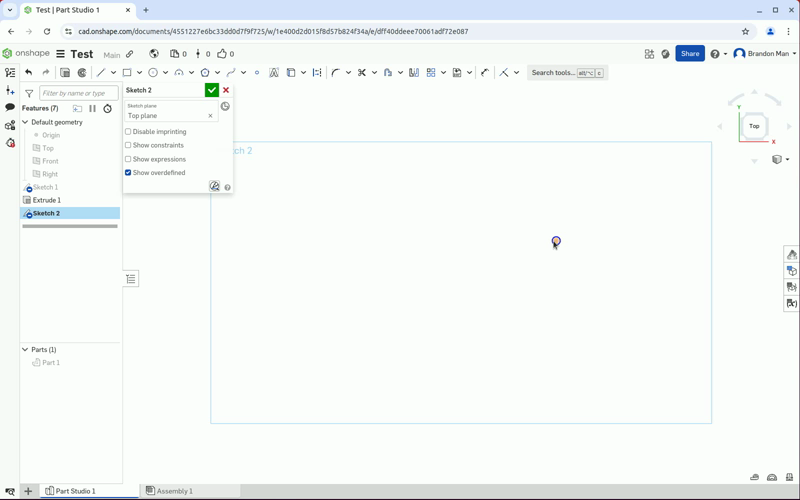
scroll(6)
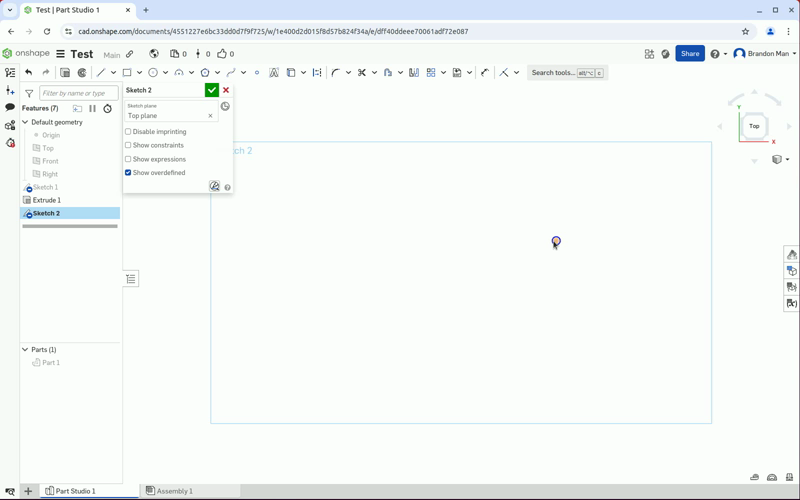
scroll(6)
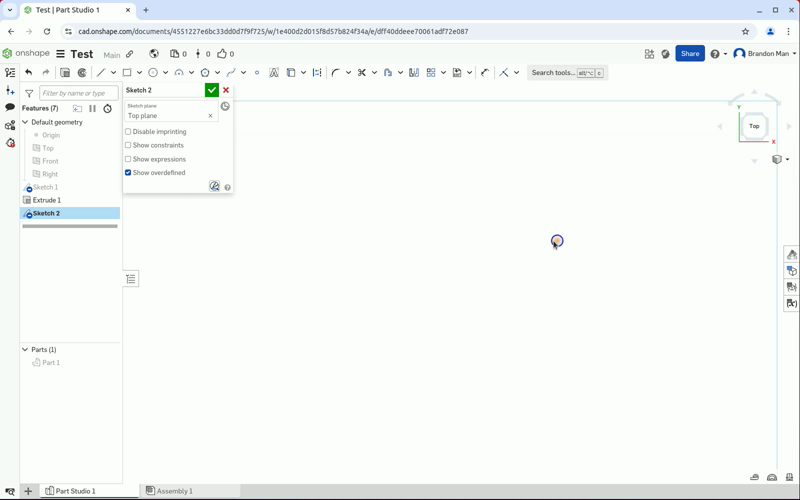
scroll(6)
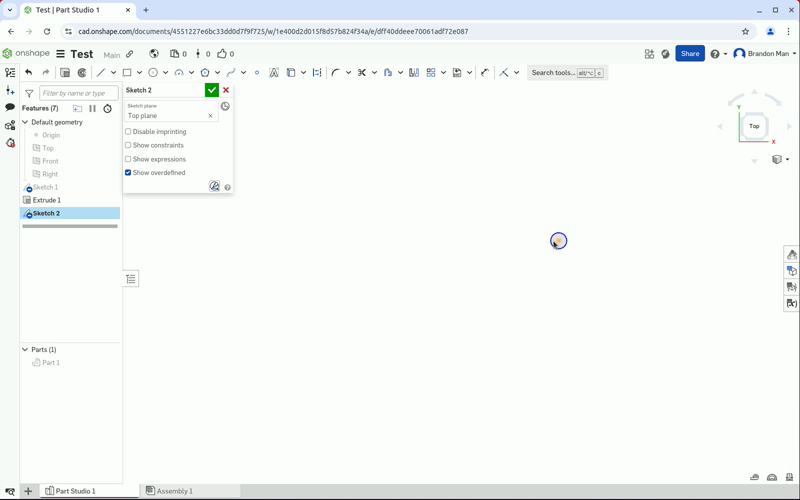
scroll(6)
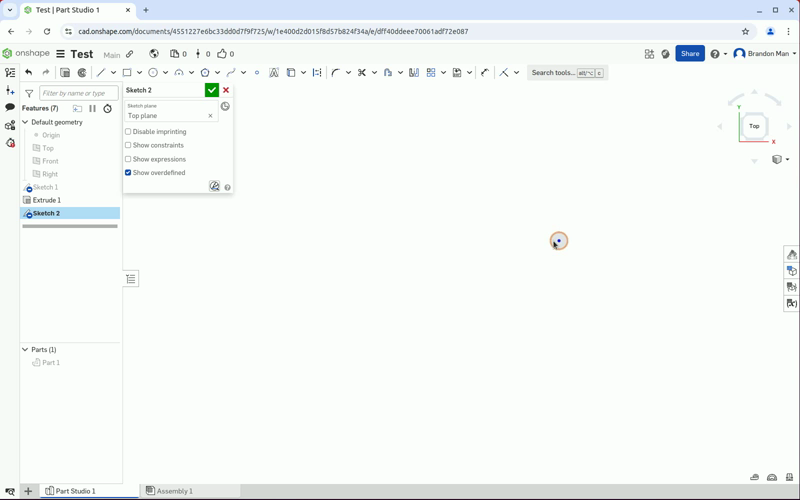
scroll(6)
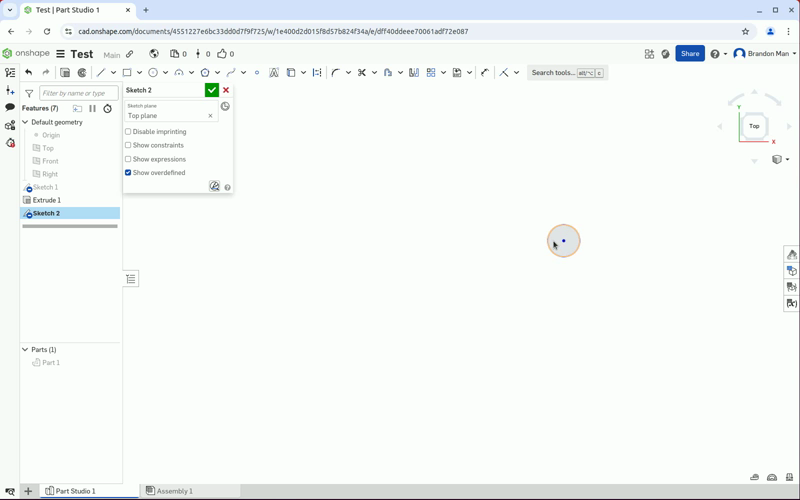
scroll(6)
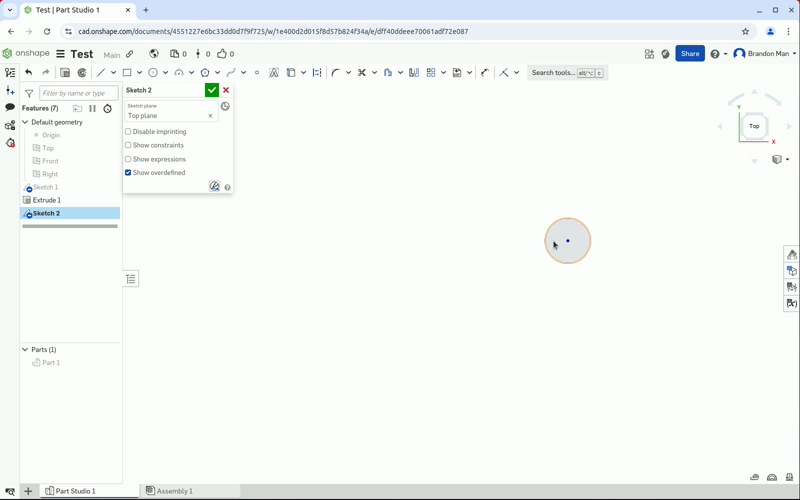
scroll(6)
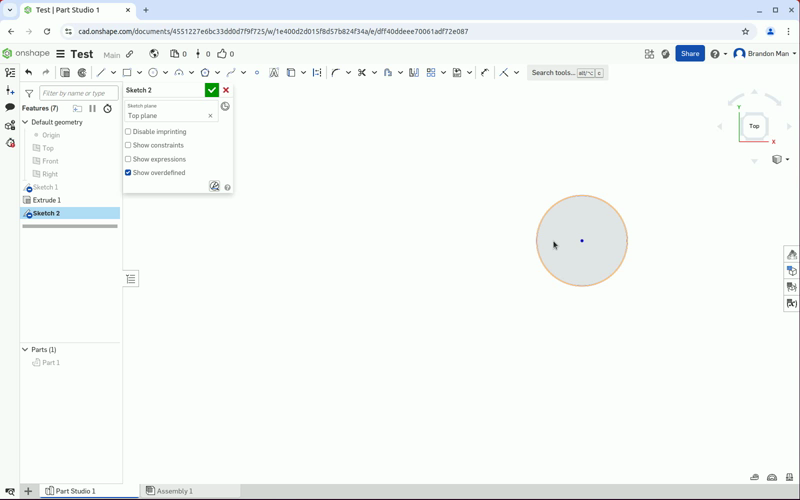
click(553, 240)
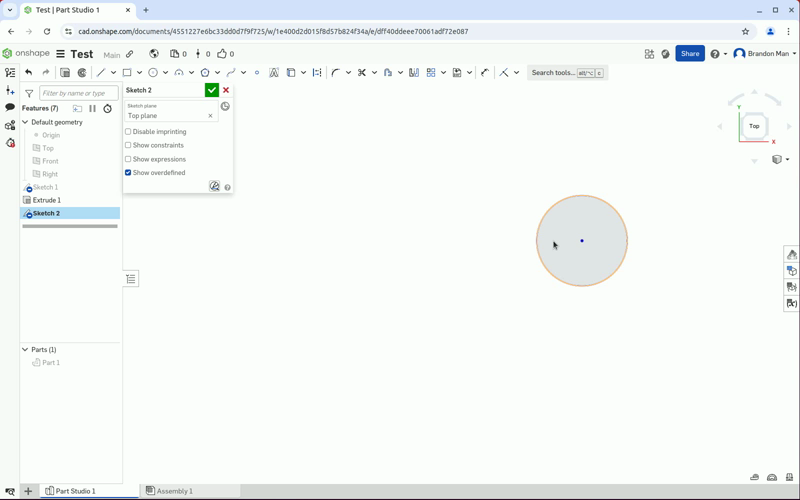
scroll(-6)
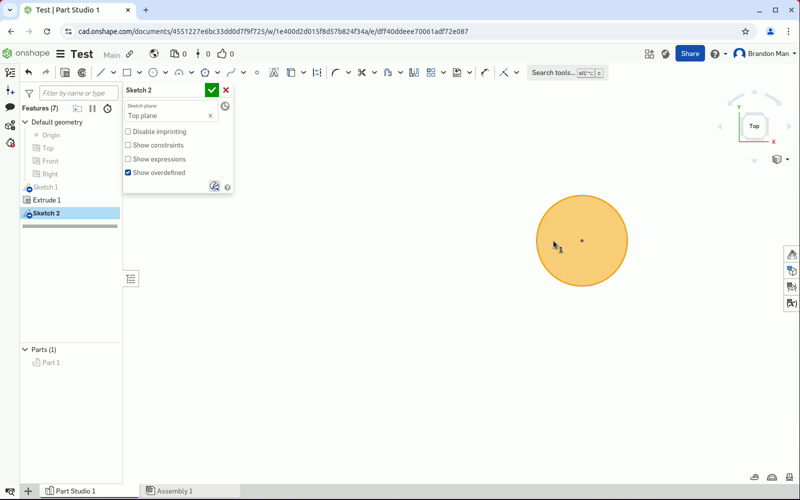
scroll(-6)
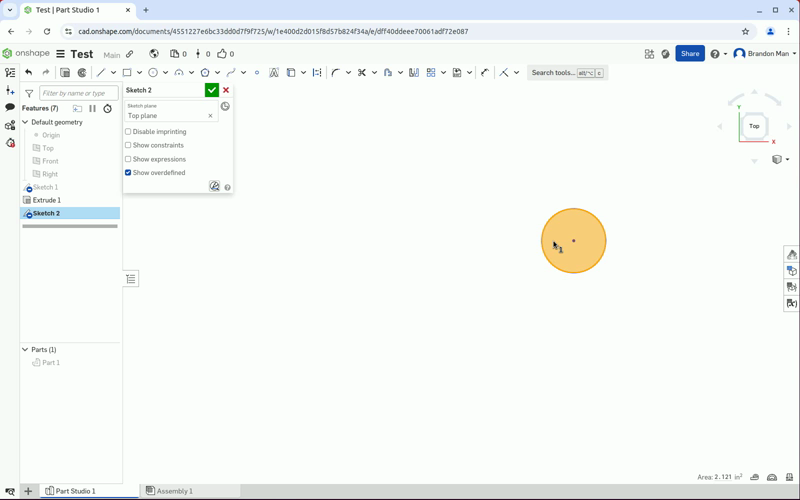
scroll(-6)
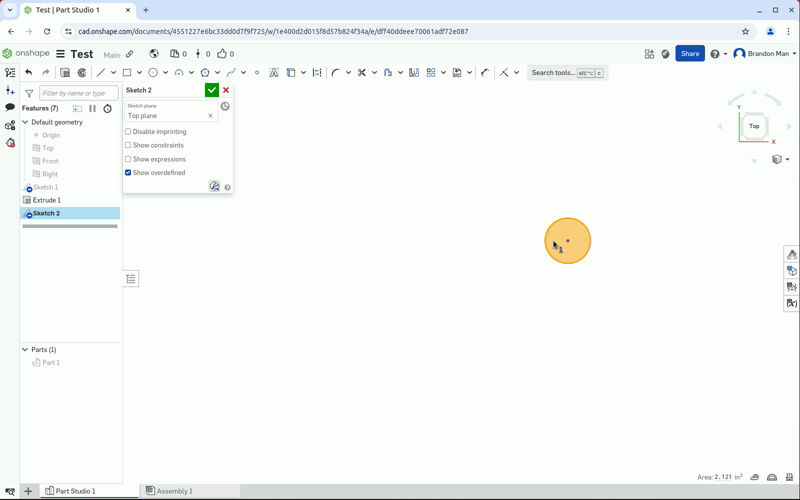
scroll(-6)
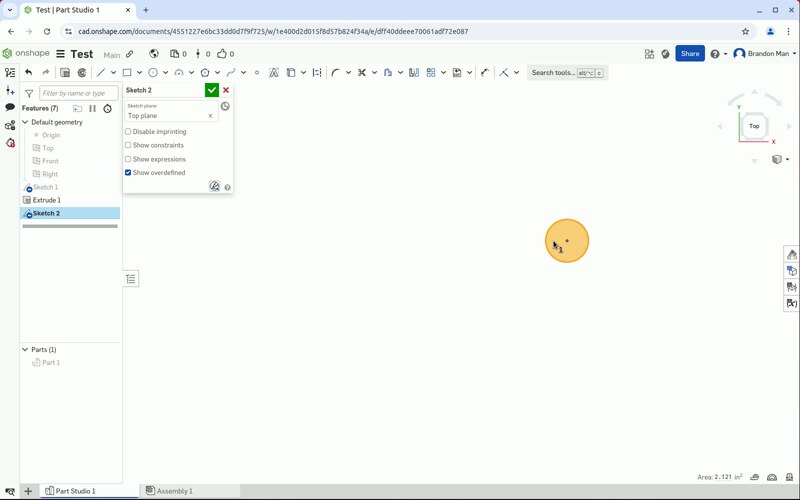
scroll(-6)
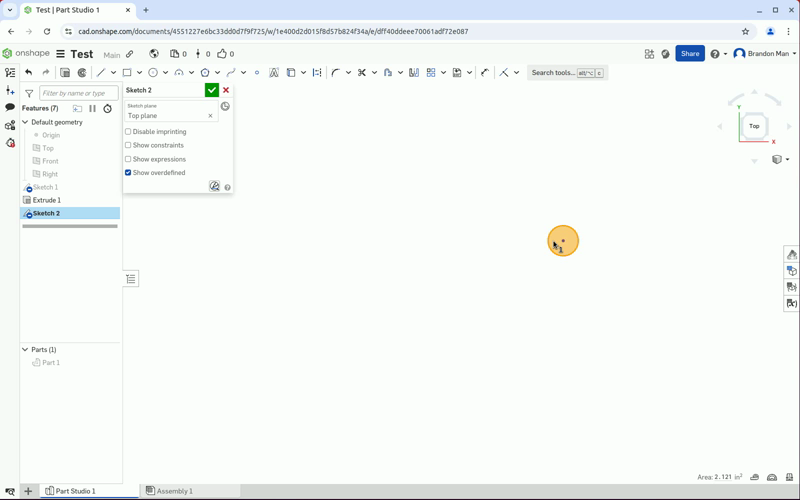
scroll(-6)
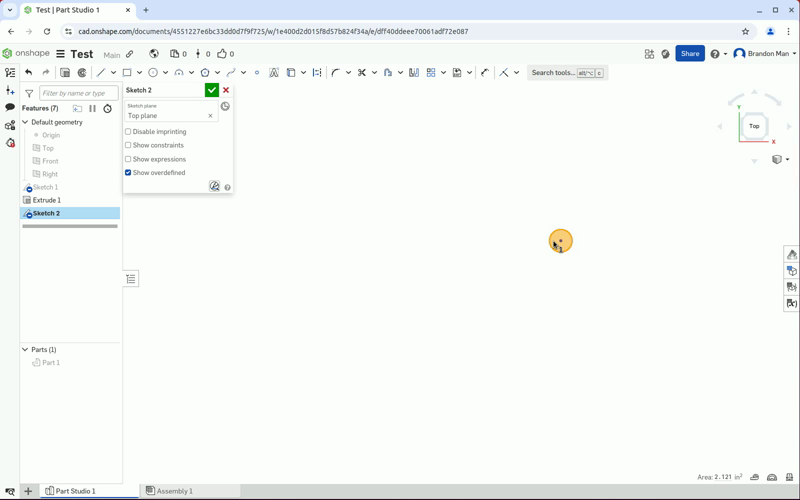
scroll(-6)
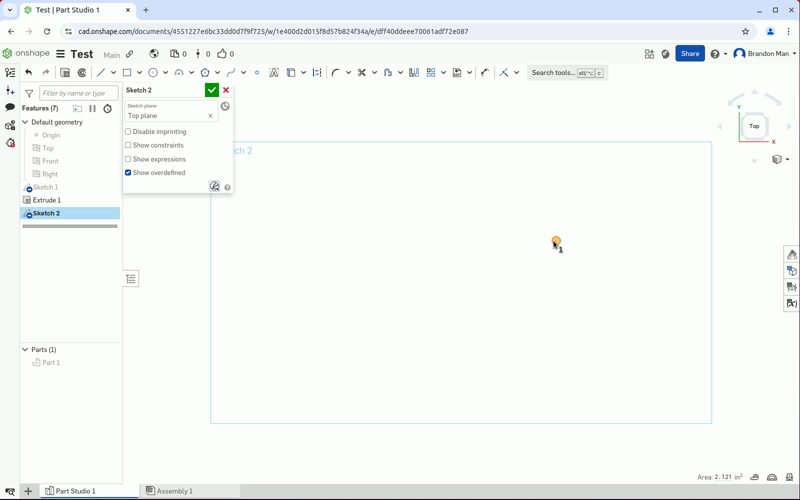
mouse_move(73, 352)
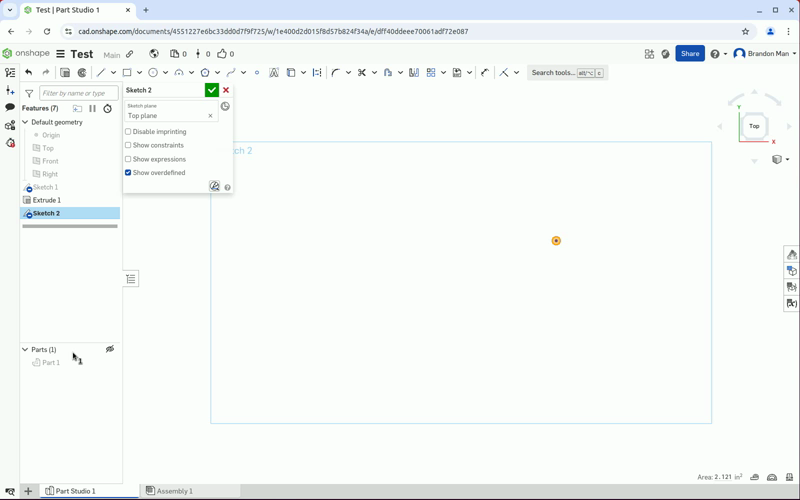
key(shift+y)
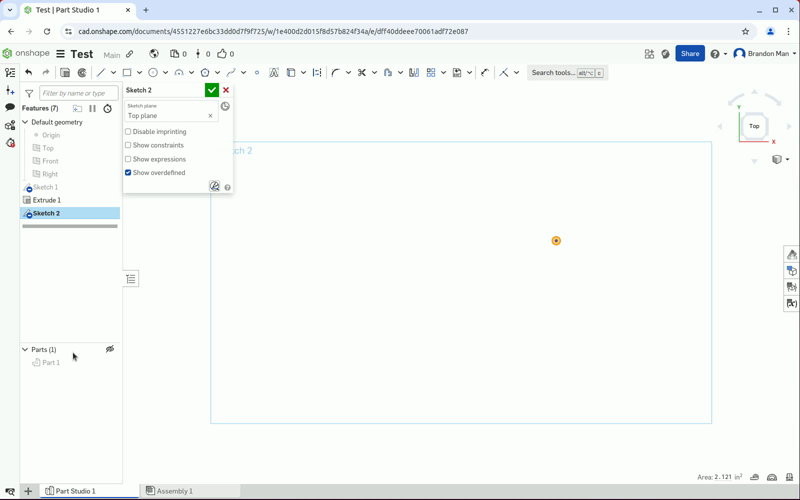
key(shift+e)
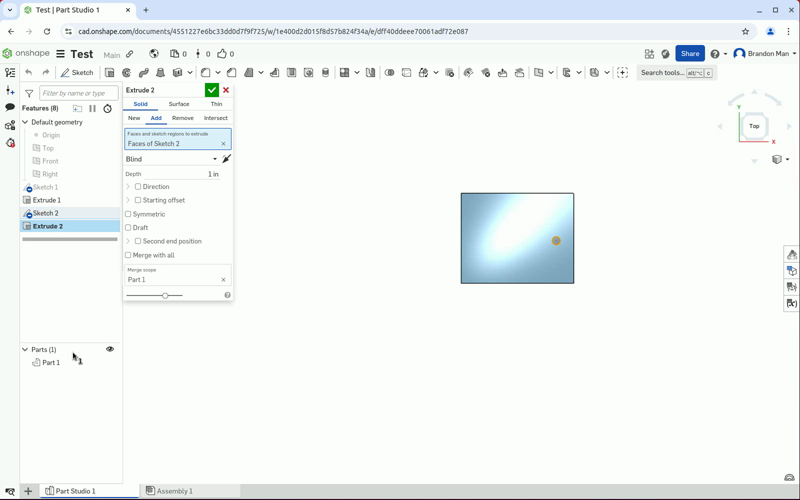
mouse_move(143, 106)
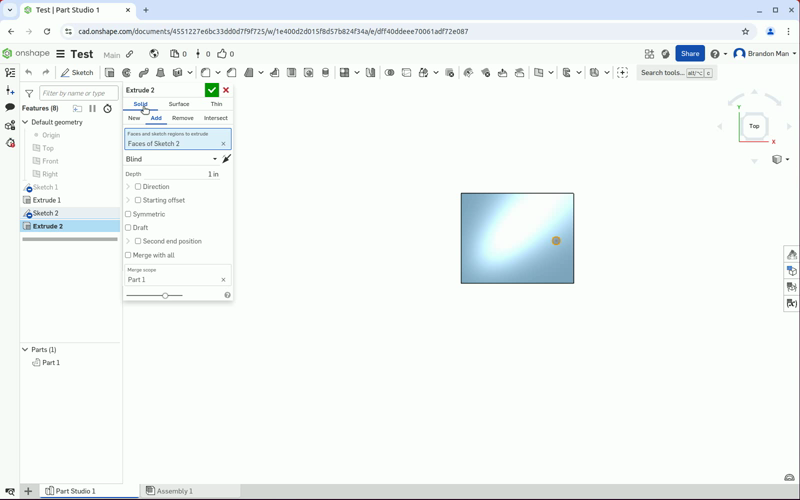
click(143, 106)
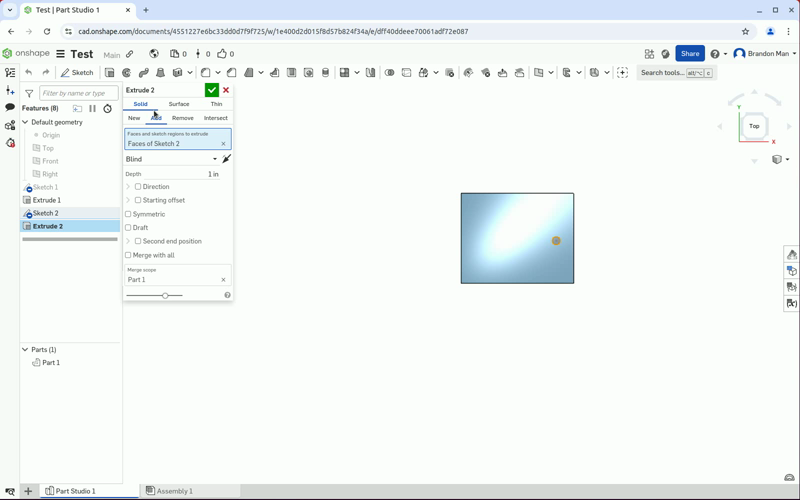
mouse_move(186, 120)
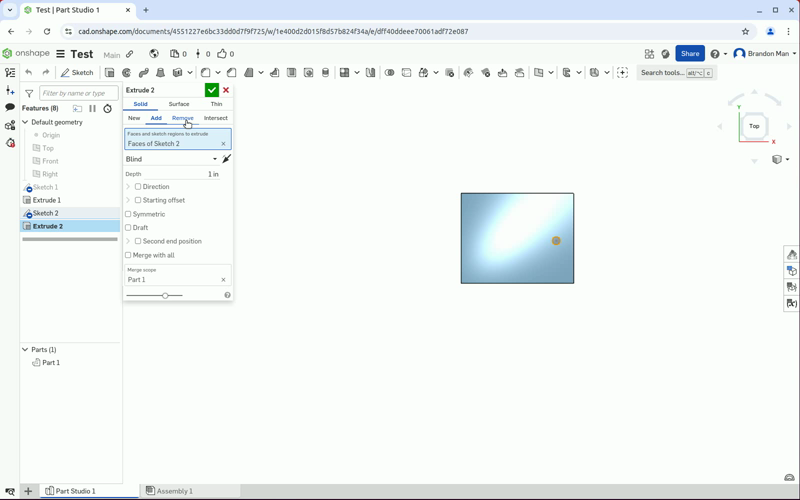
click(186, 120)
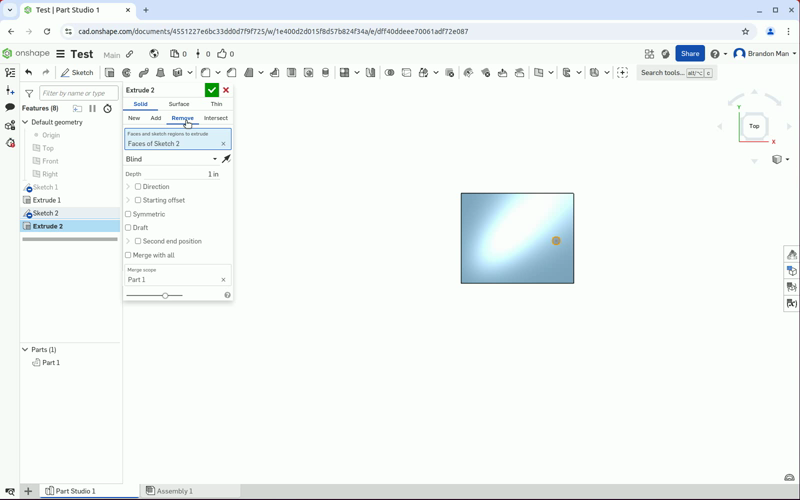
key(tab, 4)
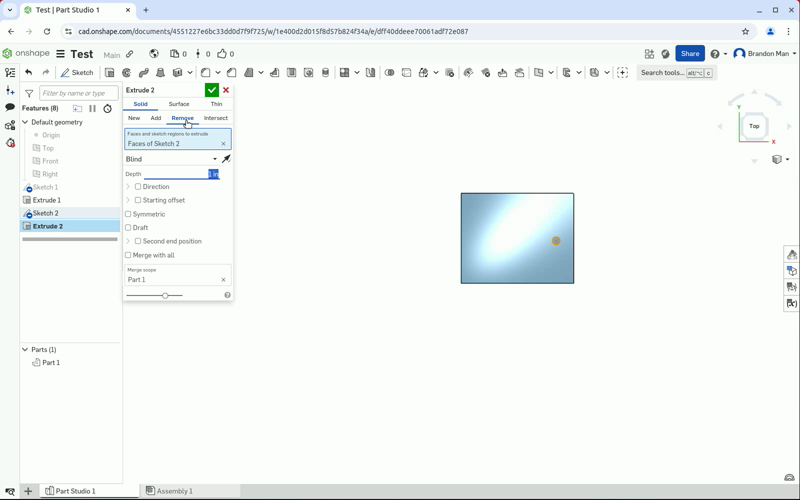
text(5.777)
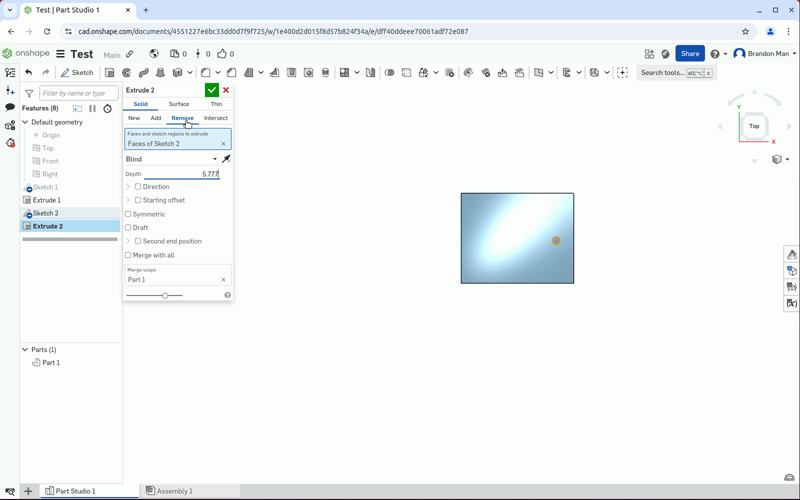
key(tab, 6)
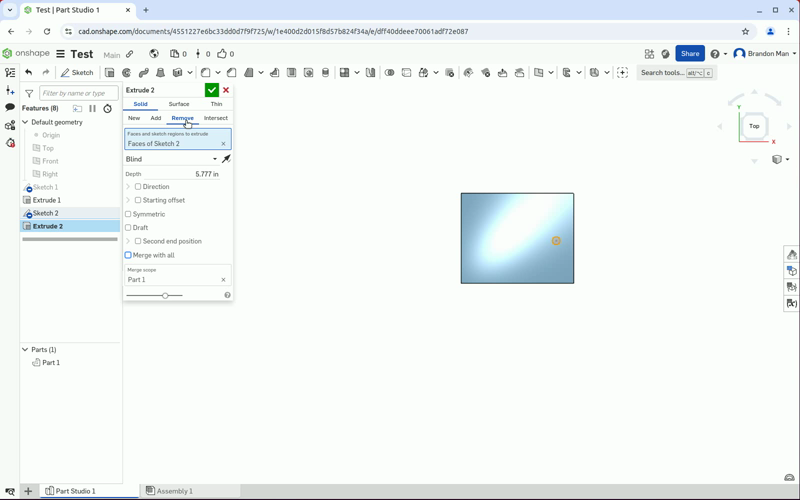
key(space)
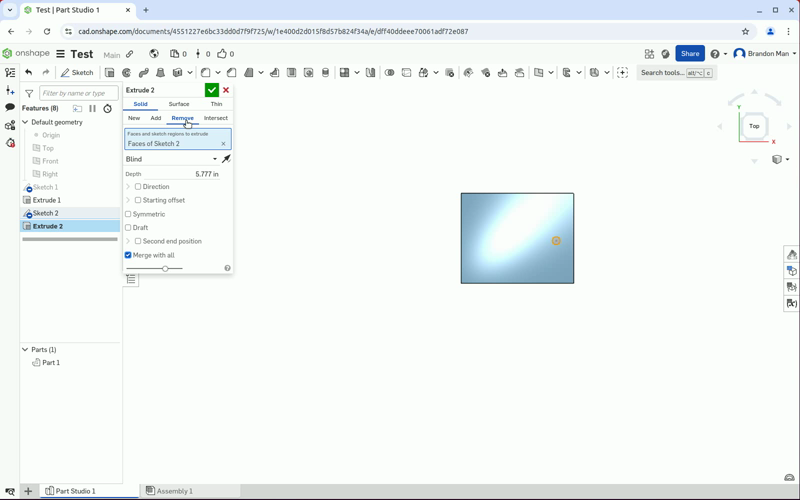
key(enter)
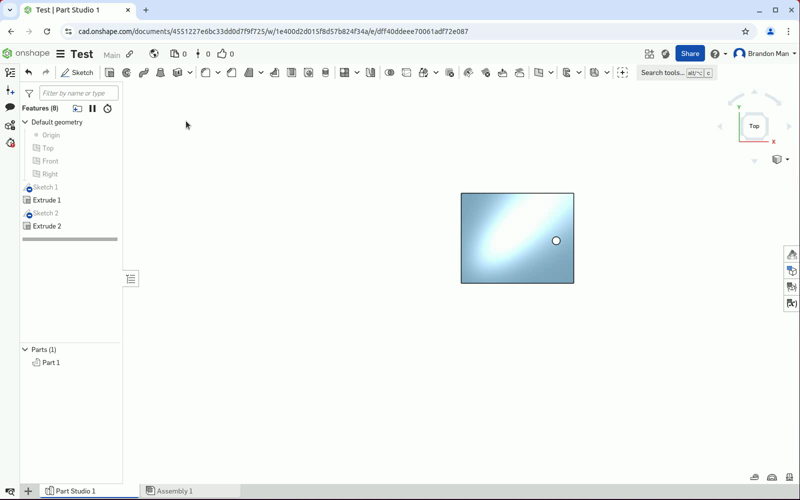
key(shift+h)
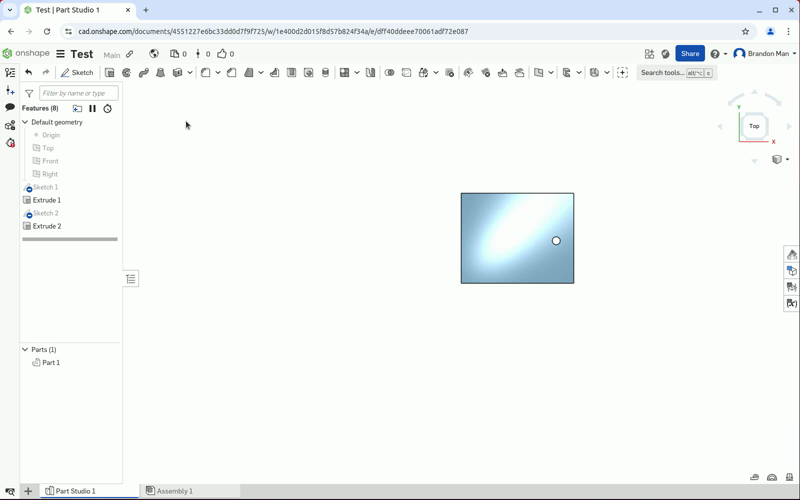
key(shift+h)
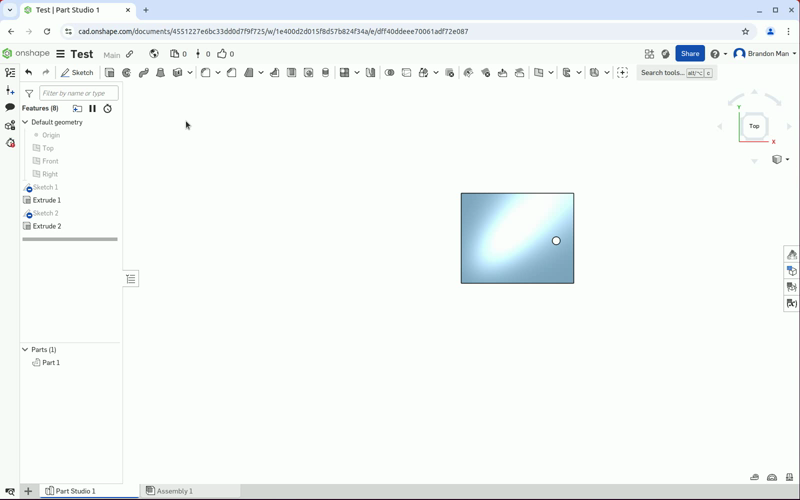
mouse_move(73, 189)
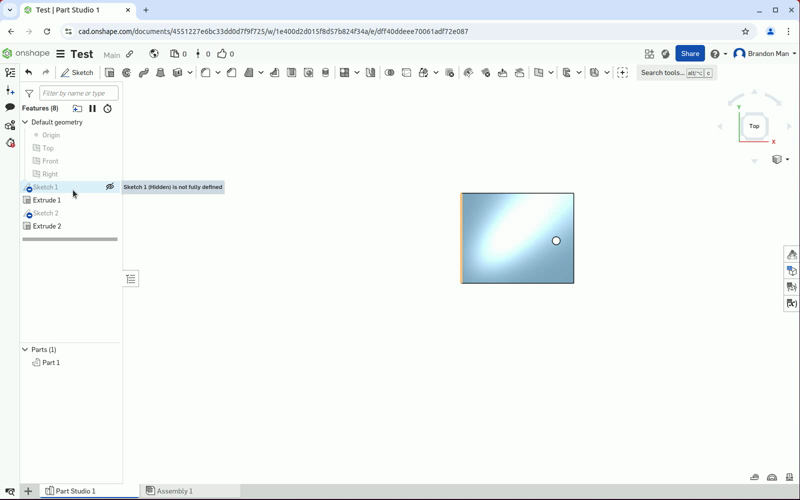
click(73, 189)
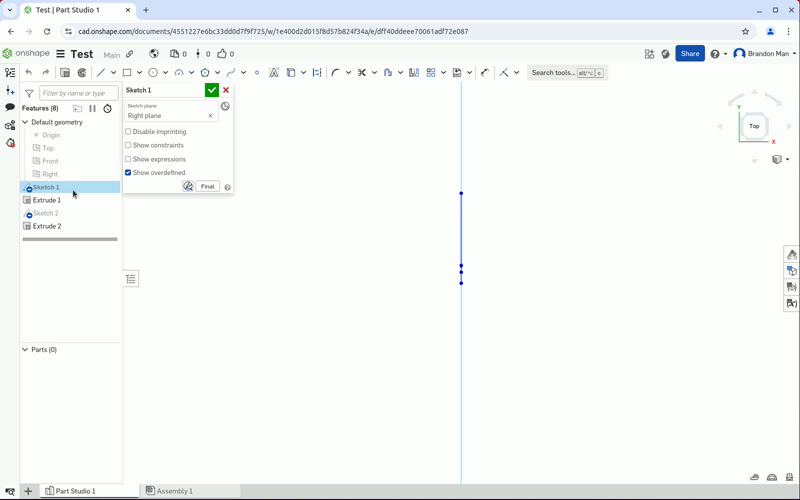
mouse_move(229, 92)
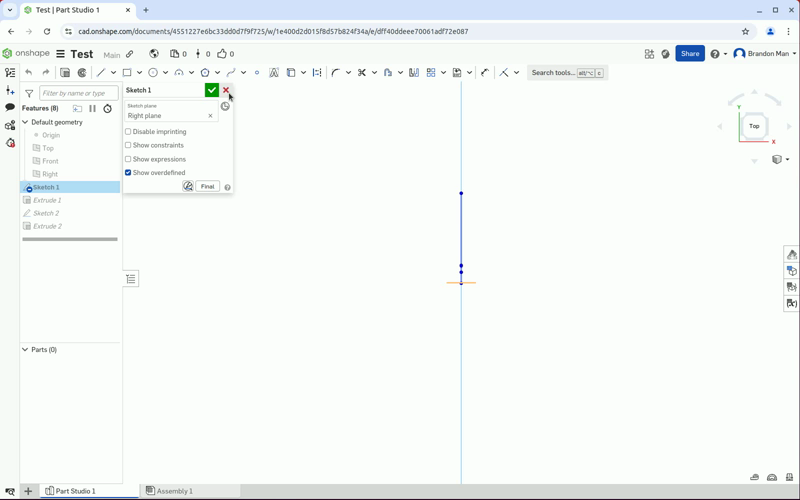
click(229, 92)
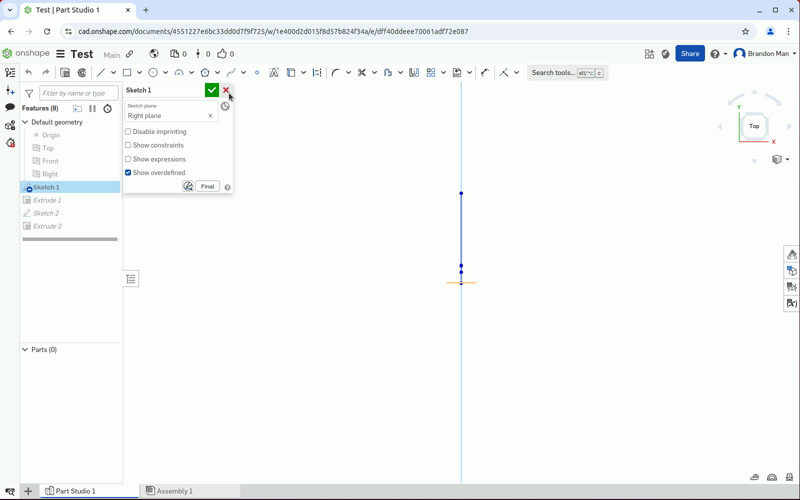
key(shift+s)
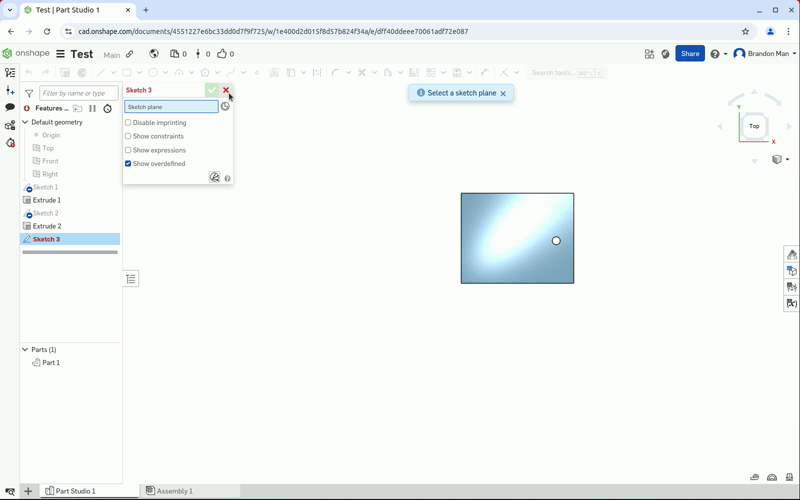
mouse_move(73, 150)
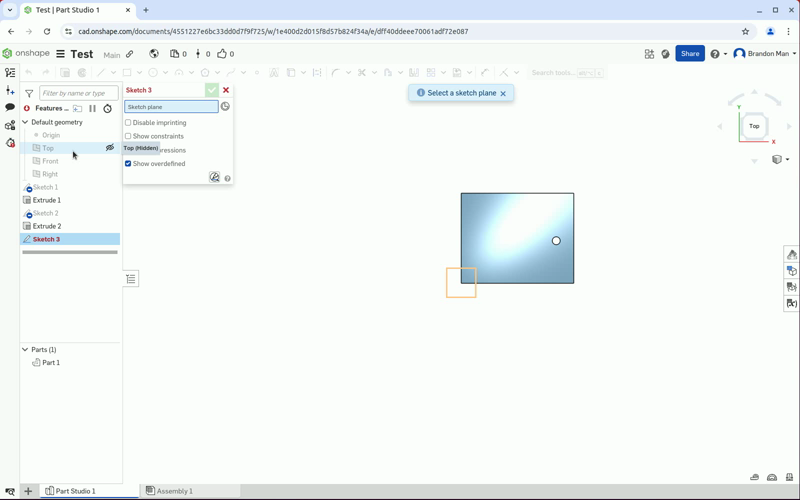
click(73, 150)
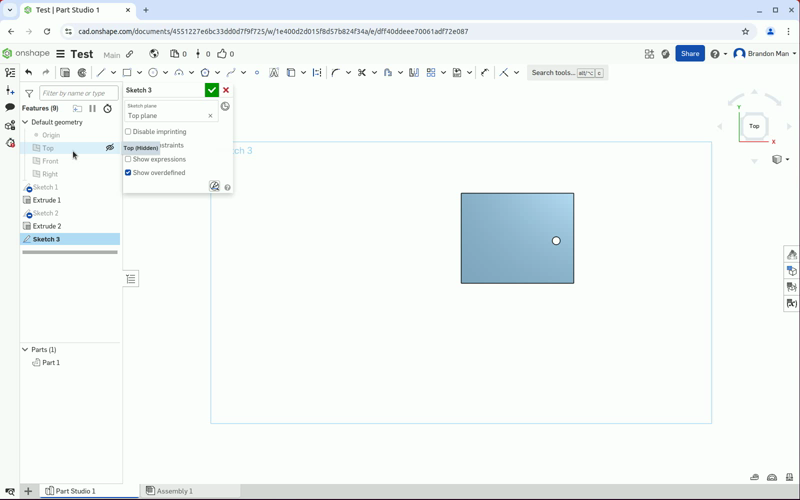
mouse_move(73, 352)
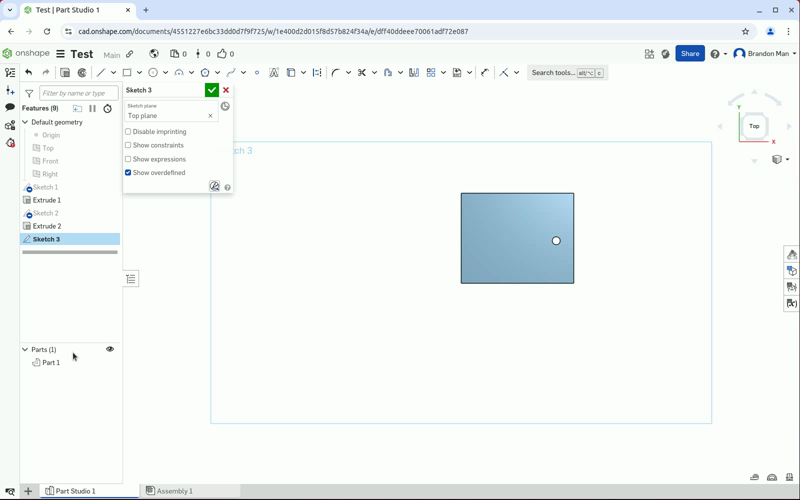
key(y)
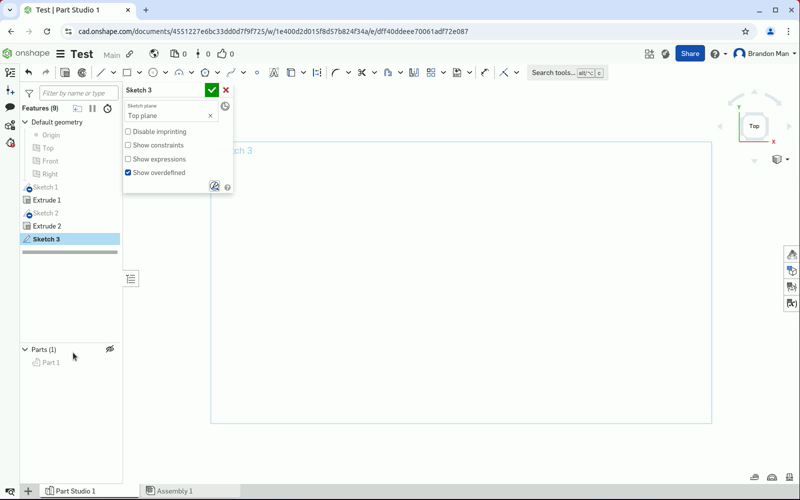
key(a)
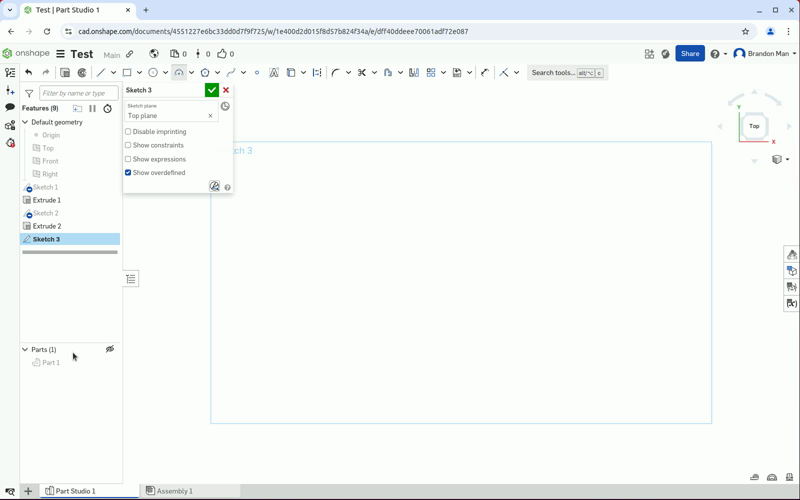
key_down(shift)
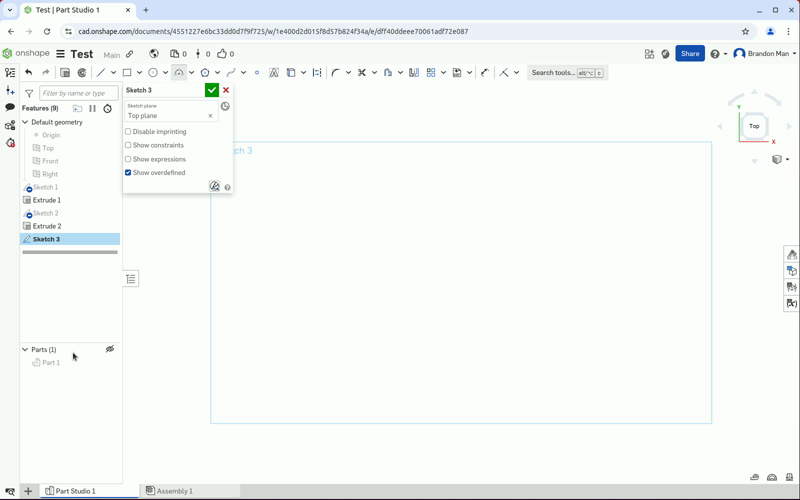
mouse_move(466, 245)
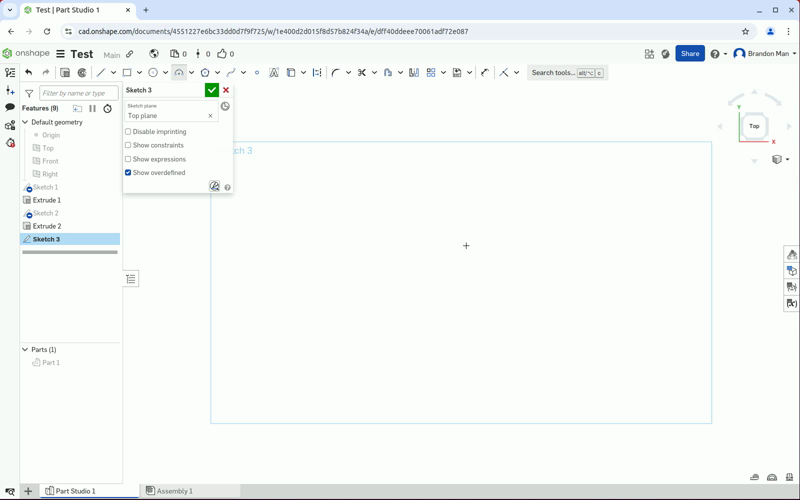
click(466, 245)
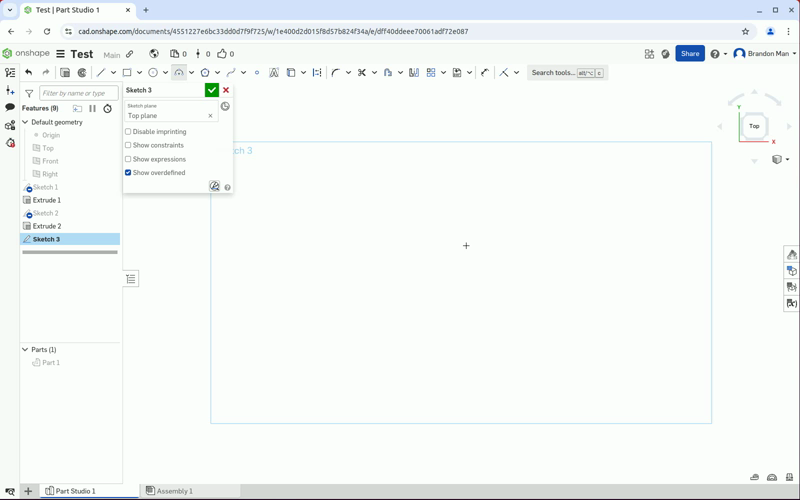
key_up(shift)
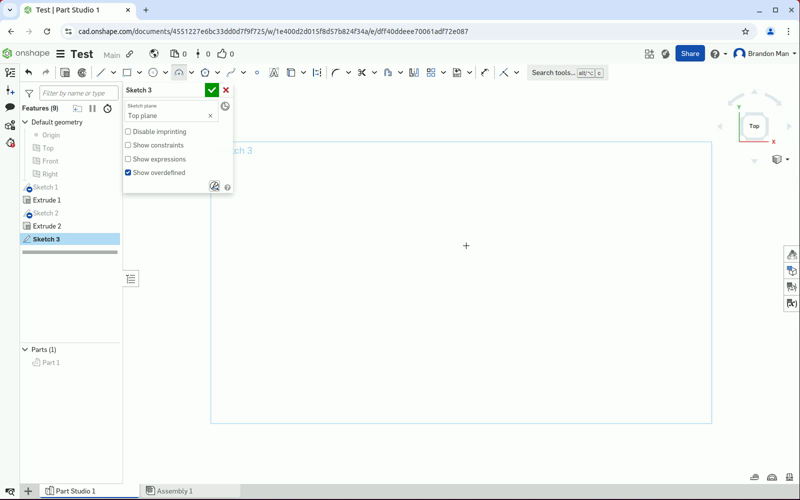
key_down(shift)
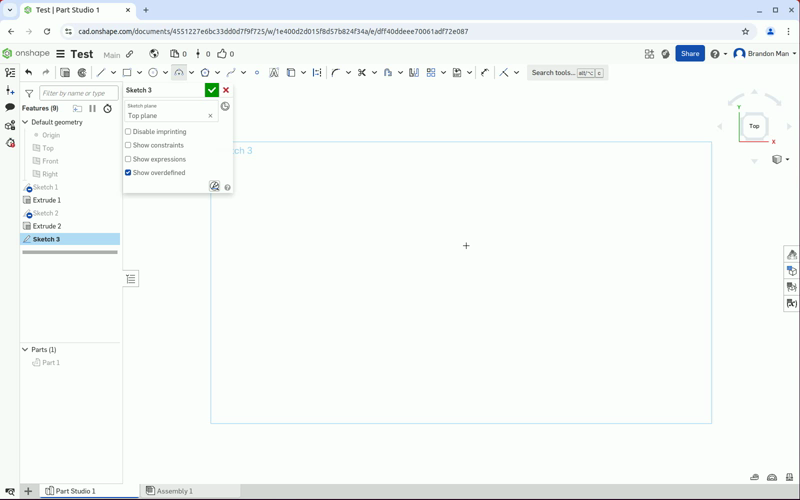
mouse_move(477, 245)
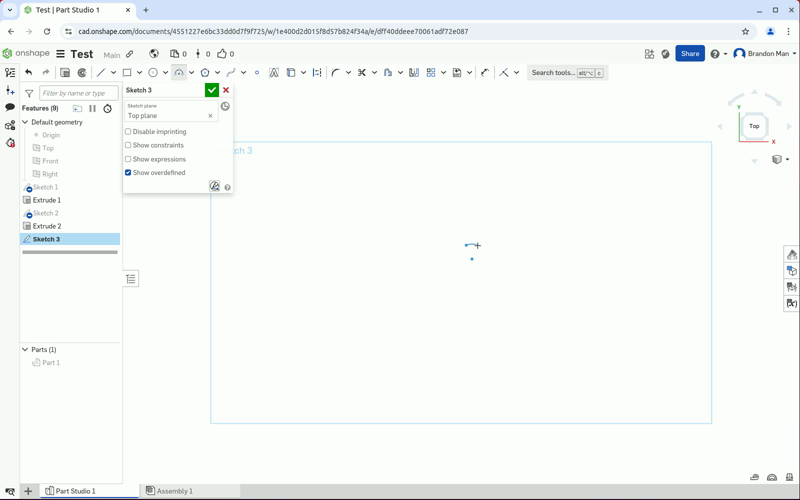
click(477, 245)
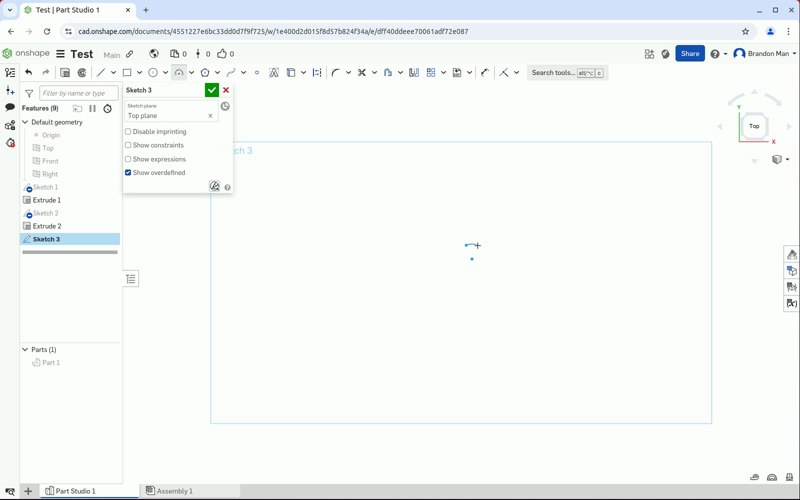
mouse_move(472, 250)
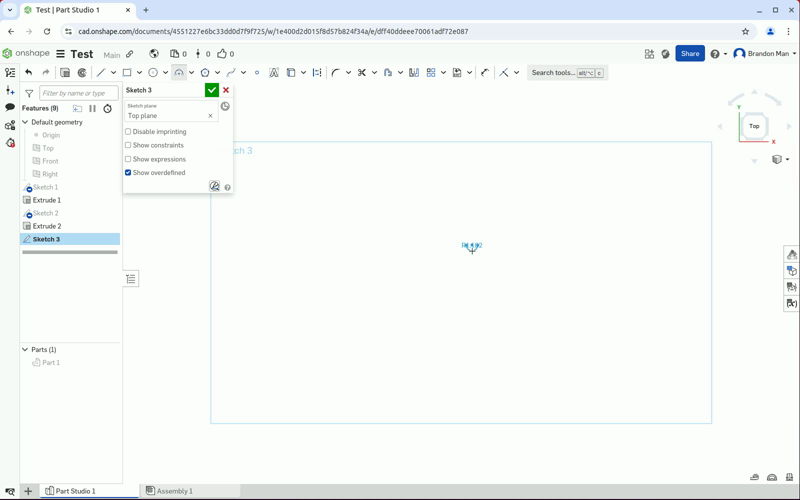
click(472, 250)
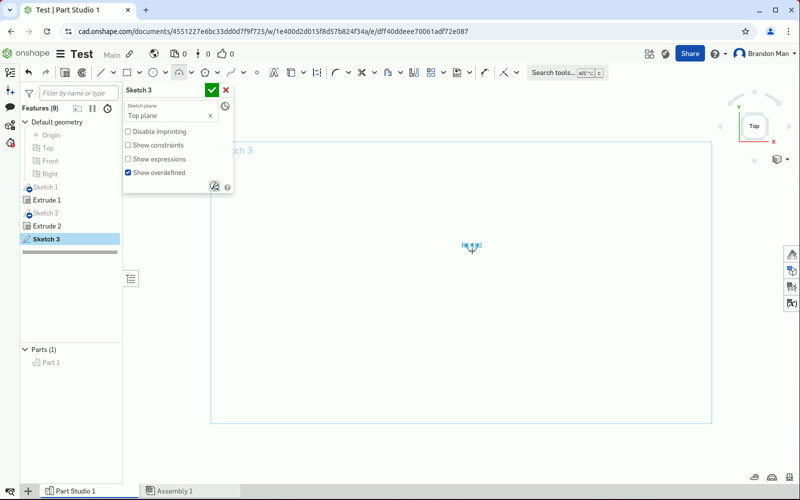
key_up(shift)
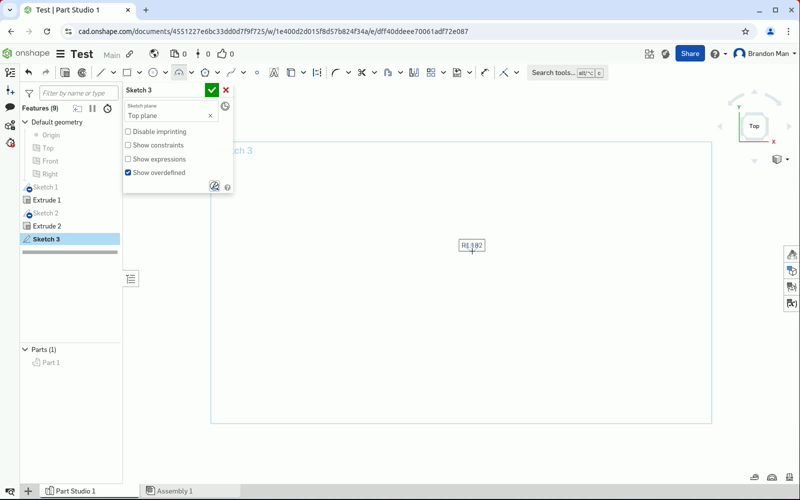
mouse_move(477, 245)
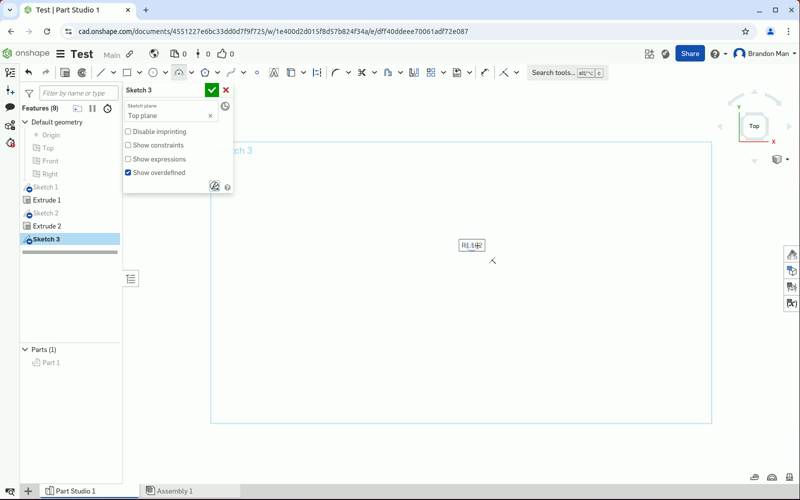
click(477, 245)
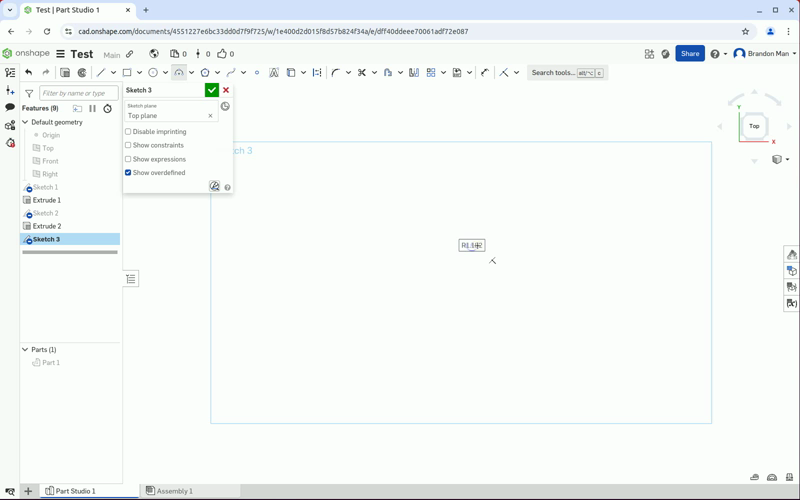
key_down(shift)
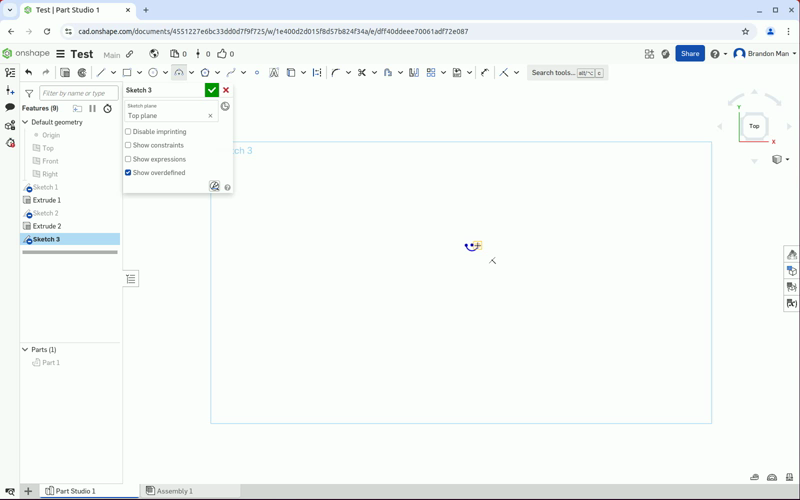
mouse_move(477, 237)
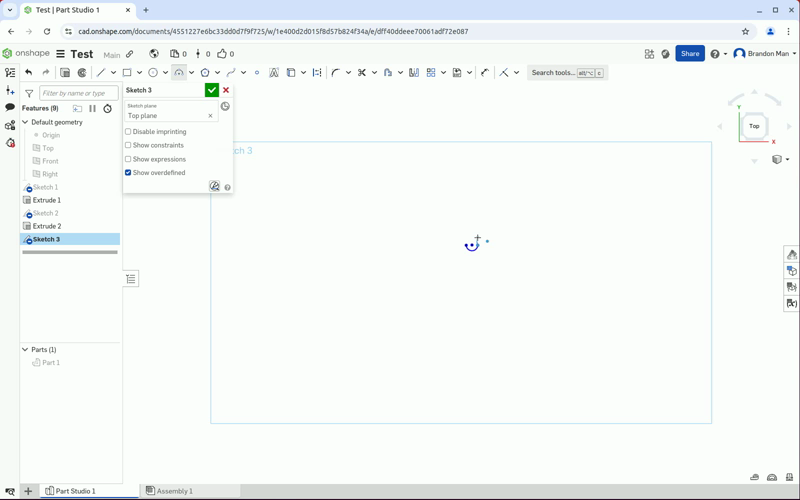
click(477, 237)
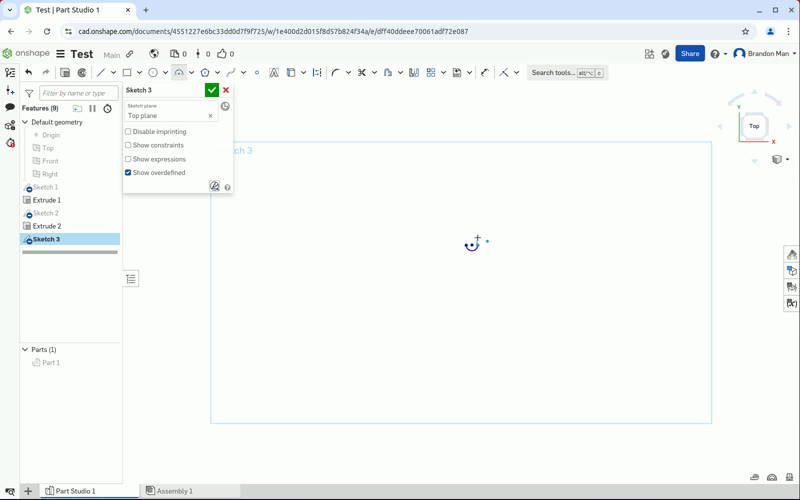
mouse_move(477, 241)
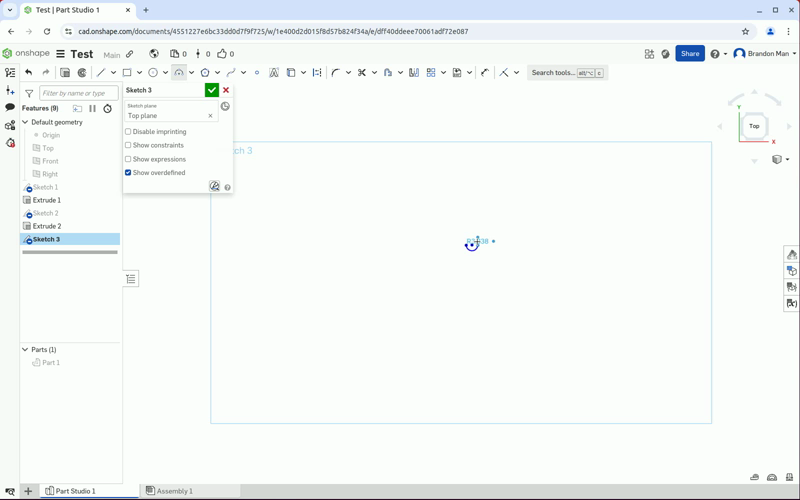
scroll(6)
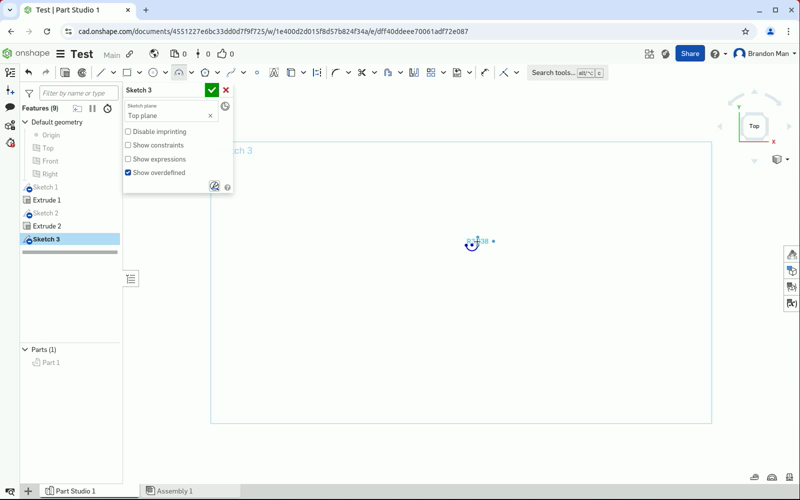
scroll(6)
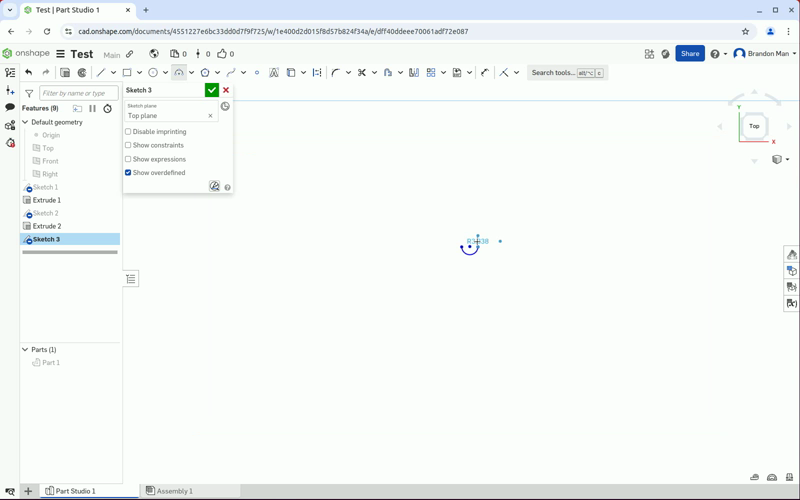
scroll(6)
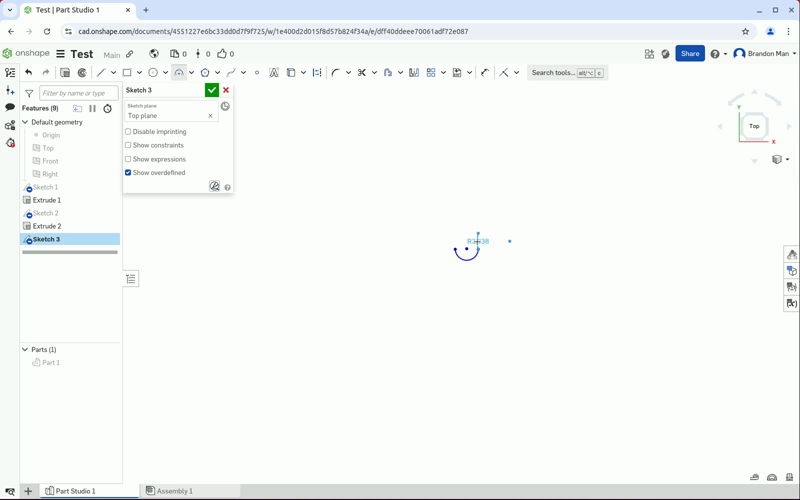
scroll(6)
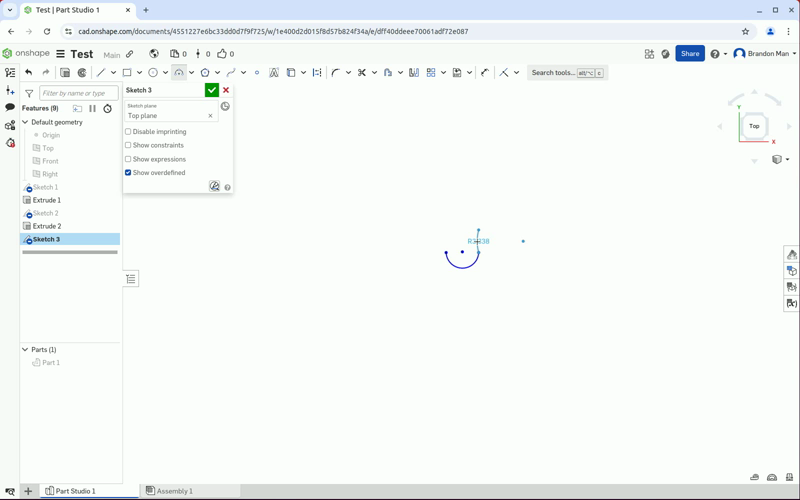
scroll(6)
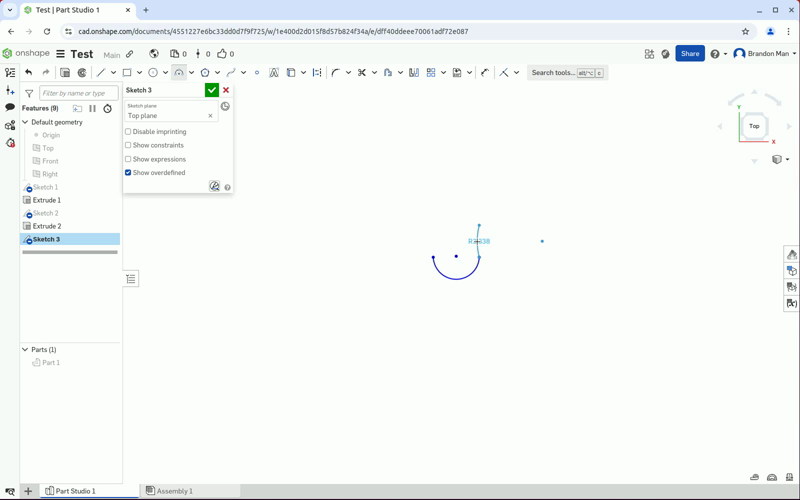
scroll(6)
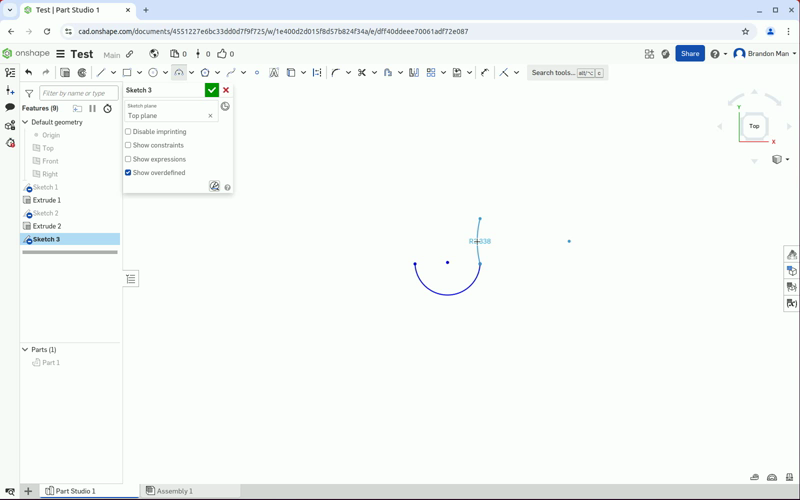
scroll(6)
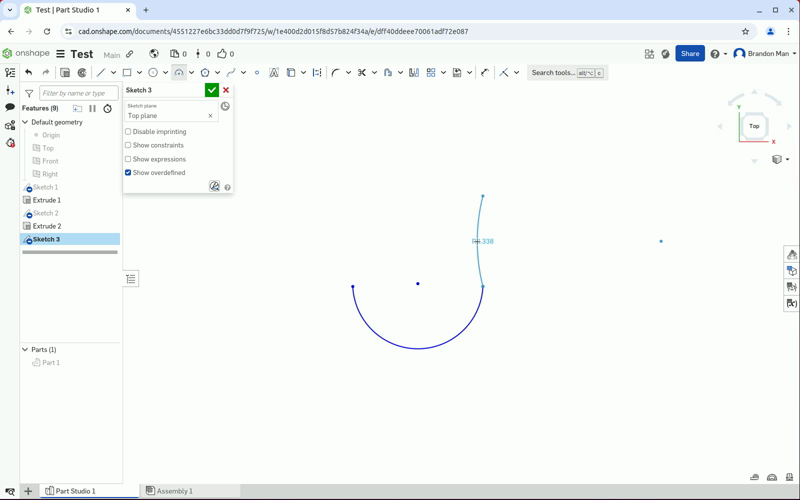
click(477, 241)
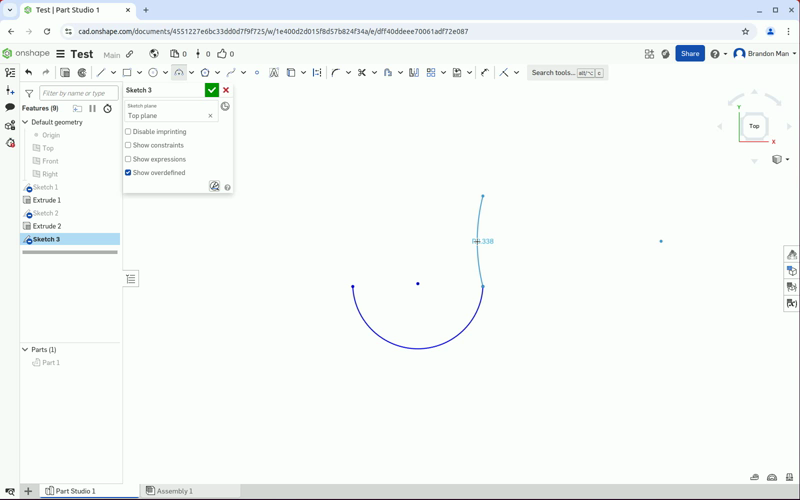
scroll(-6)
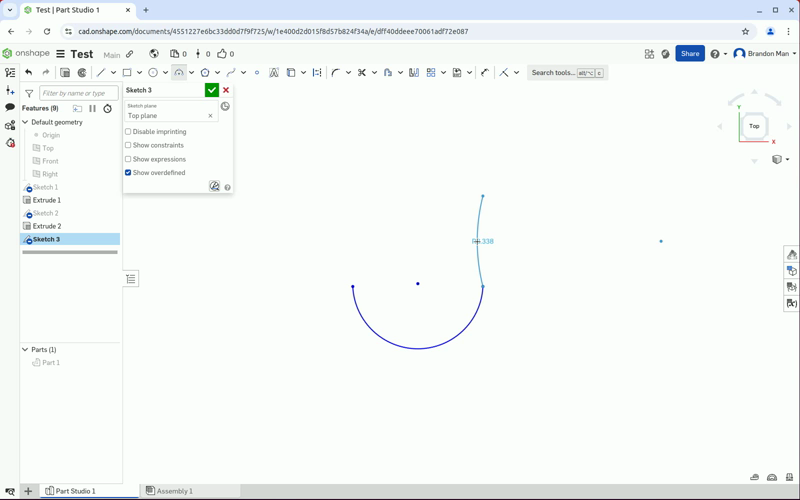
scroll(-6)
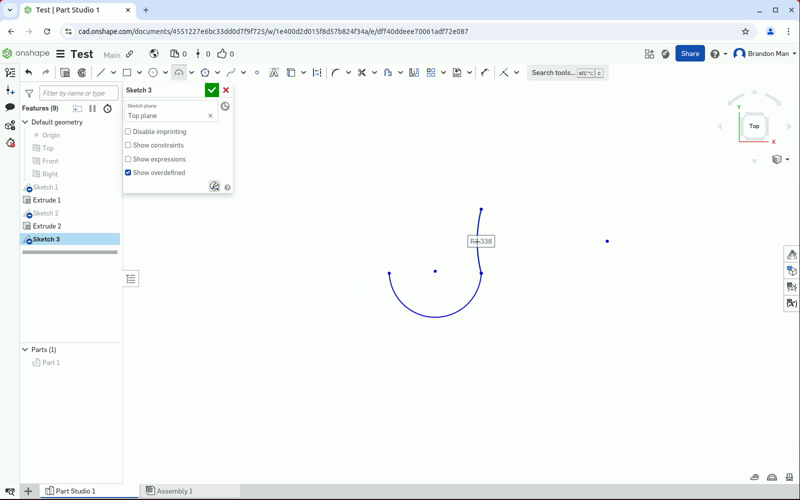
scroll(-6)
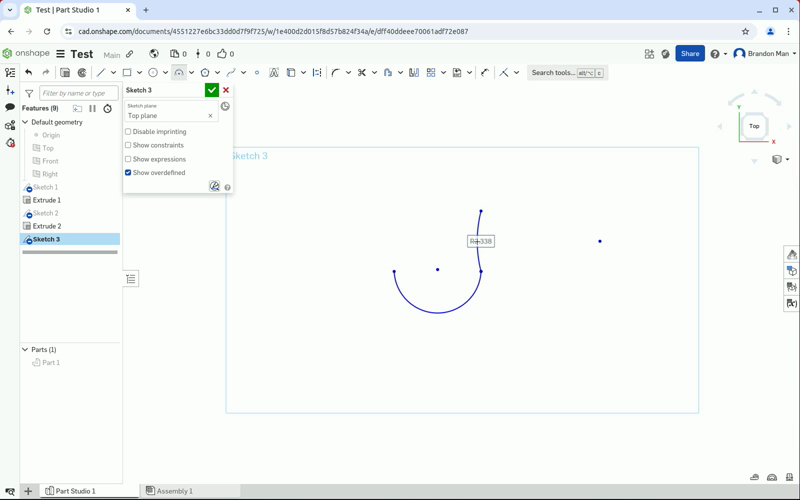
scroll(-6)
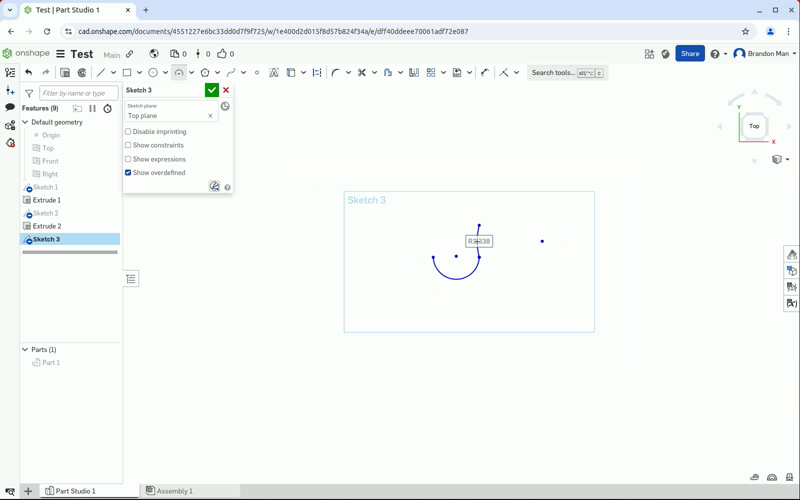
scroll(-6)
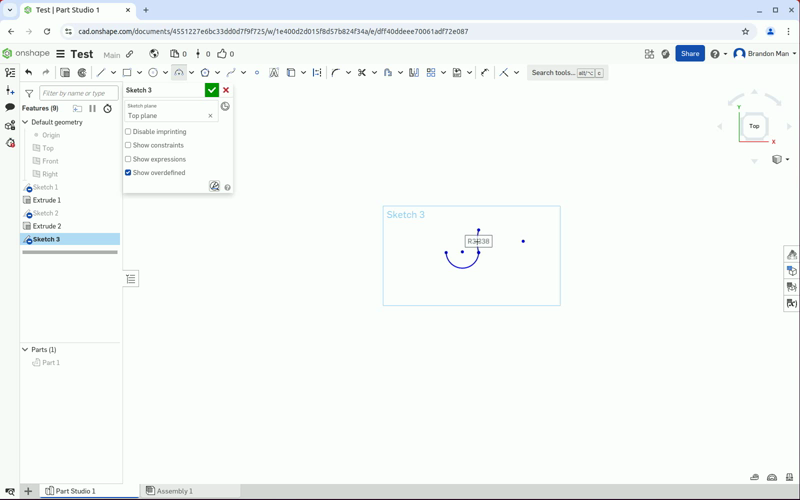
scroll(-6)
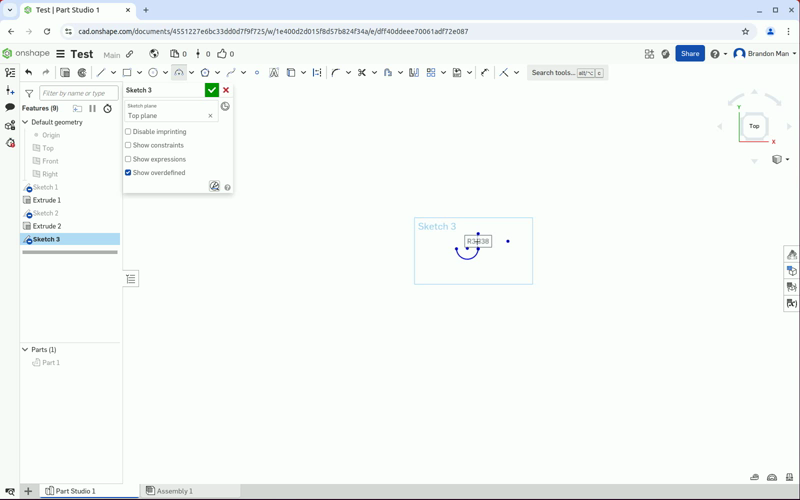
scroll(-6)
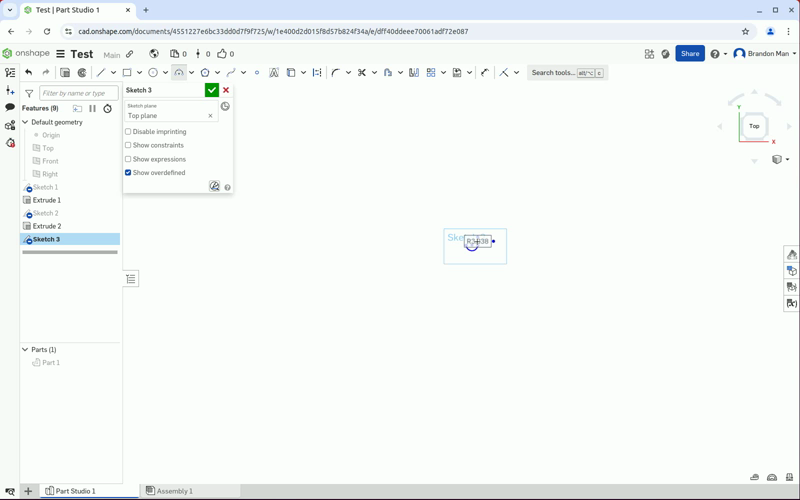
key_up(shift)
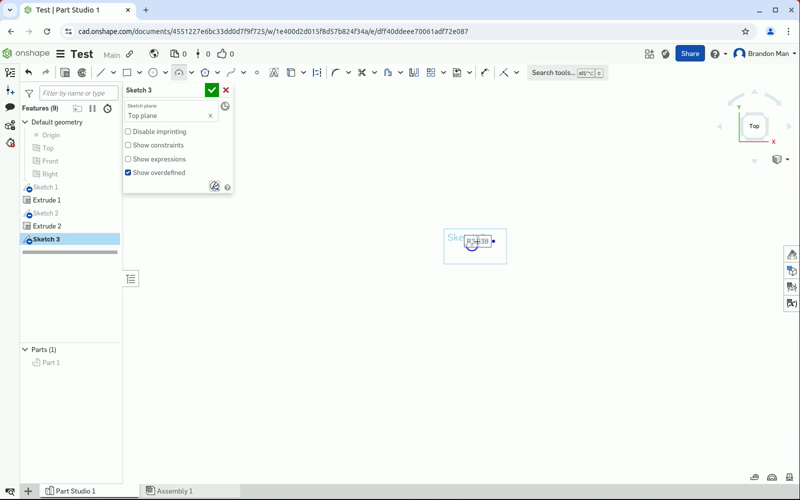
mouse_move(477, 237)
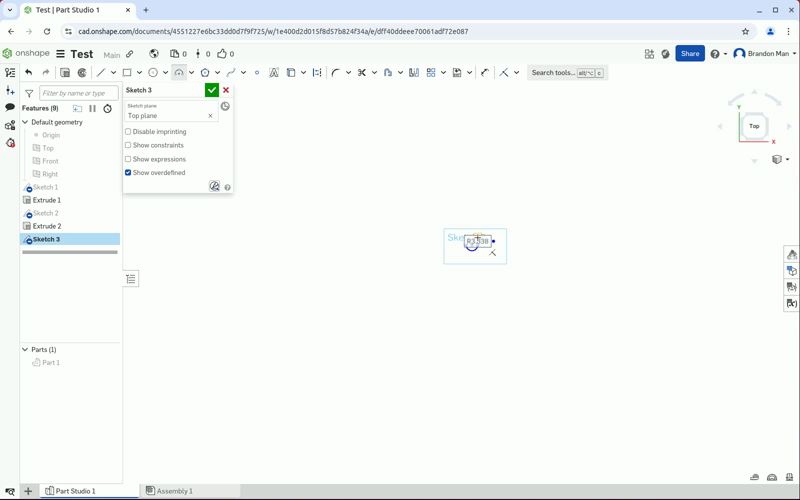
scroll(6)
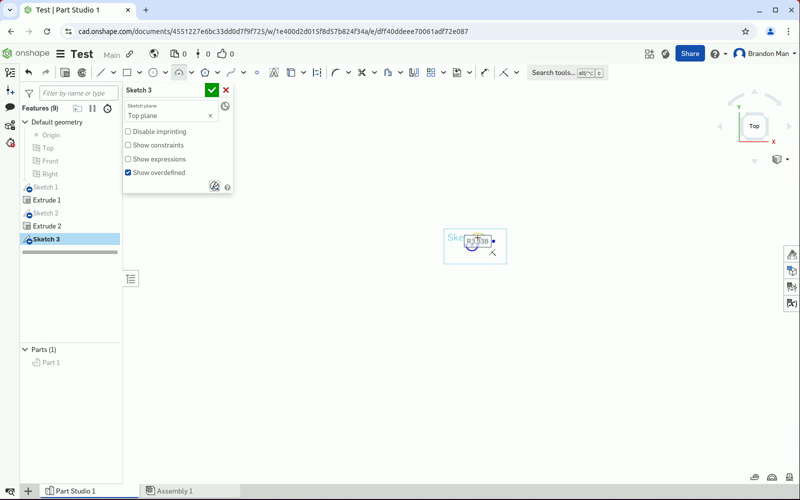
scroll(6)
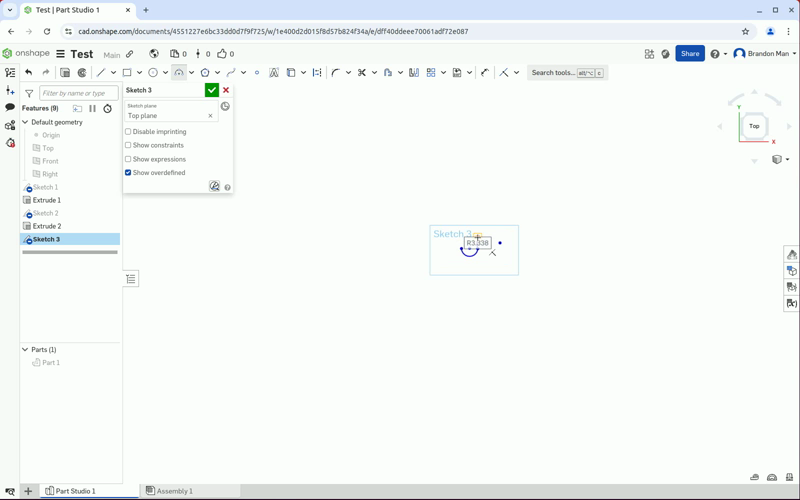
scroll(6)
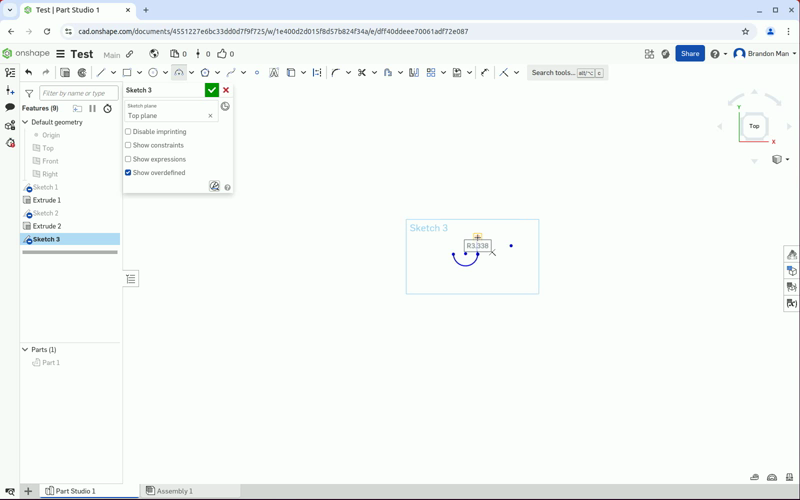
scroll(6)
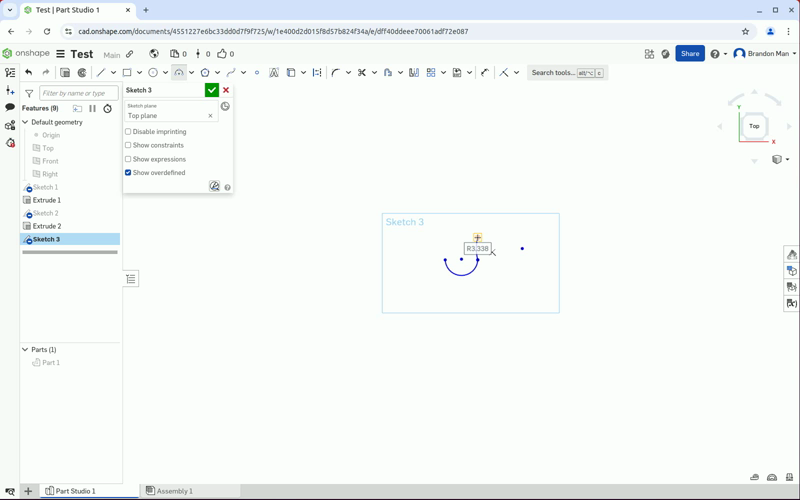
scroll(6)
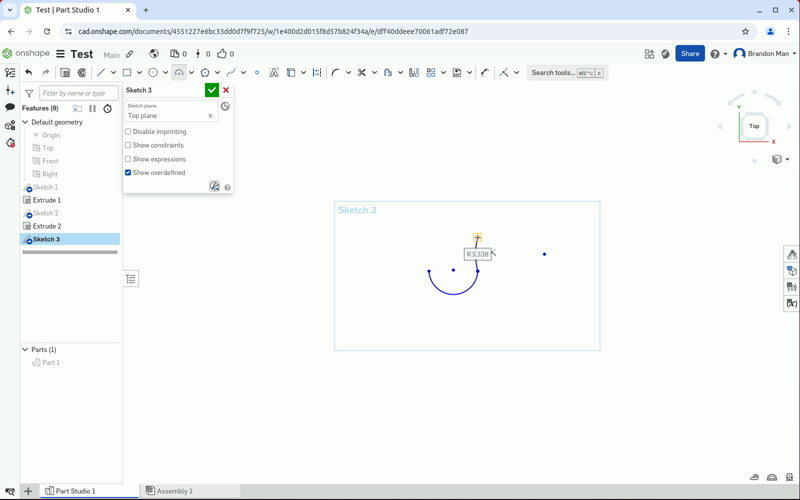
scroll(6)
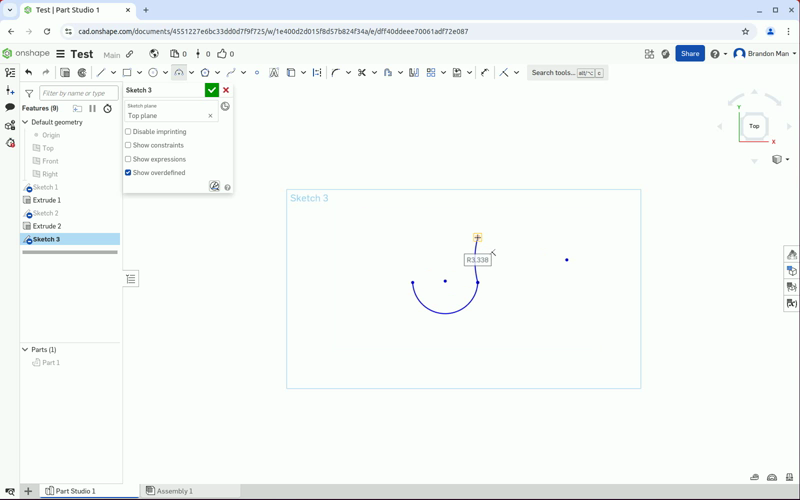
scroll(6)
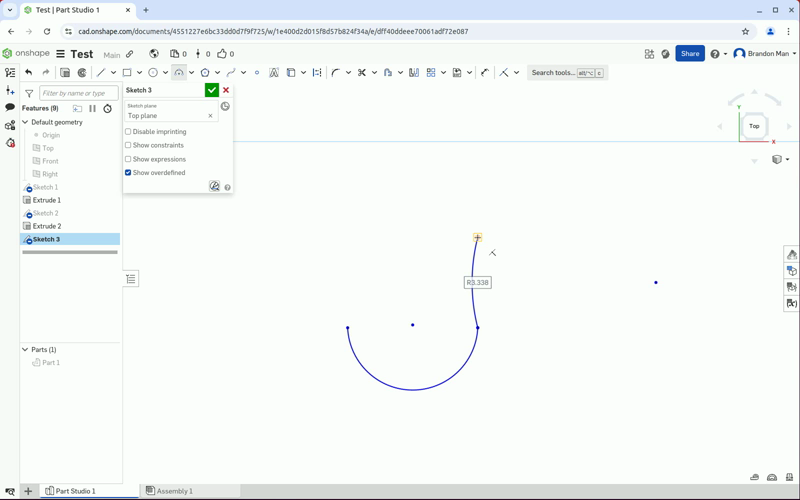
click(477, 237)
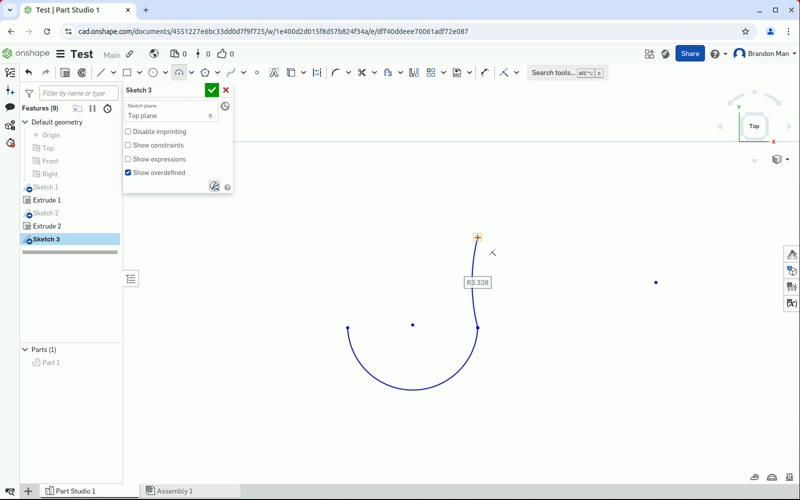
scroll(-6)
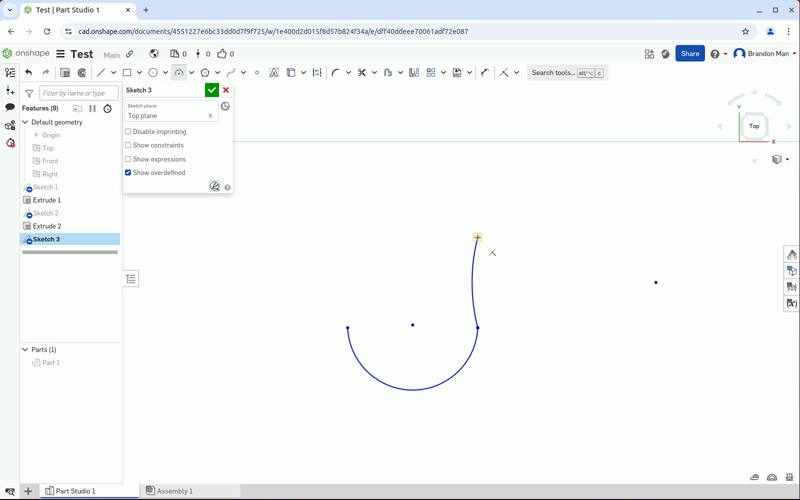
scroll(-6)
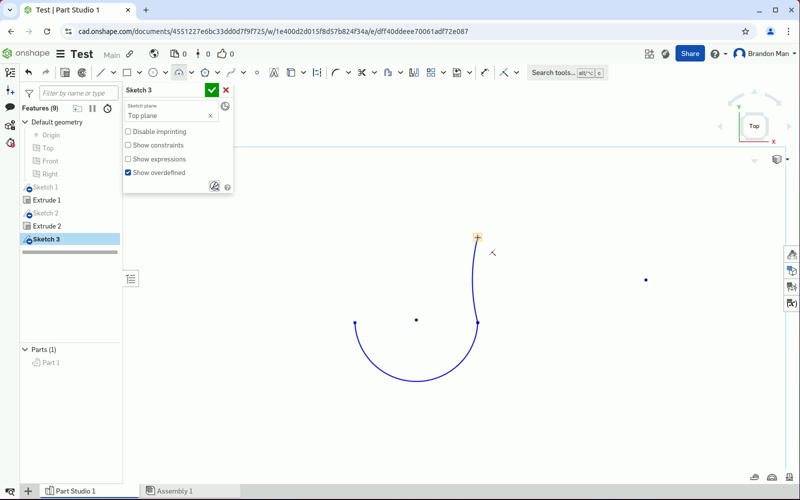
scroll(-6)
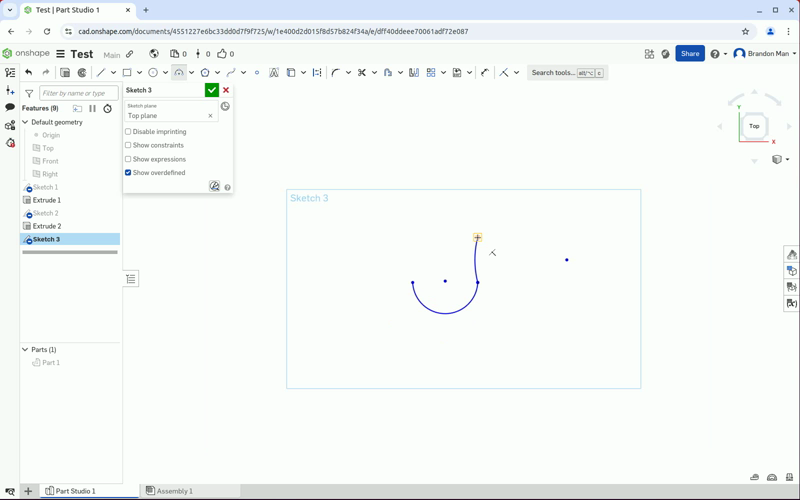
scroll(-6)
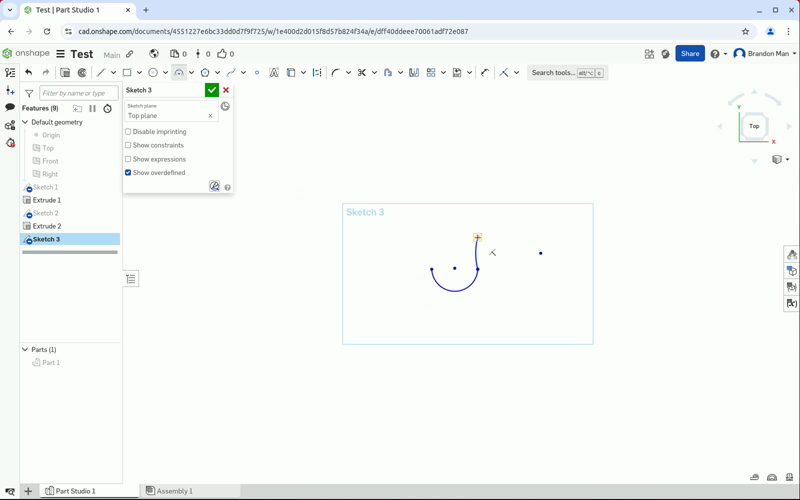
scroll(-6)
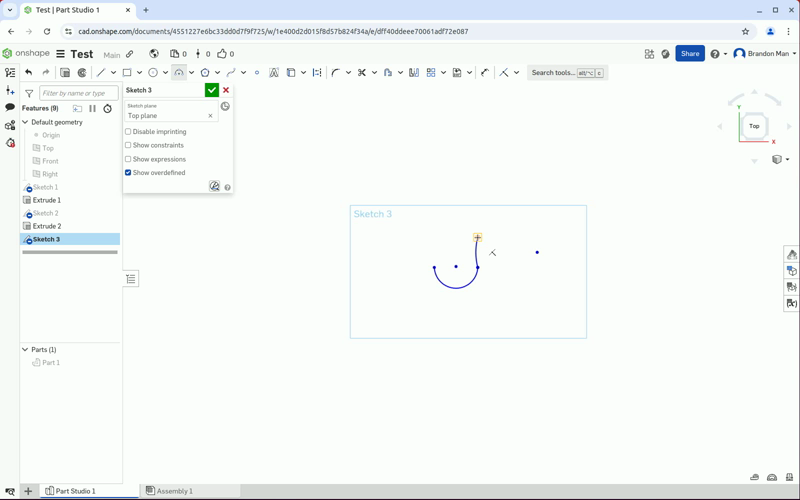
scroll(-6)
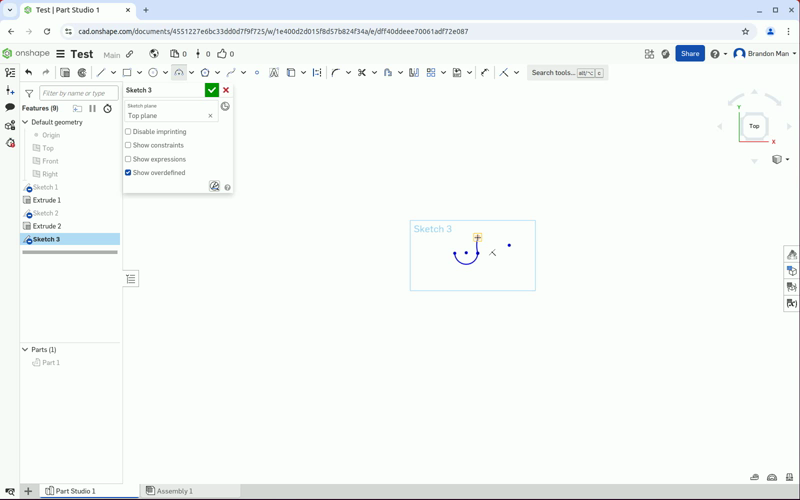
scroll(-6)
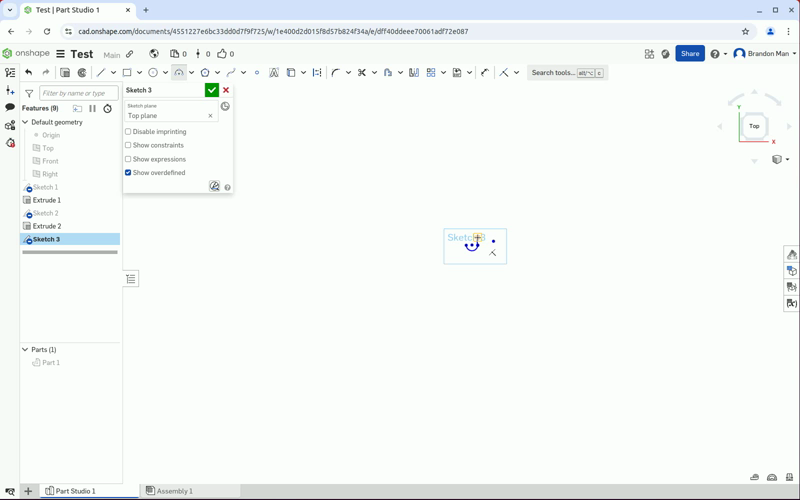
key_down(shift)
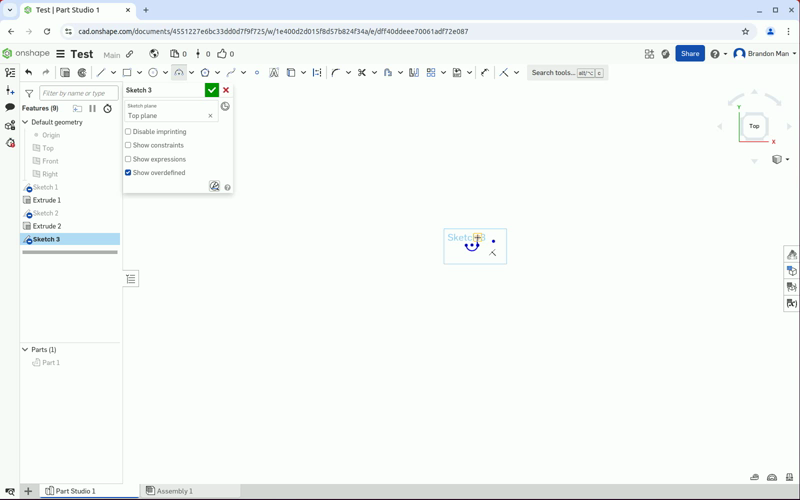
mouse_move(466, 236)
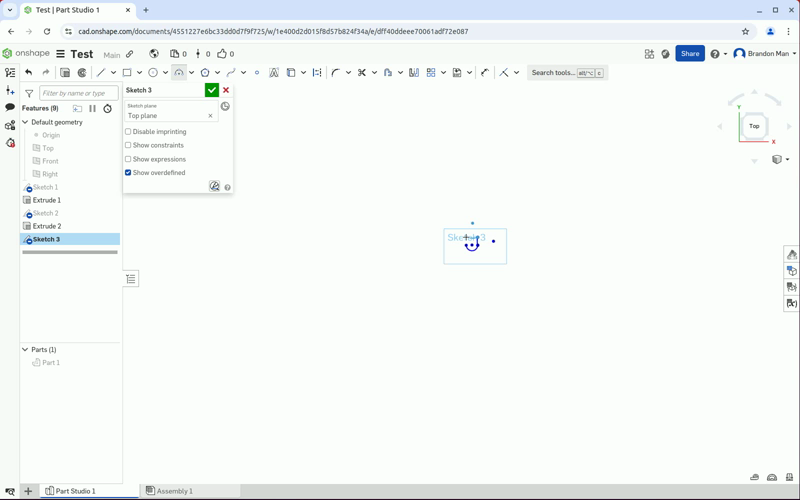
click(466, 236)
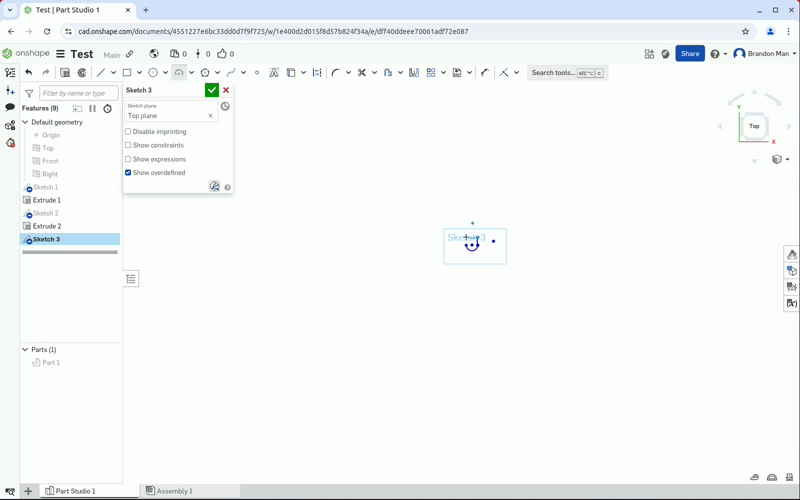
mouse_move(472, 231)
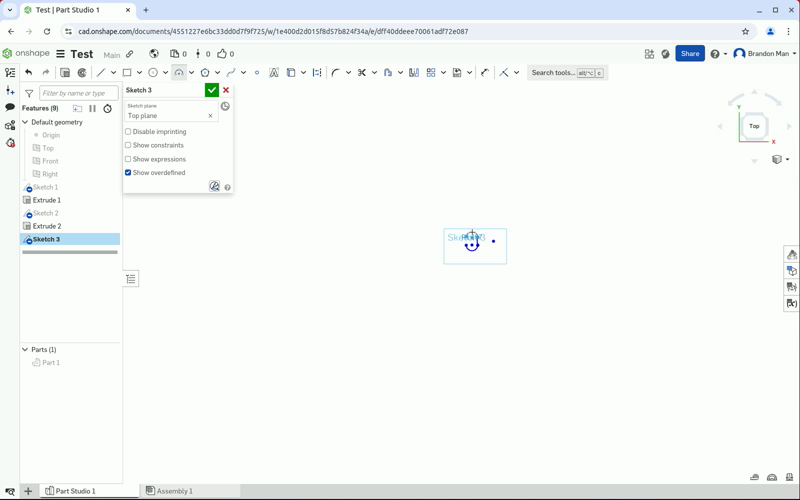
click(472, 231)
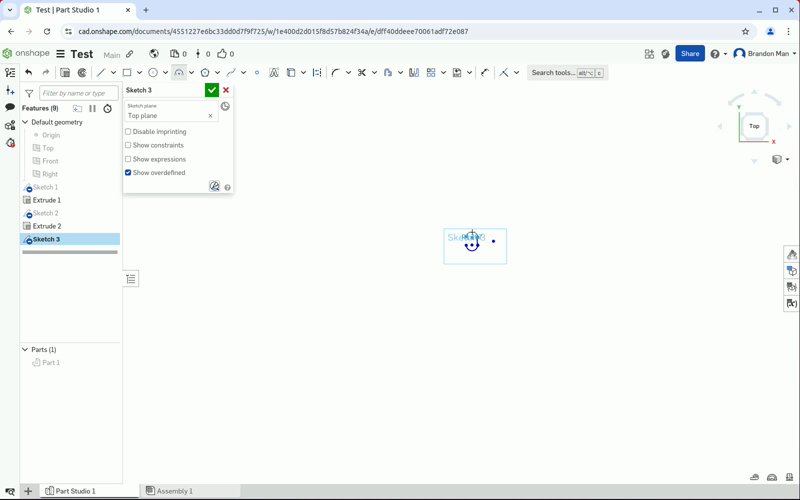
key_up(shift)
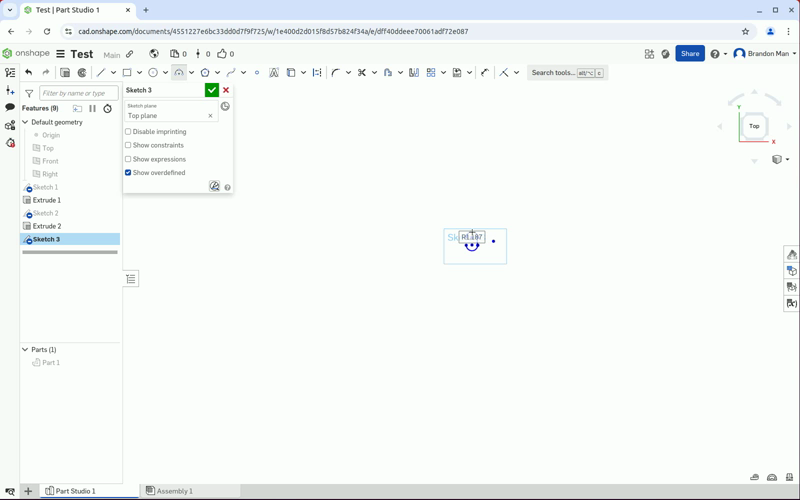
mouse_move(466, 236)
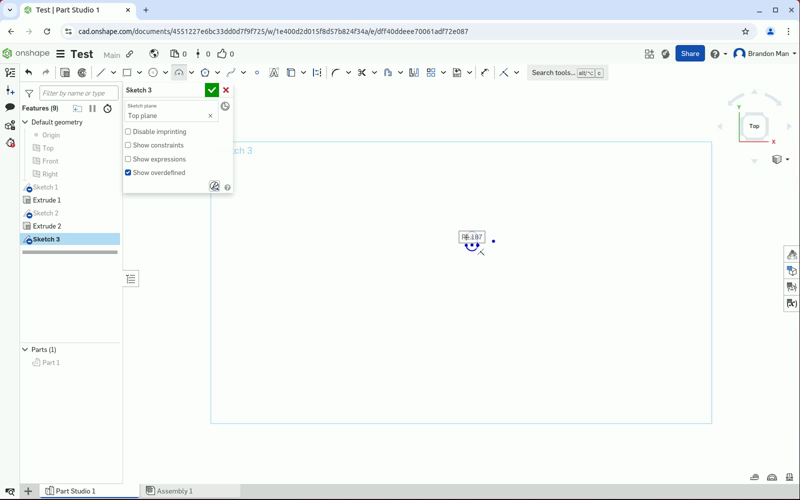
click(466, 236)
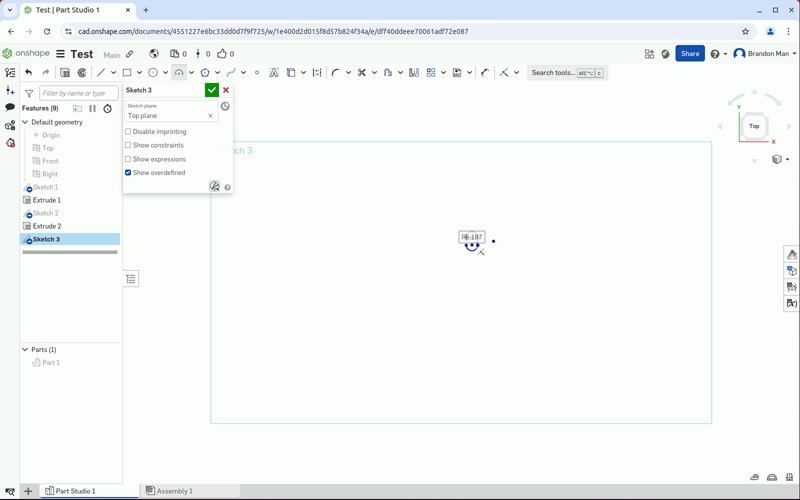
mouse_move(466, 245)
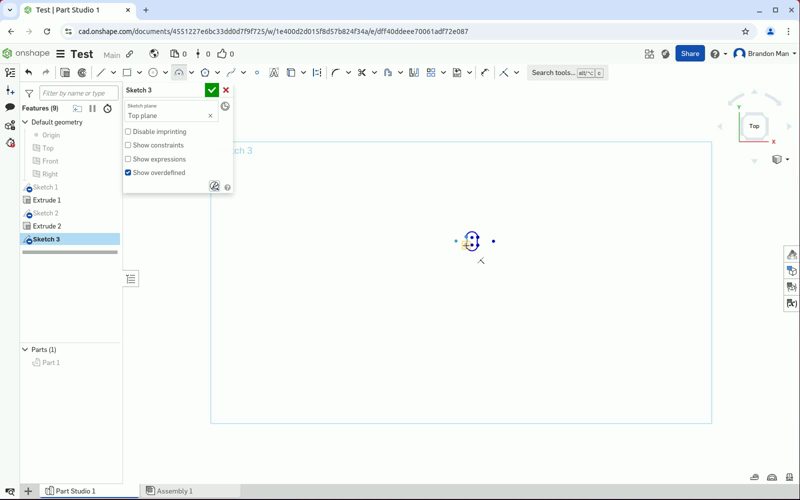
click(466, 245)
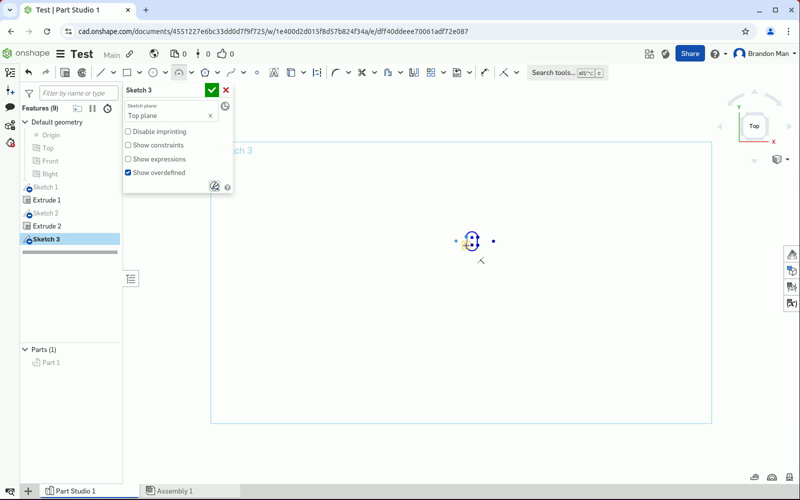
key_down(shift)
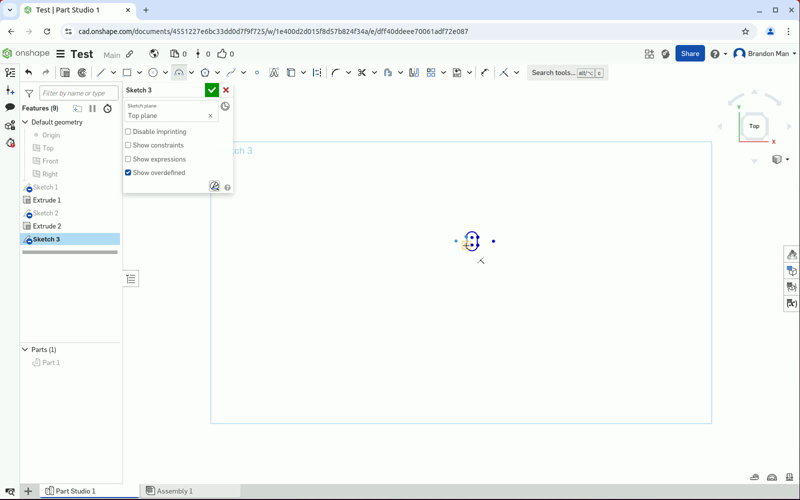
mouse_move(465, 241)
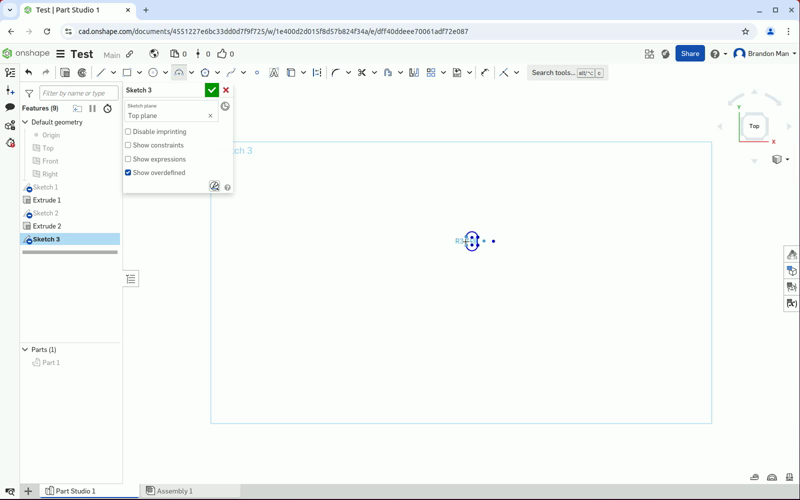
scroll(6)
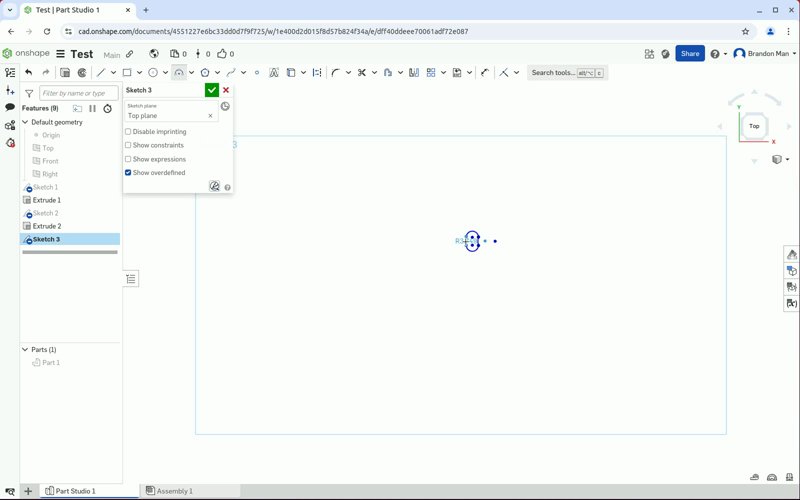
scroll(6)
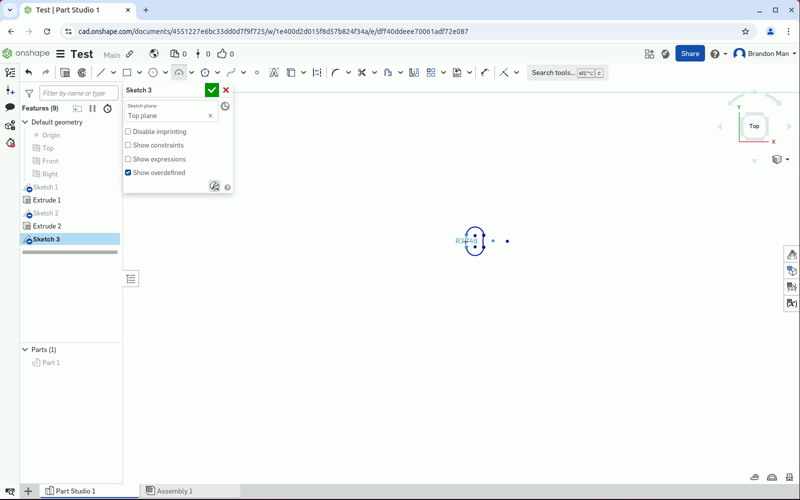
scroll(6)
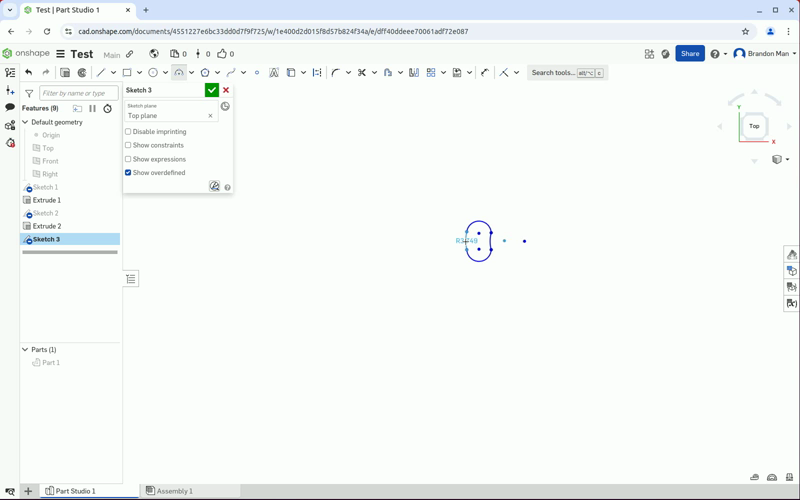
scroll(6)
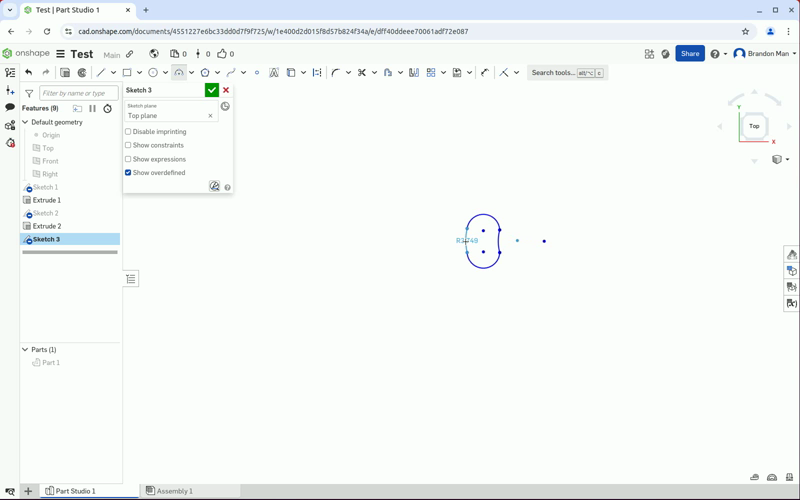
scroll(6)
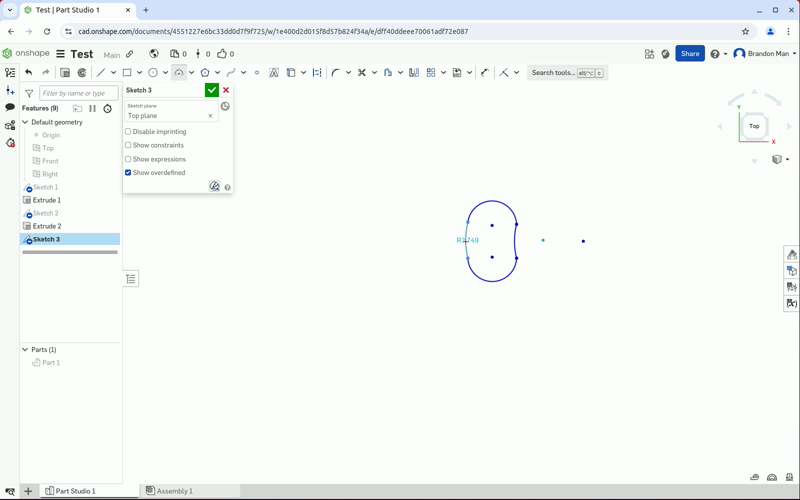
scroll(6)
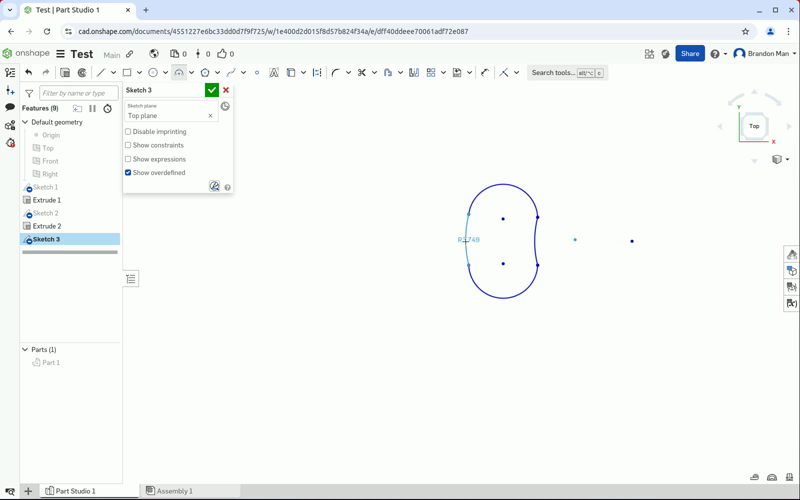
scroll(6)
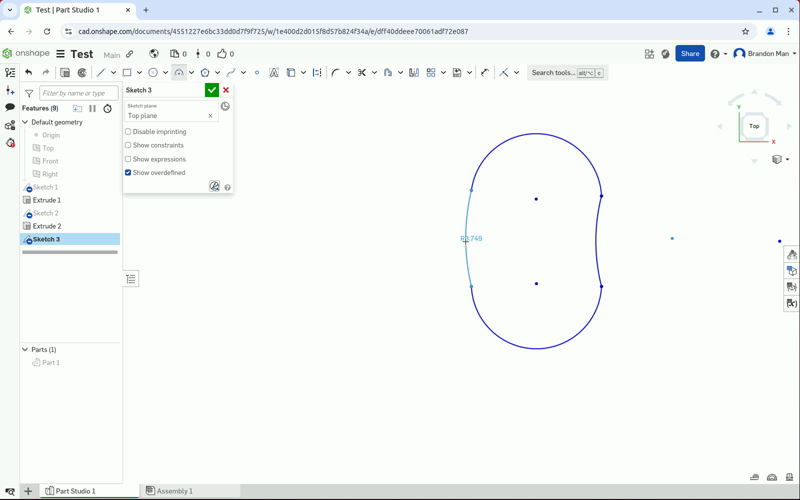
click(465, 241)
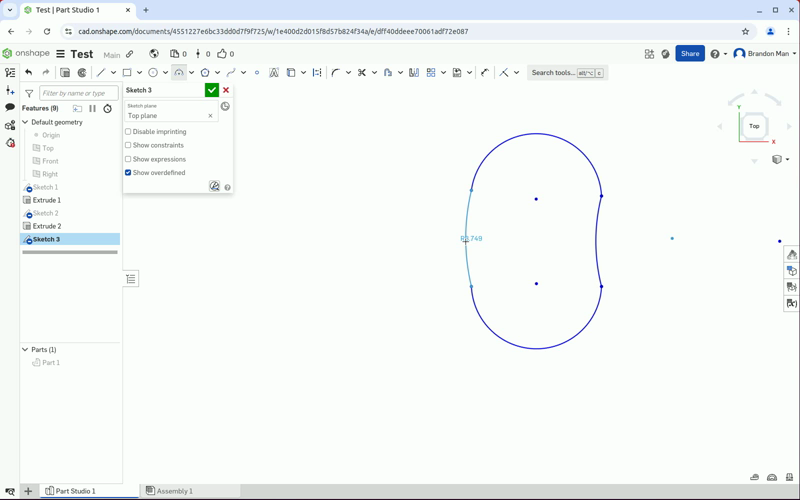
scroll(-6)
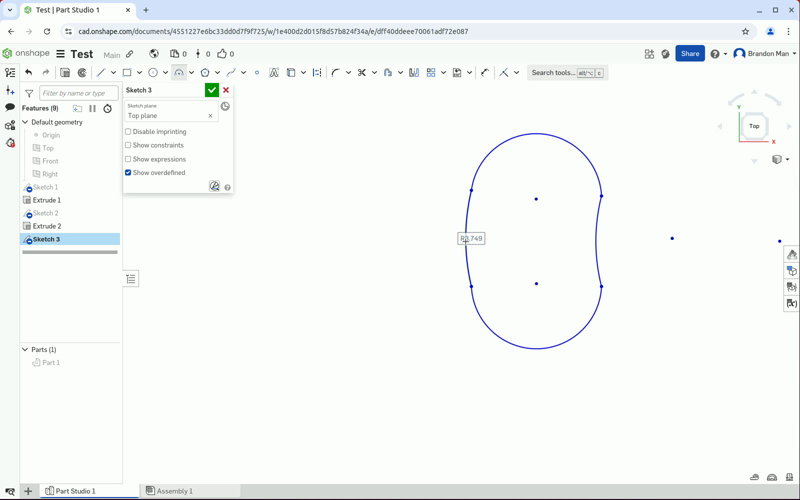
scroll(-6)
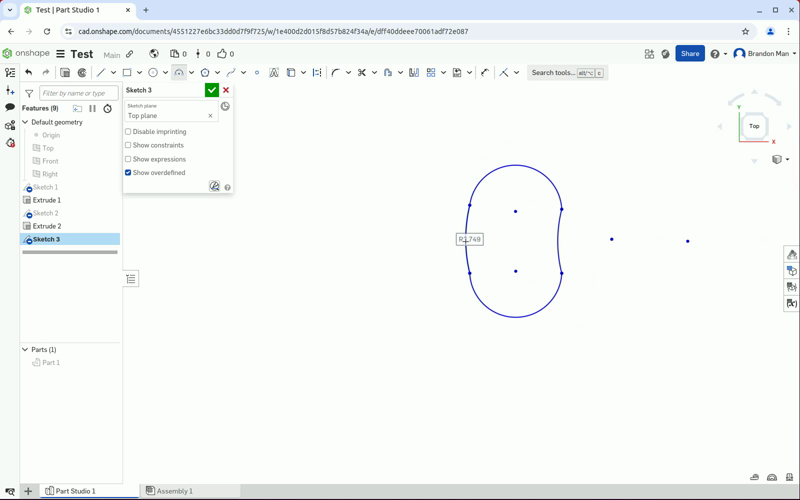
scroll(-6)
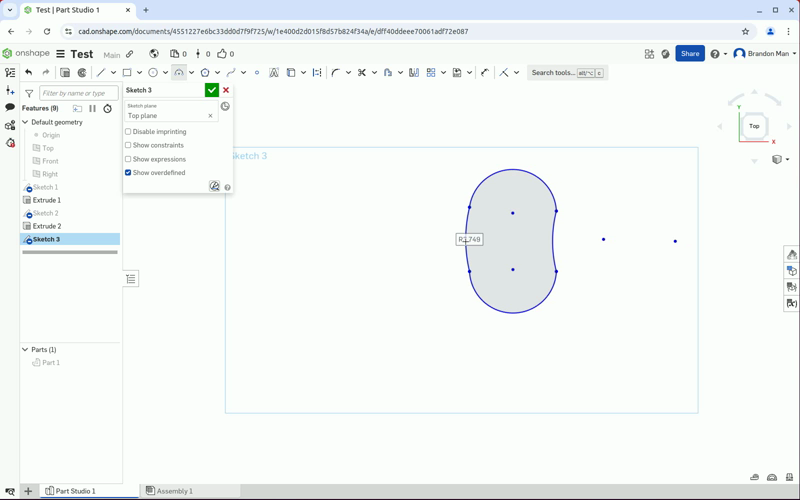
scroll(-6)
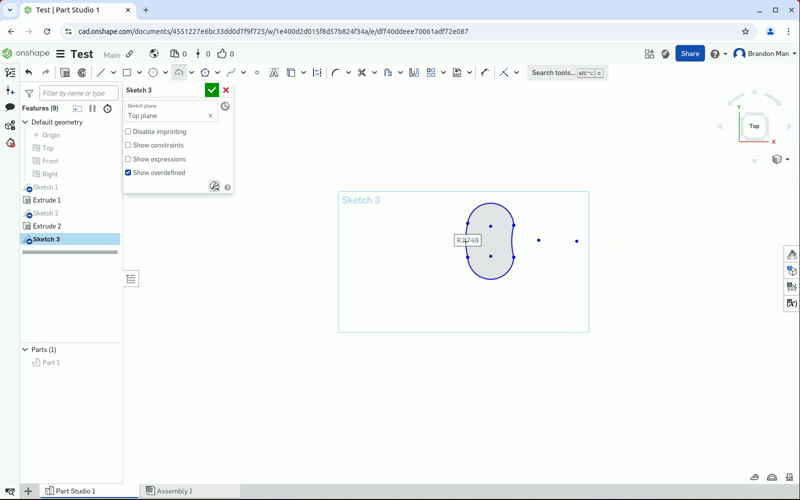
scroll(-6)
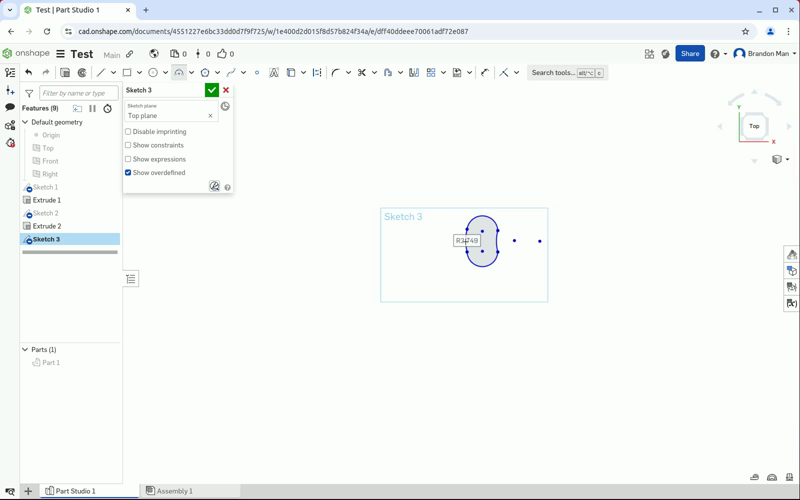
scroll(-6)
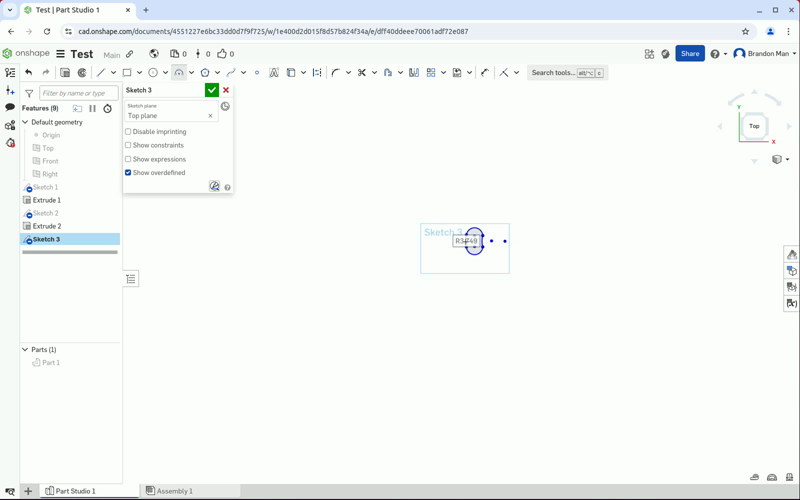
scroll(-6)
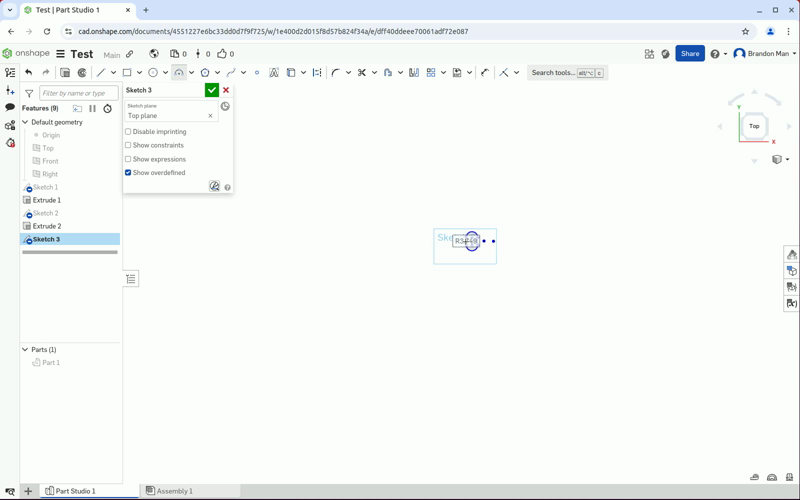
key_up(shift)
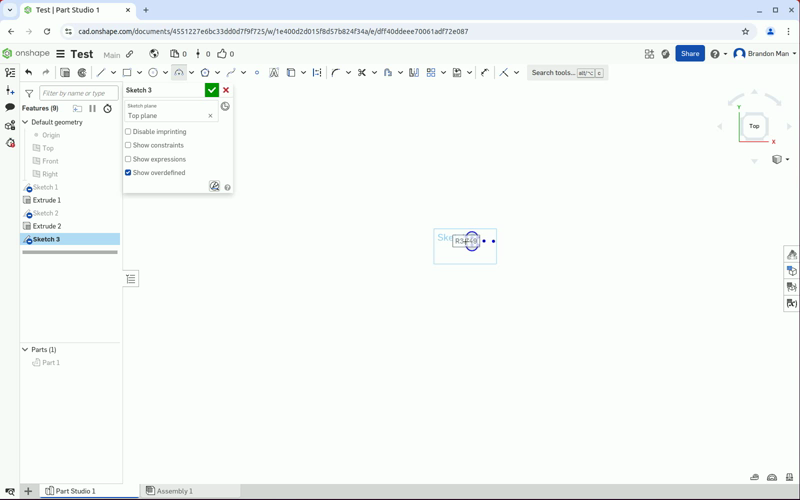
key(esc)
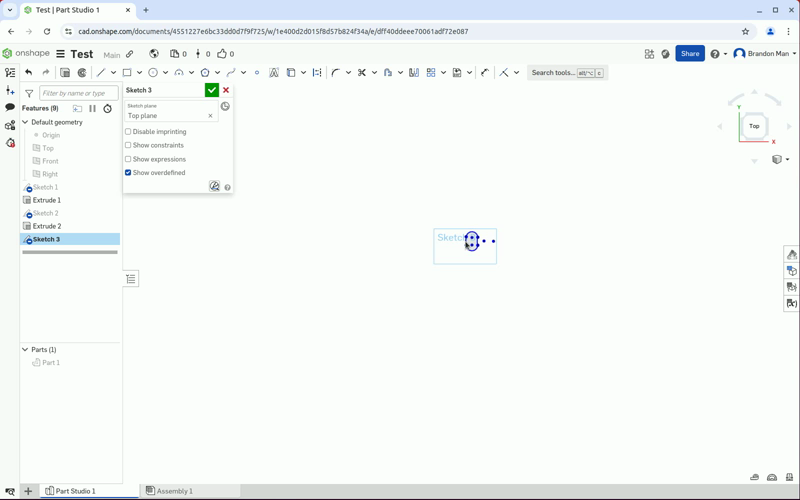
mouse_move(473, 238)
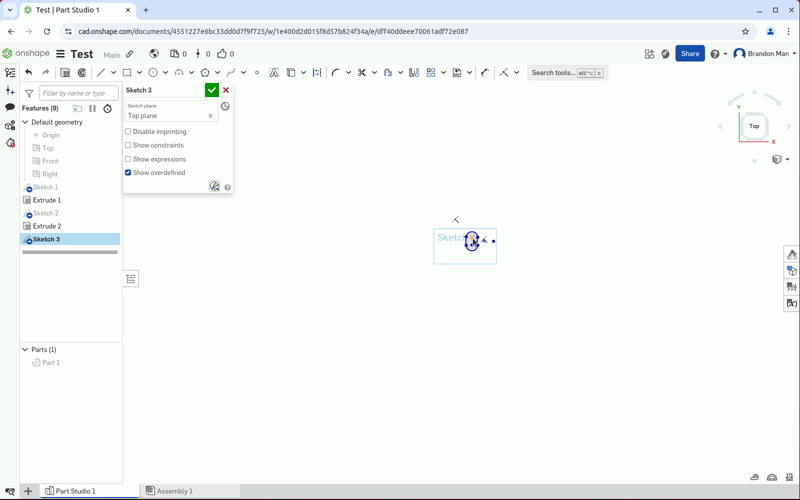
scroll(6)
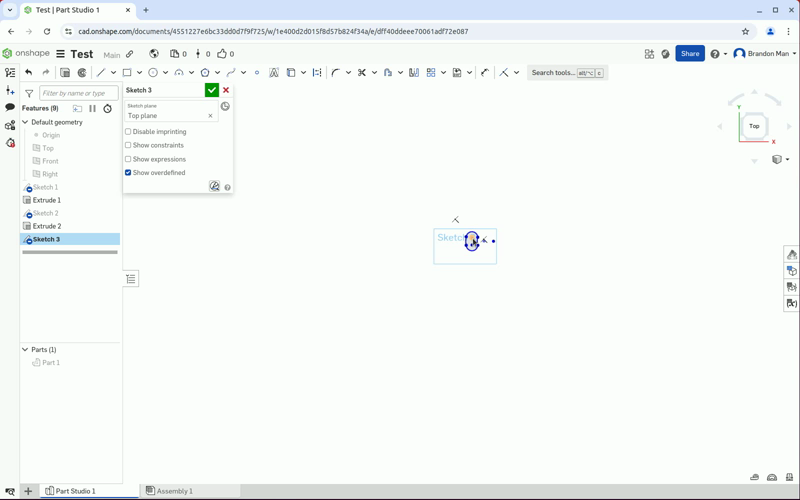
scroll(6)
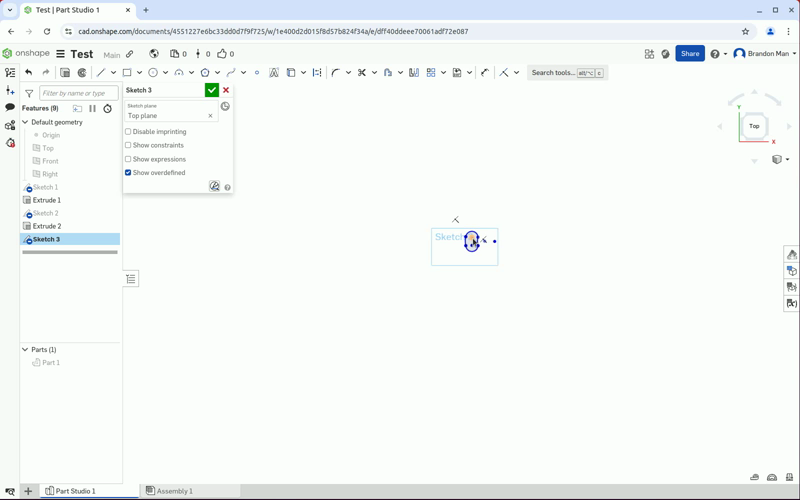
scroll(6)
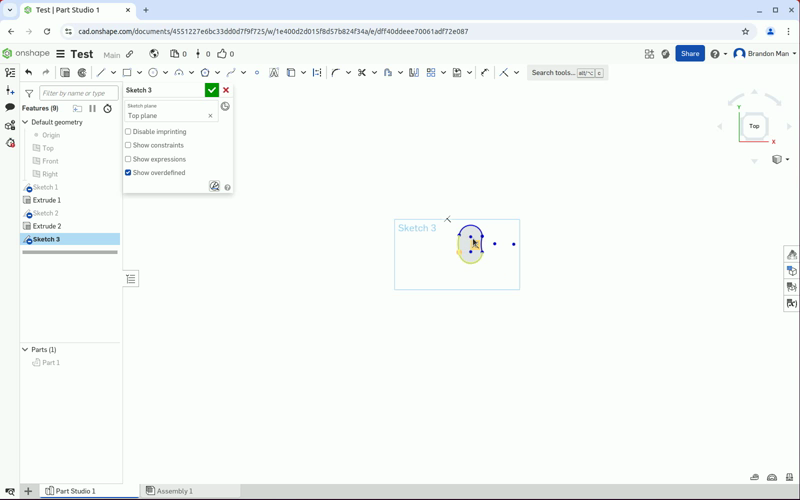
scroll(6)
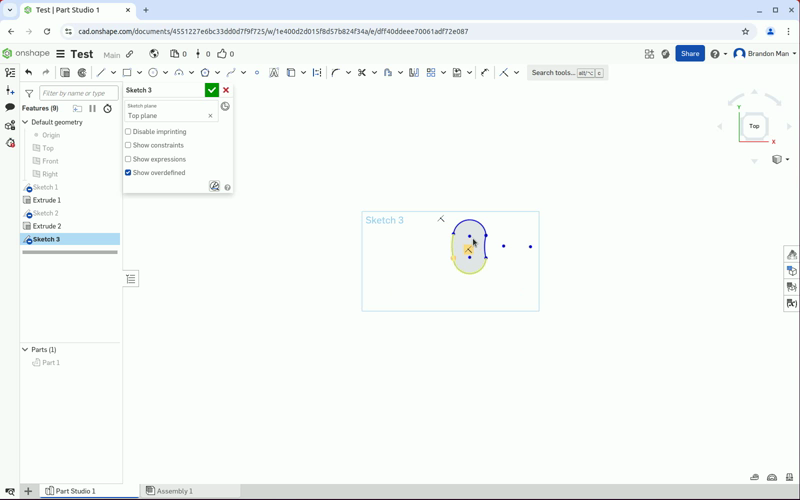
scroll(6)
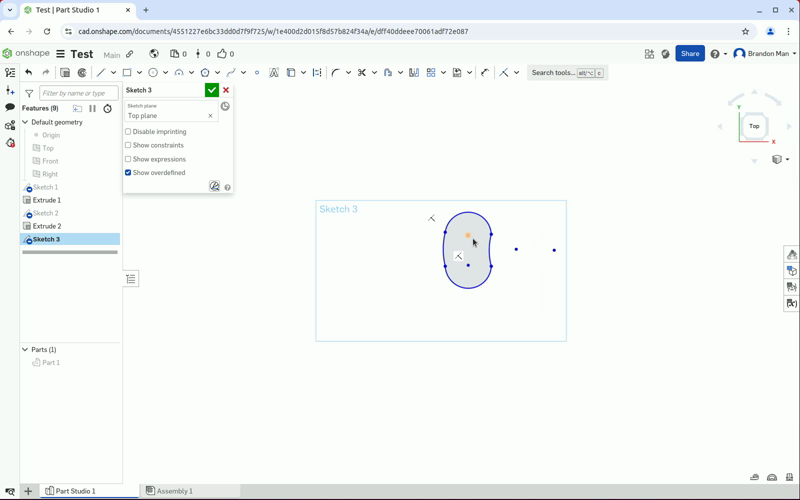
scroll(6)
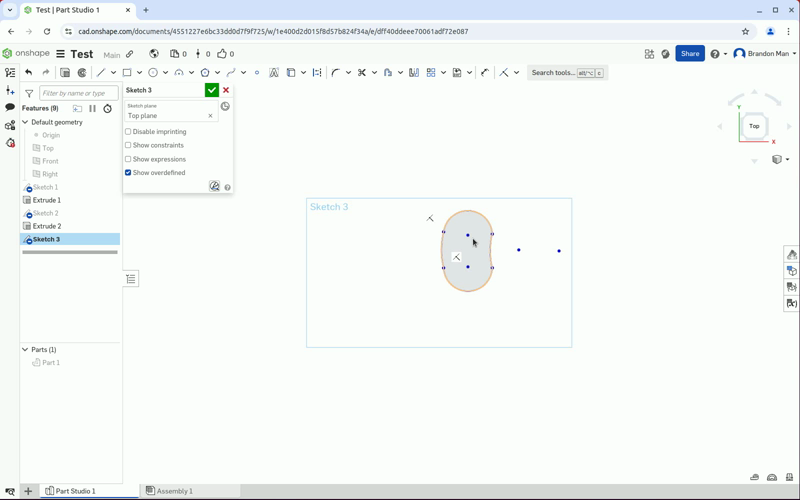
scroll(6)
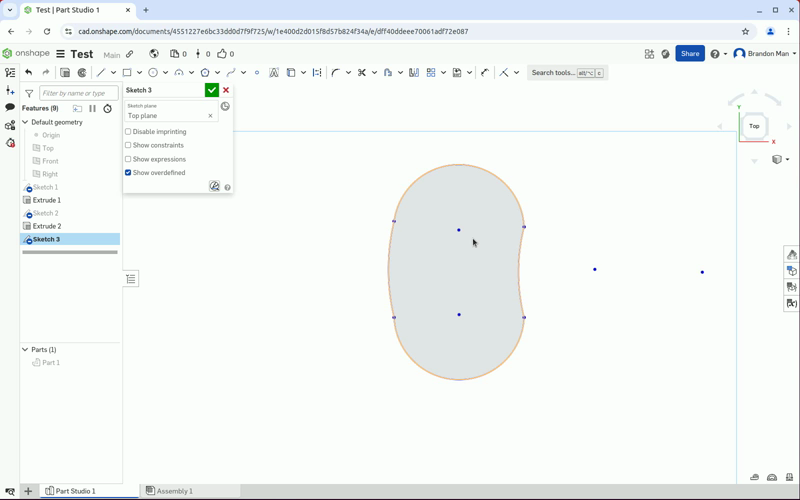
click(473, 238)
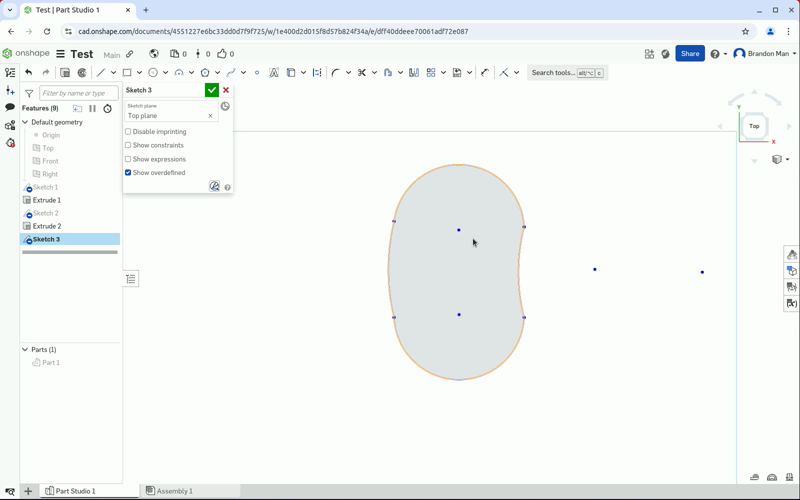
scroll(-6)
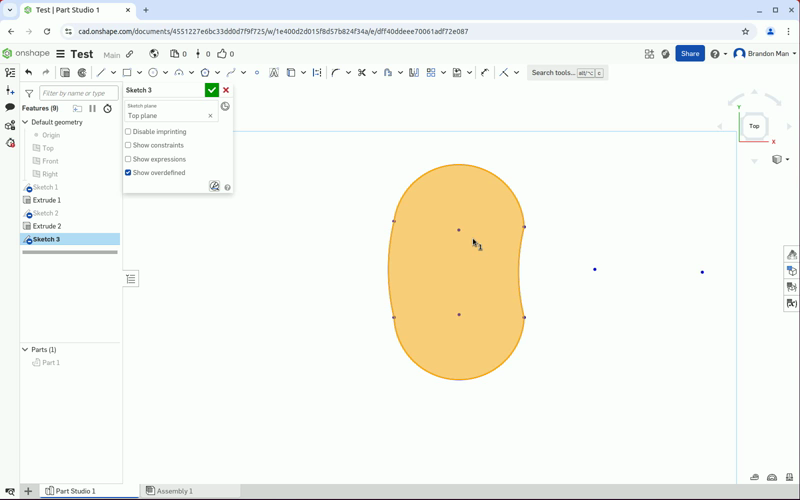
scroll(-6)
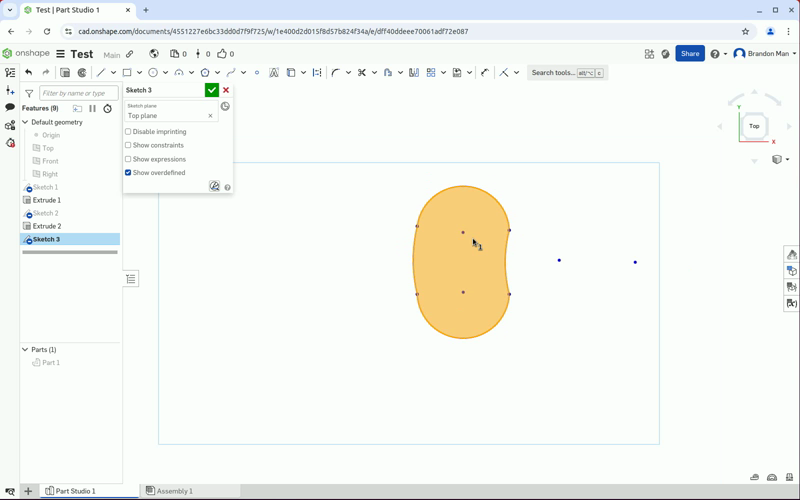
scroll(-6)
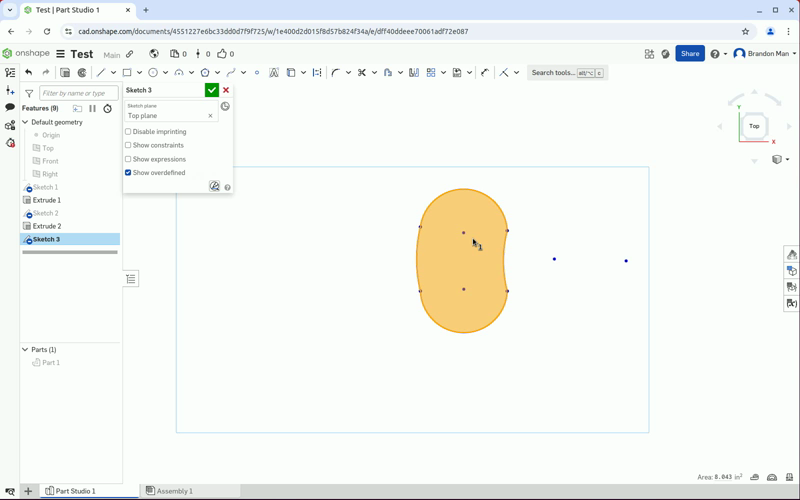
scroll(-6)
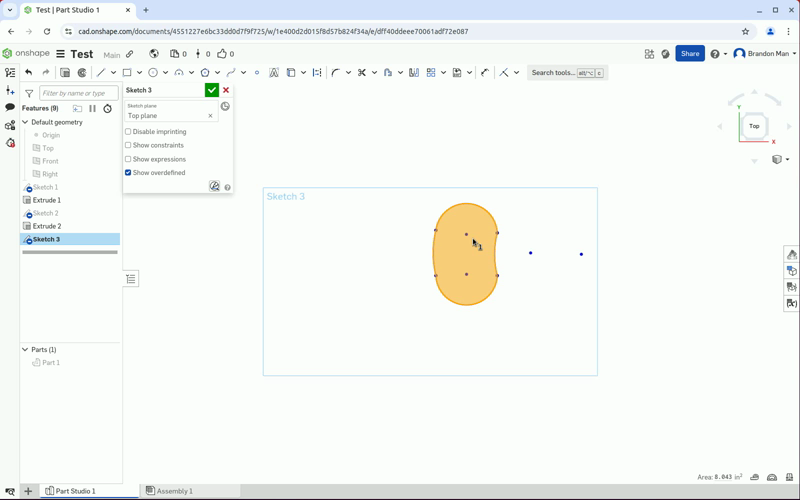
scroll(-6)
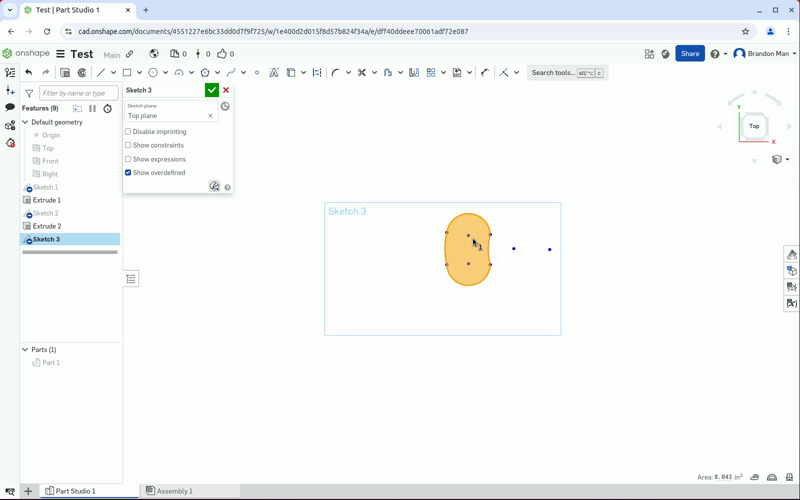
scroll(-6)
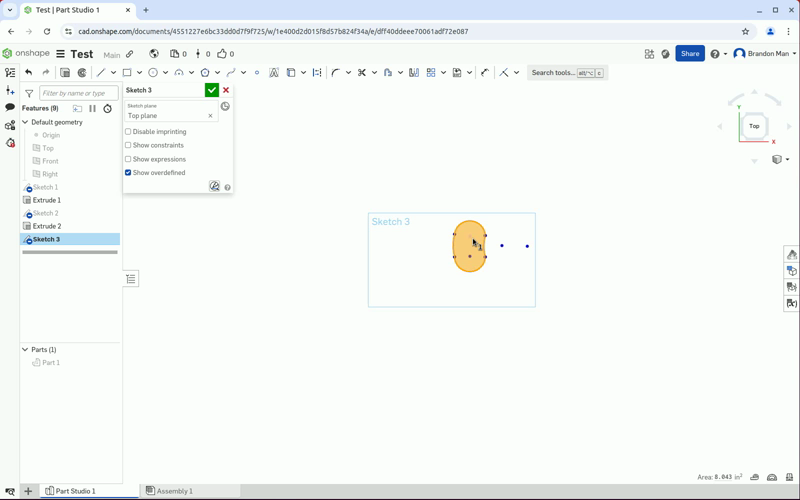
scroll(-6)
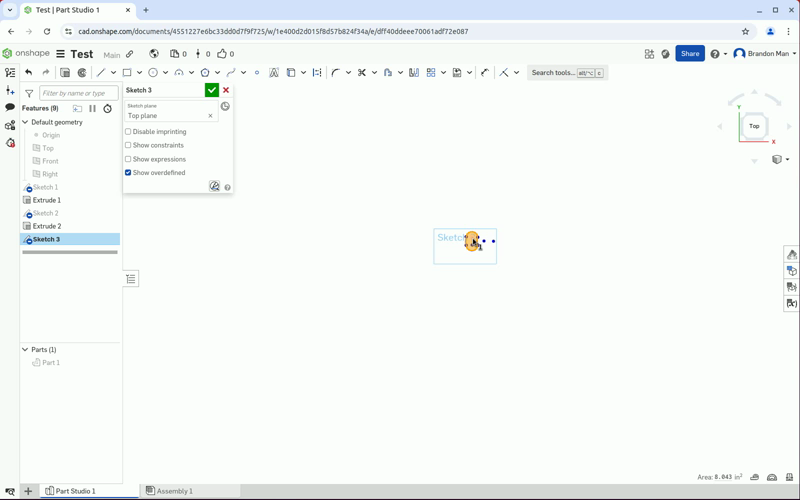
mouse_move(73, 352)
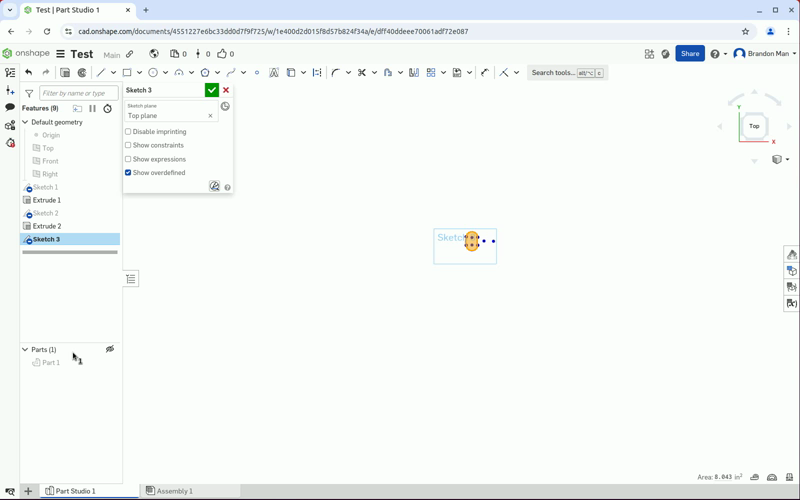
key(shift+y)
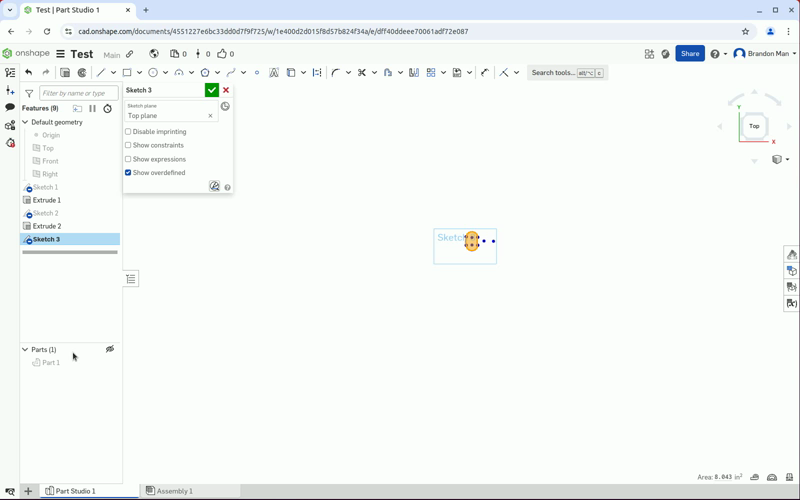
key(shift+e)
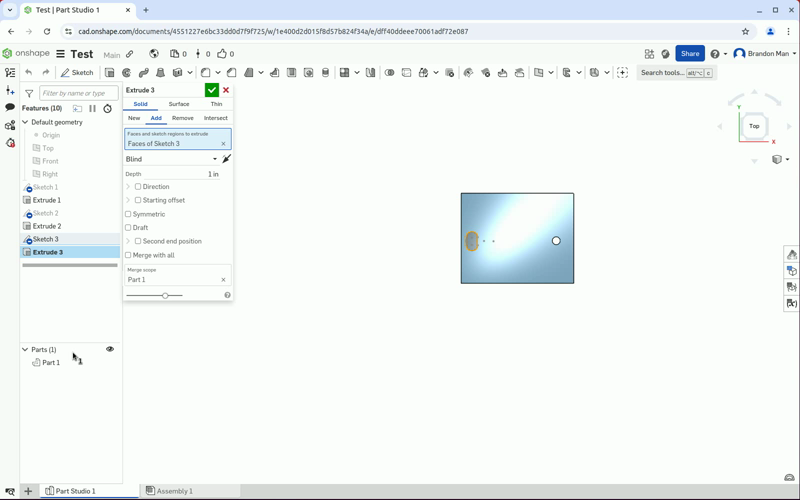
mouse_move(143, 106)
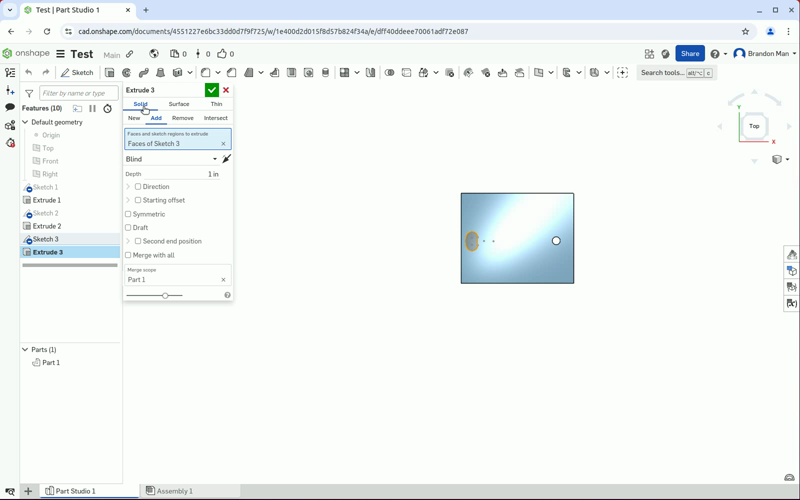
click(143, 106)
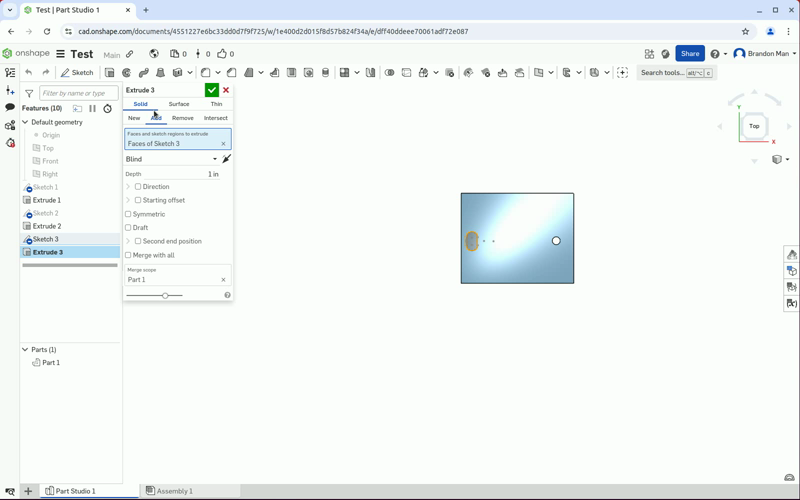
mouse_move(186, 120)
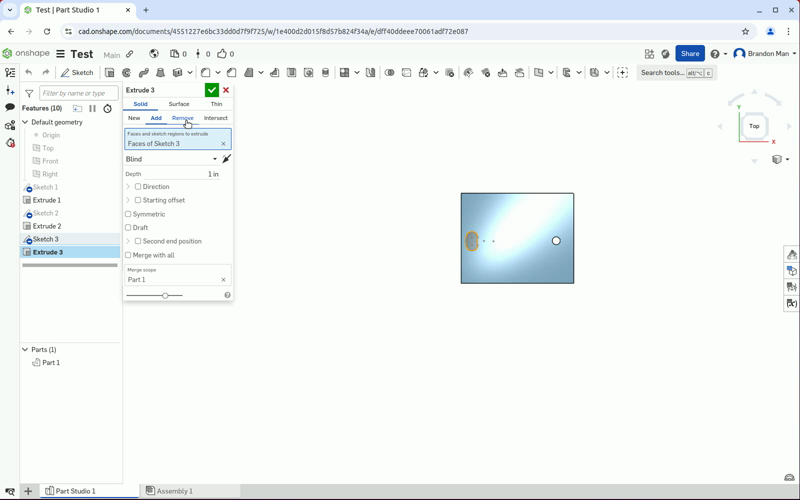
click(186, 120)
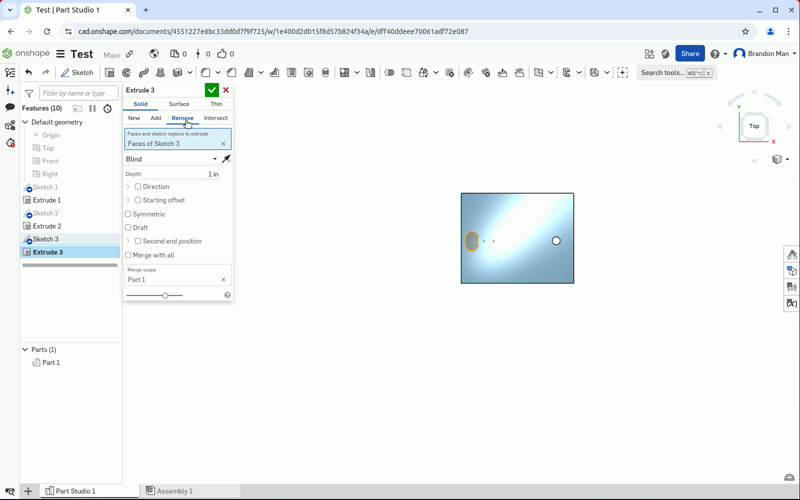
key(tab, 4)
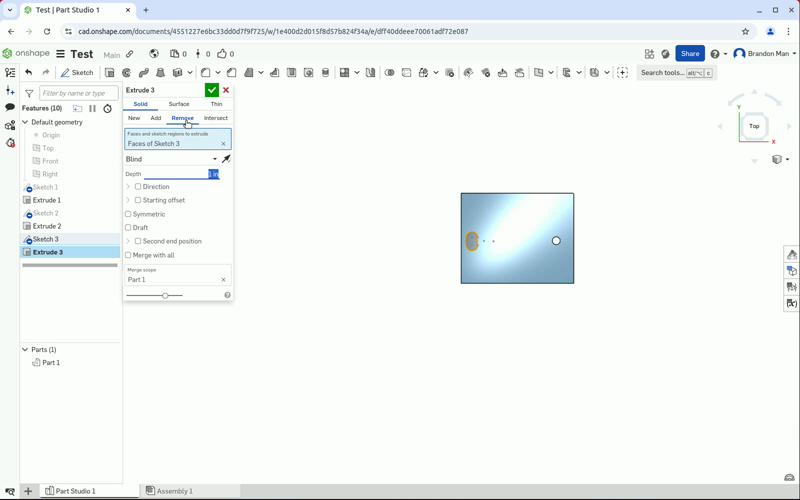
text(5.777)
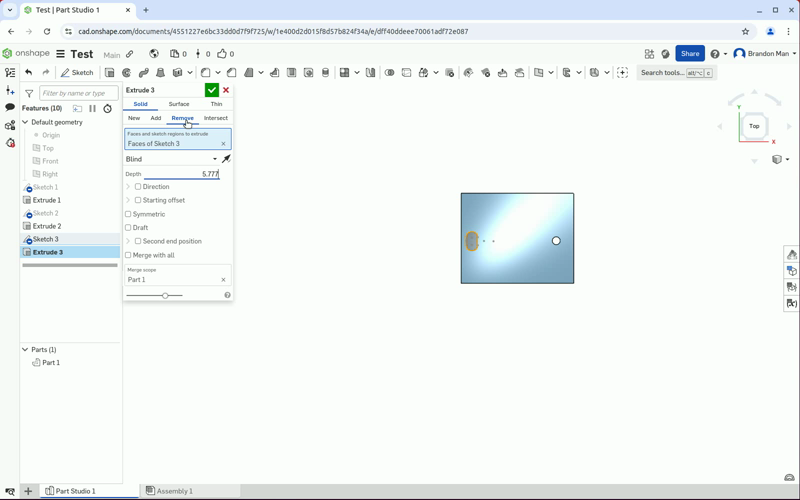
key(tab, 6)
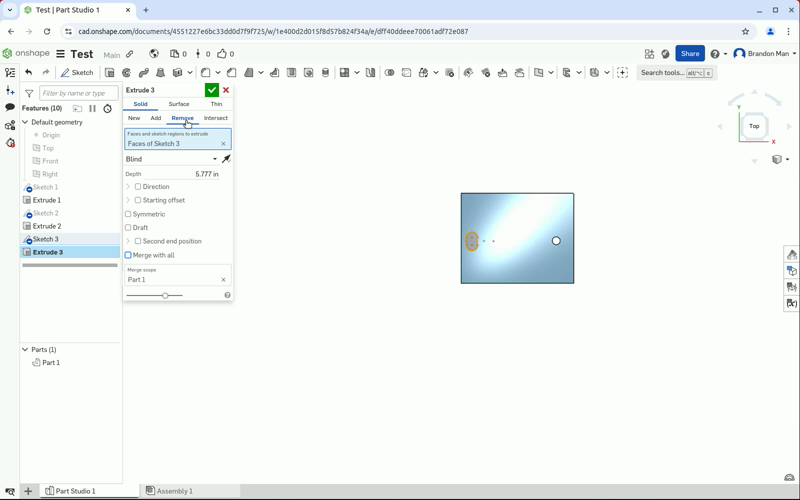
key(space)
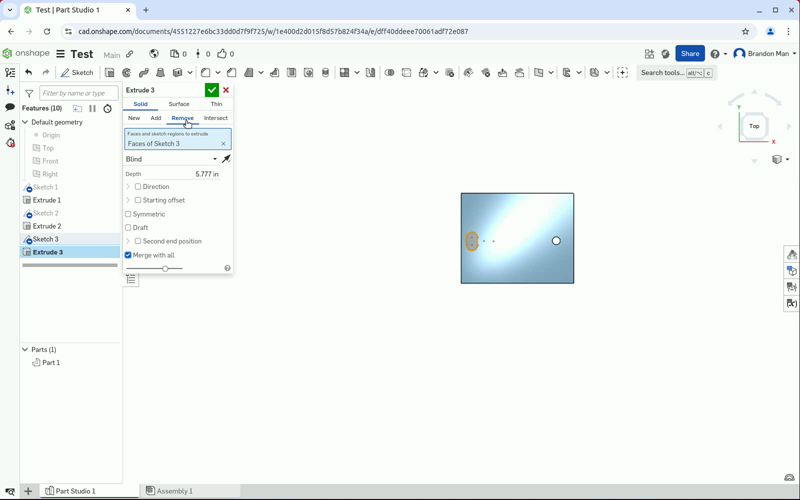
key(enter)
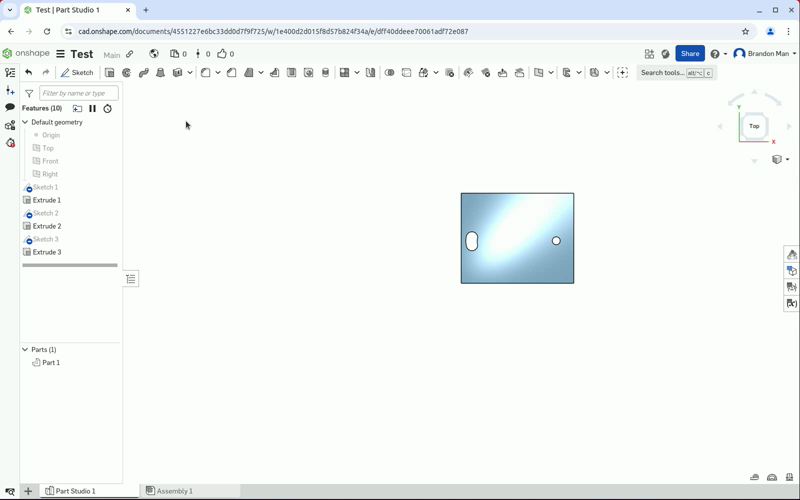
key(shift+h)
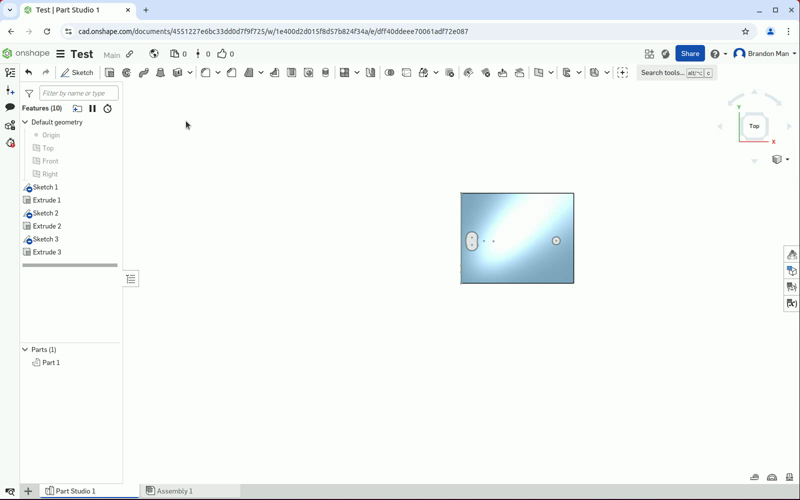
key(shift+h)
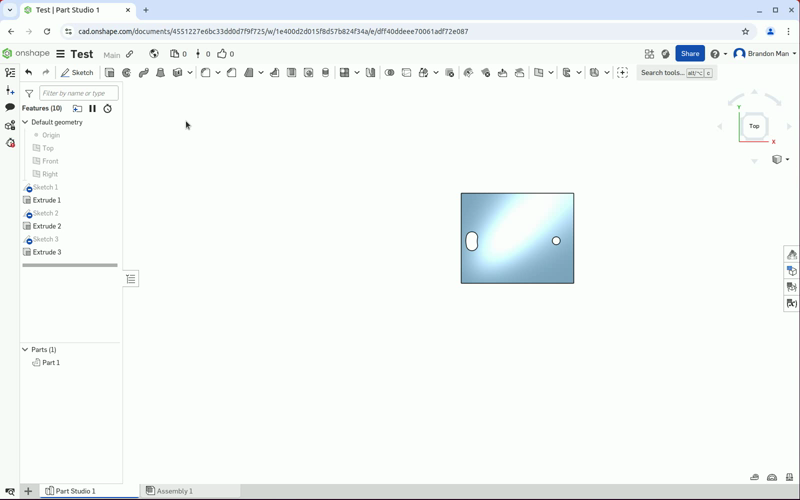
mouse_move(73, 189)
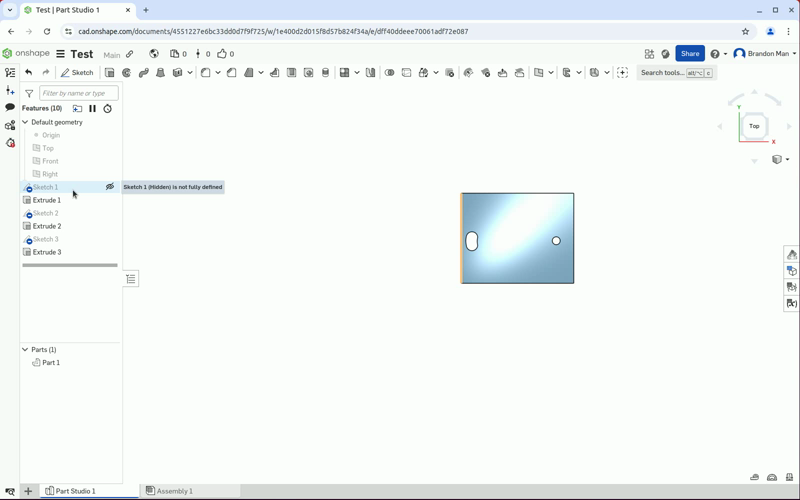
click(73, 189)
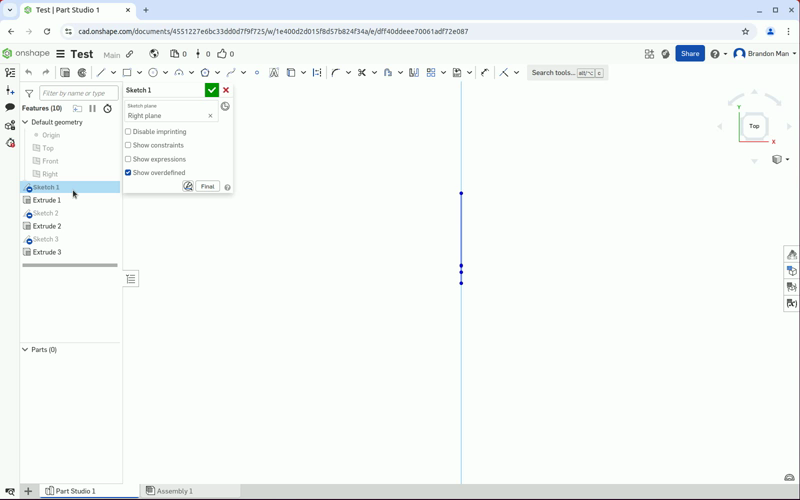
mouse_move(229, 92)
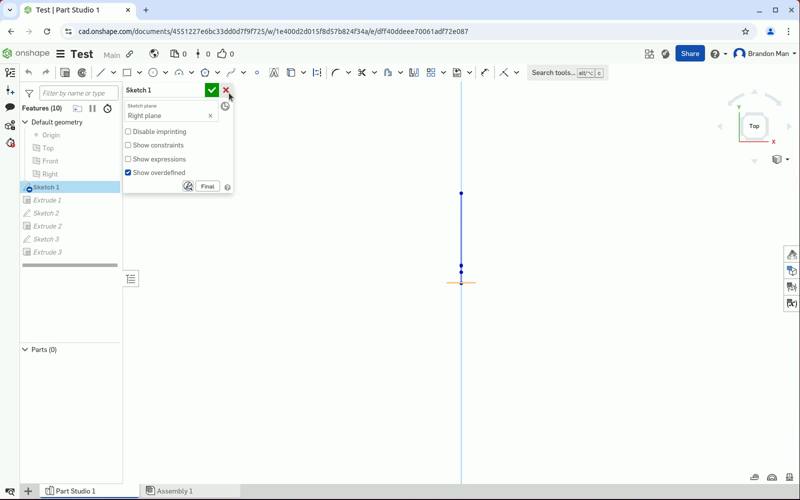
click(229, 92)
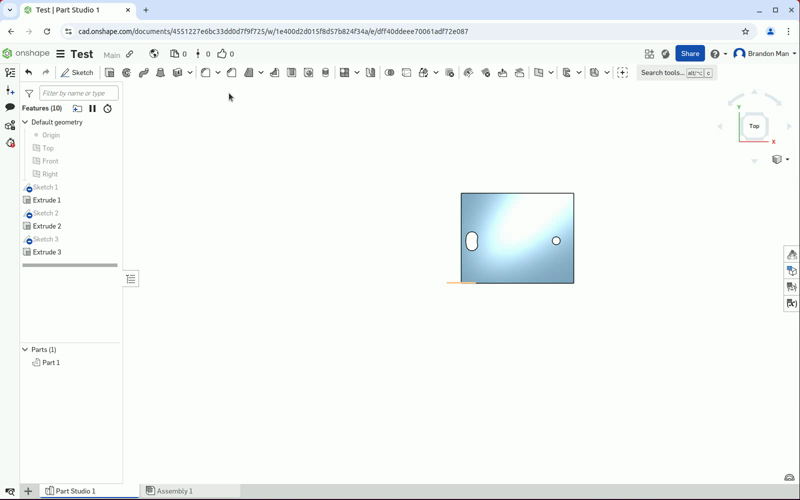
mouse_move(73, 352)
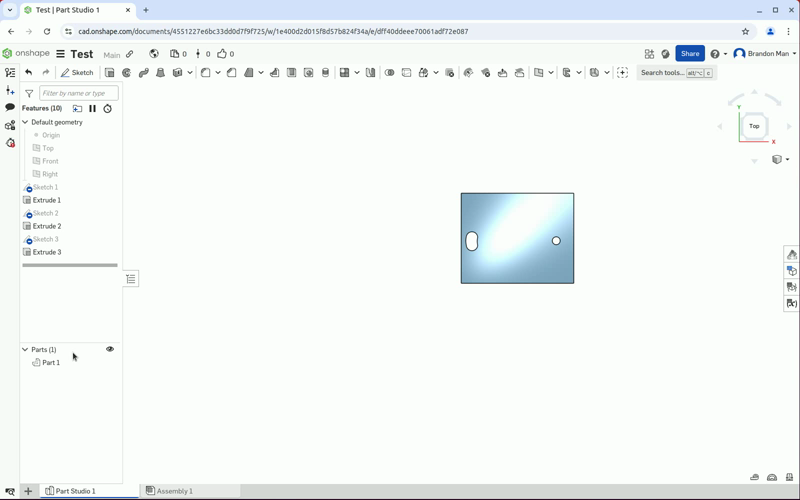
key(y)
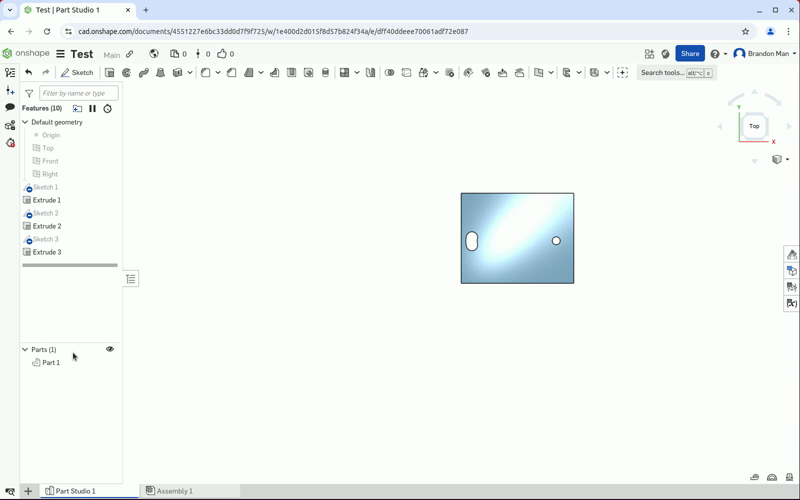
key(shift+p)
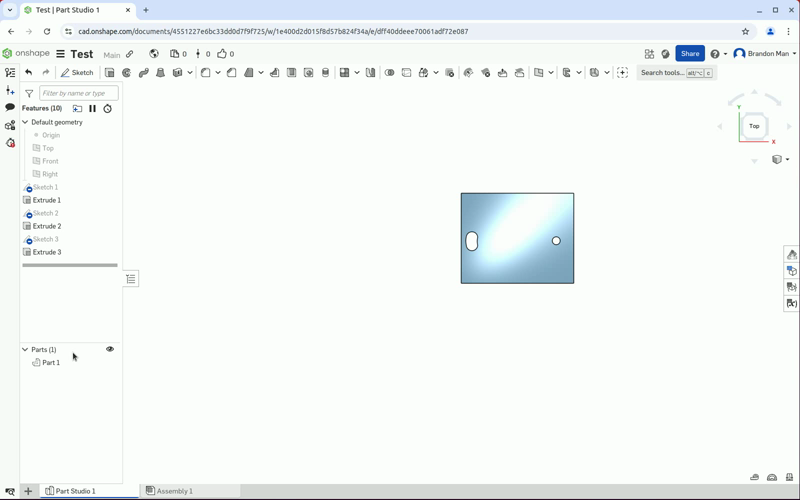
key(space)
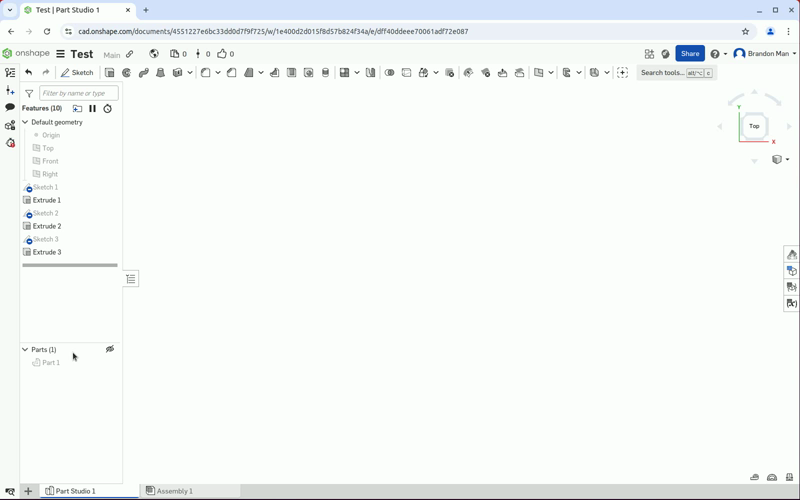
key_down(shift)
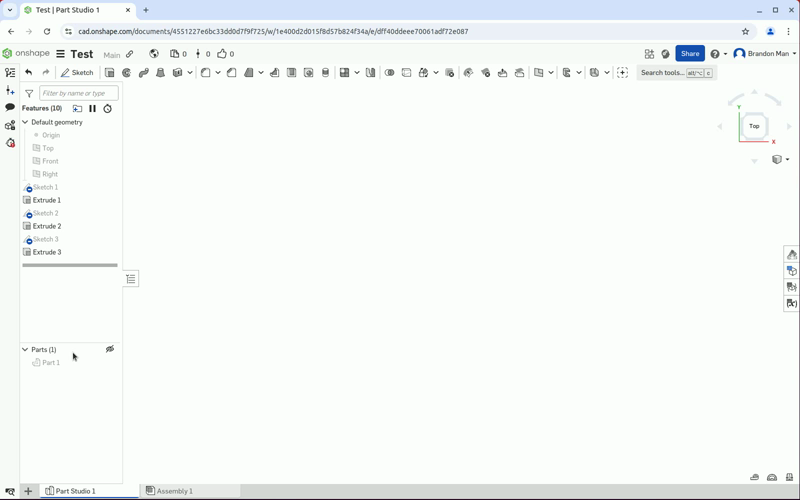
key(up)
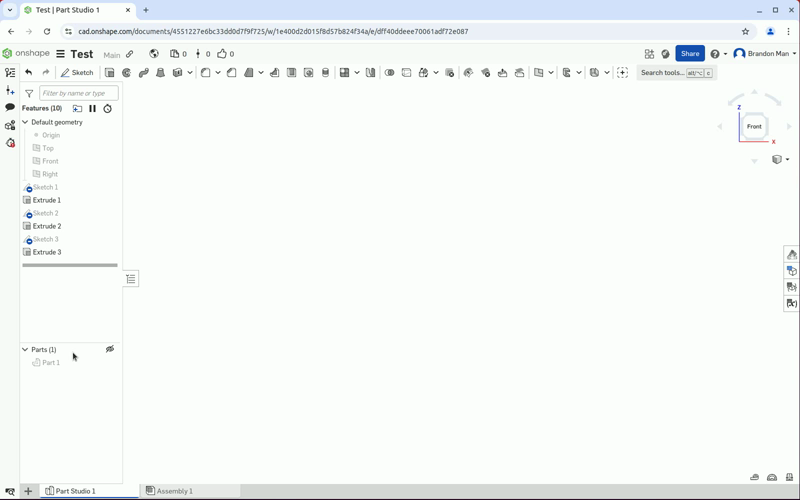
key_up(shift)
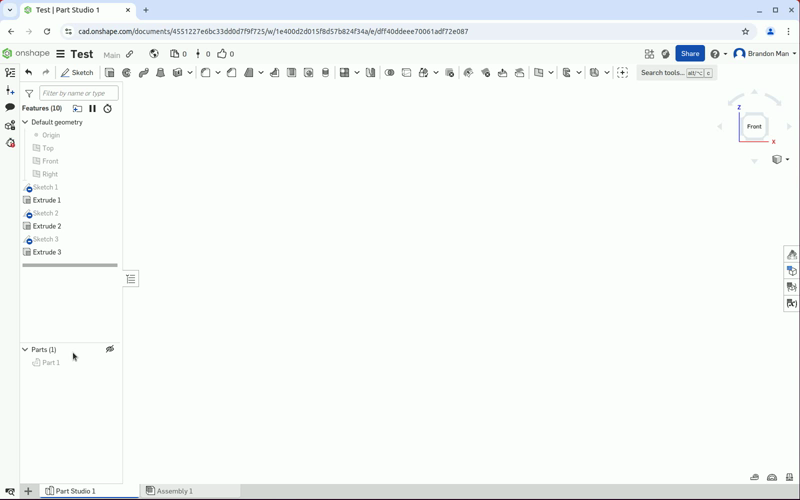
mouse_move(73, 352)
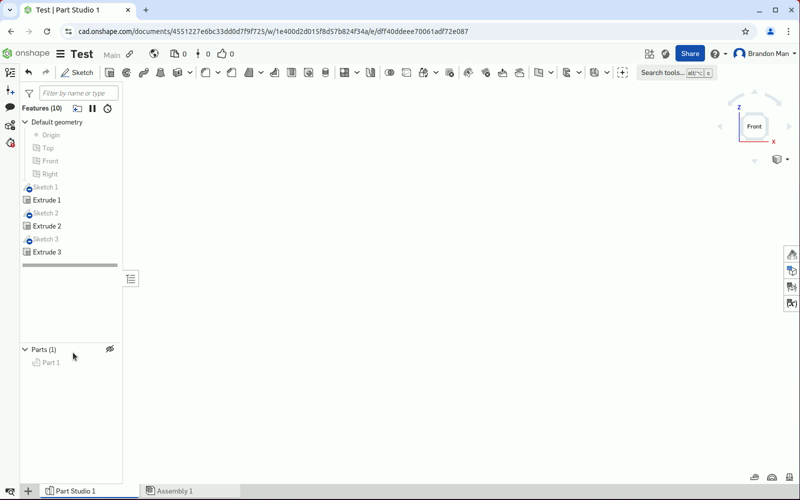
key(shift+y)
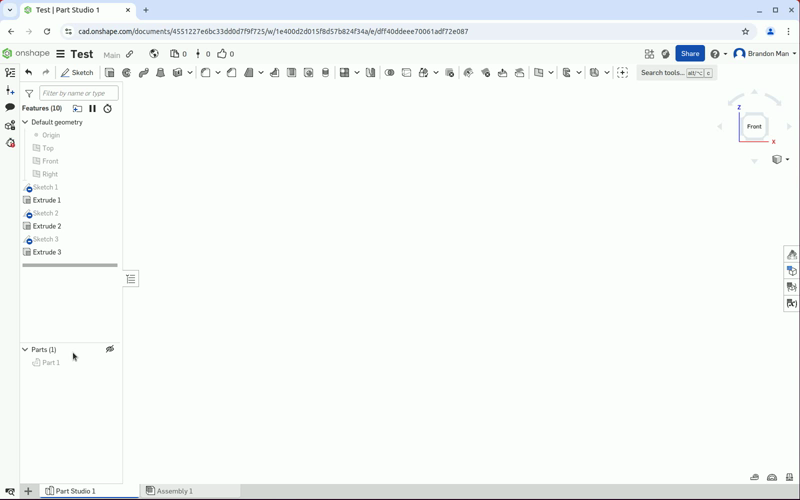
key(shift+s)
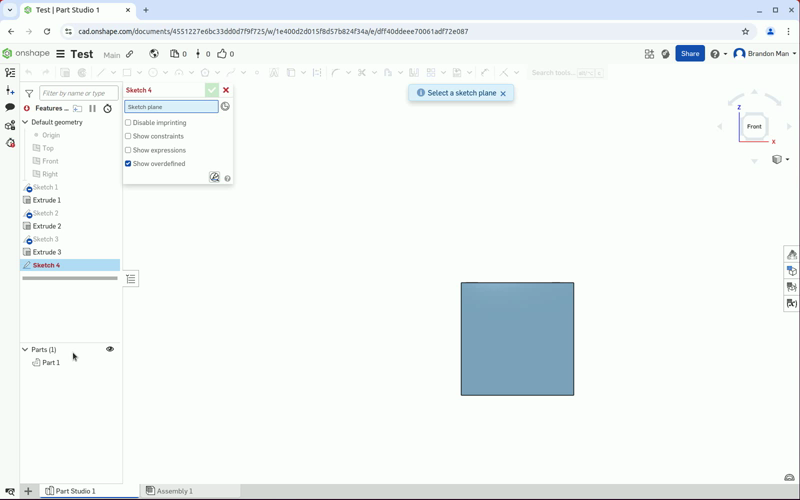
mouse_move(73, 163)
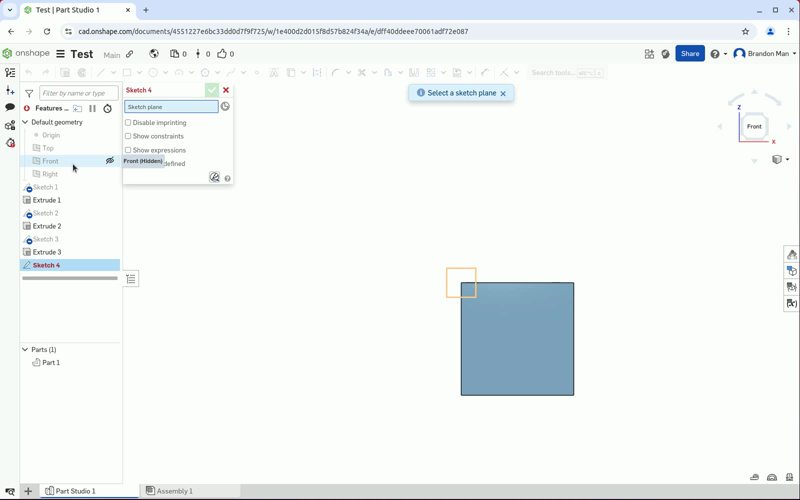
click(73, 163)
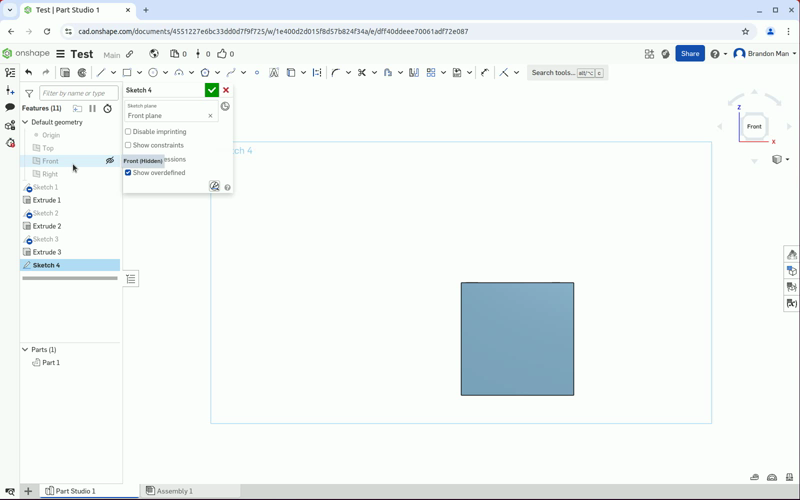
mouse_move(73, 352)
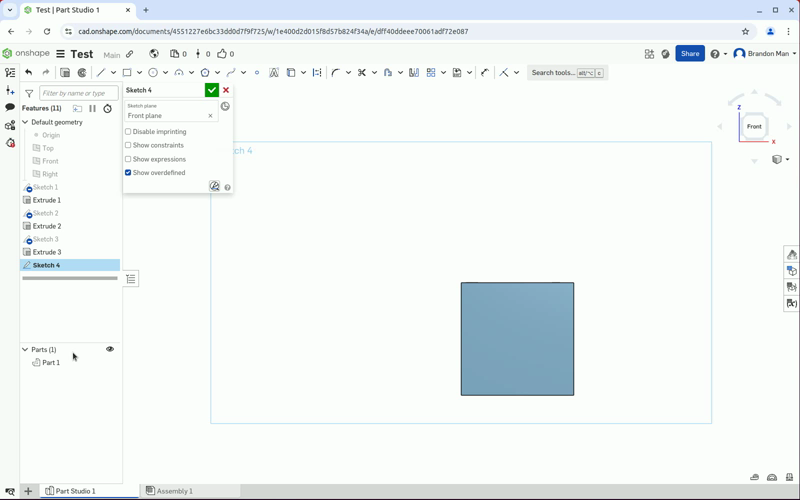
key(y)
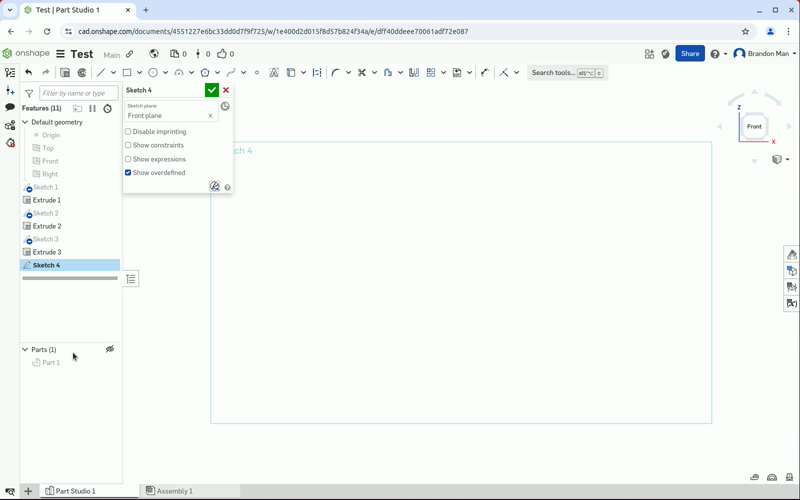
key(c)
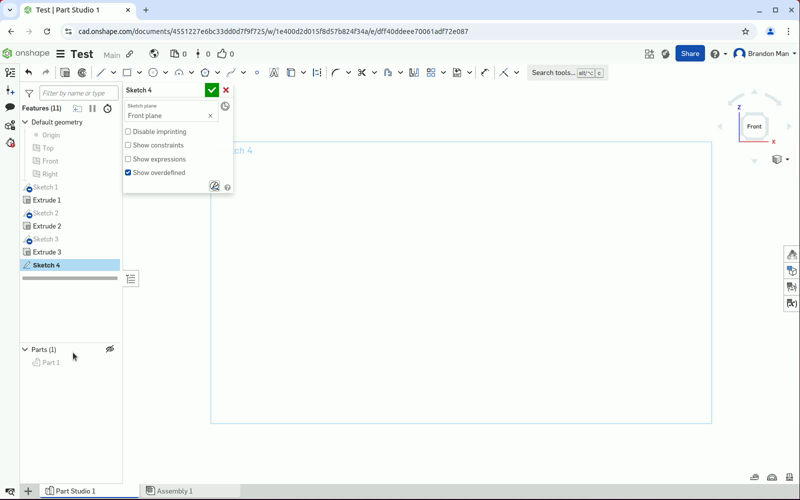
key_down(shift)
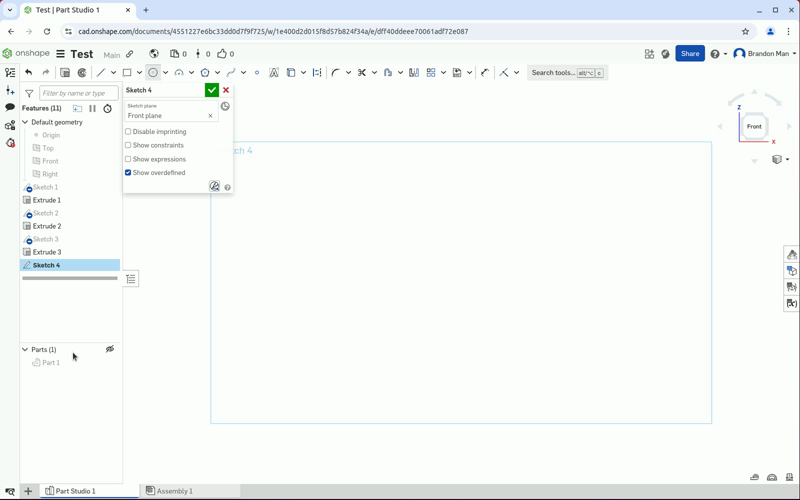
mouse_move(517, 339)
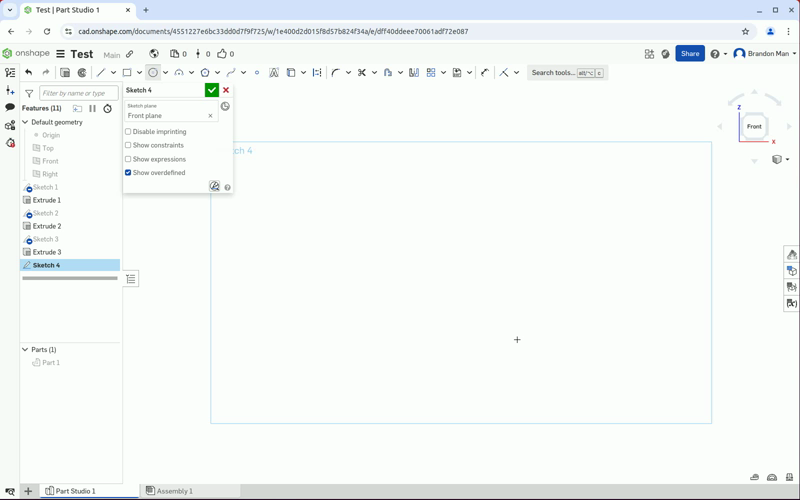
click(517, 339)
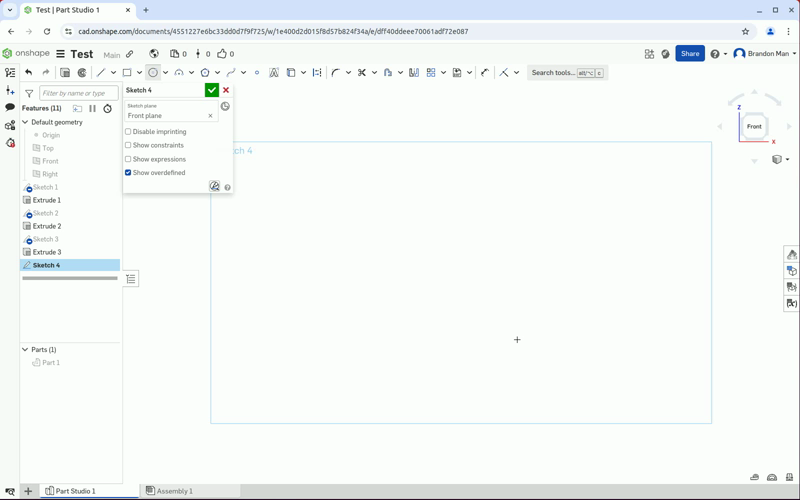
key_up(shift)
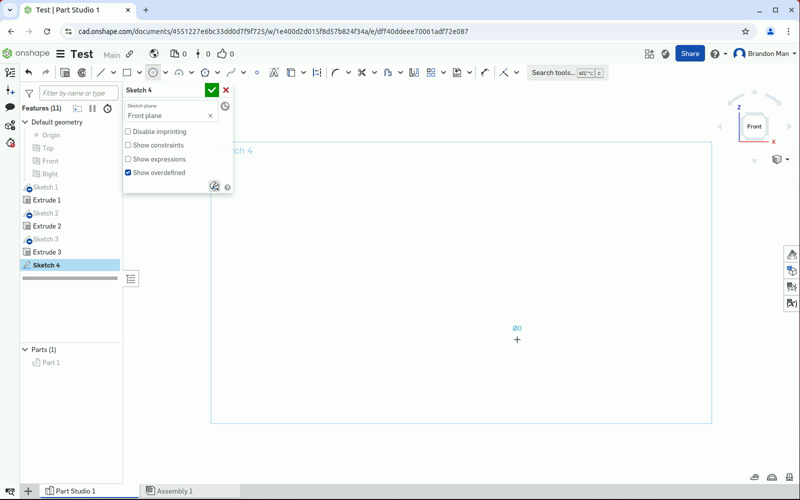
mouse_move(522, 339)
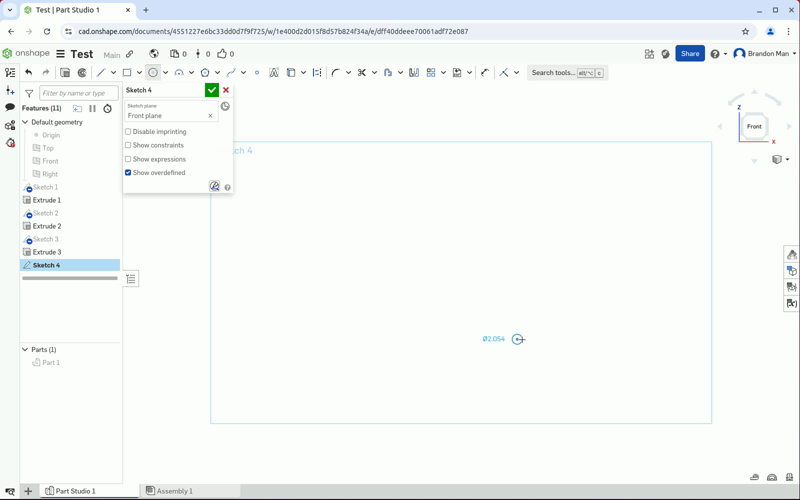
click(522, 339)
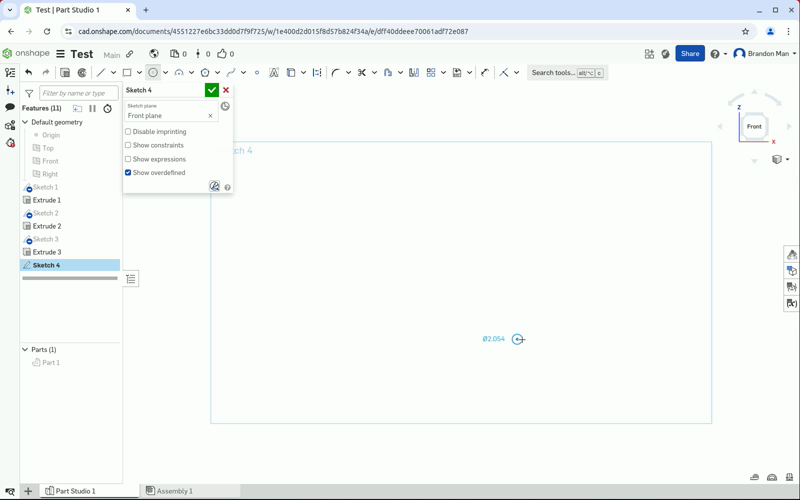
key(esc)
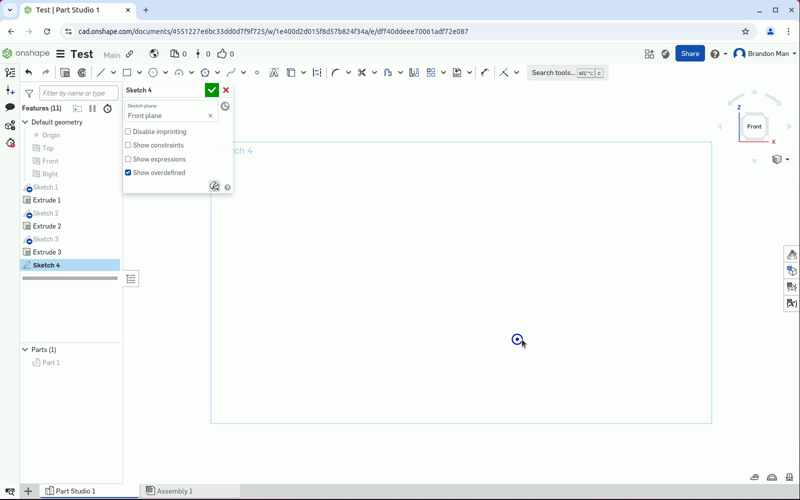
mouse_move(521, 340)
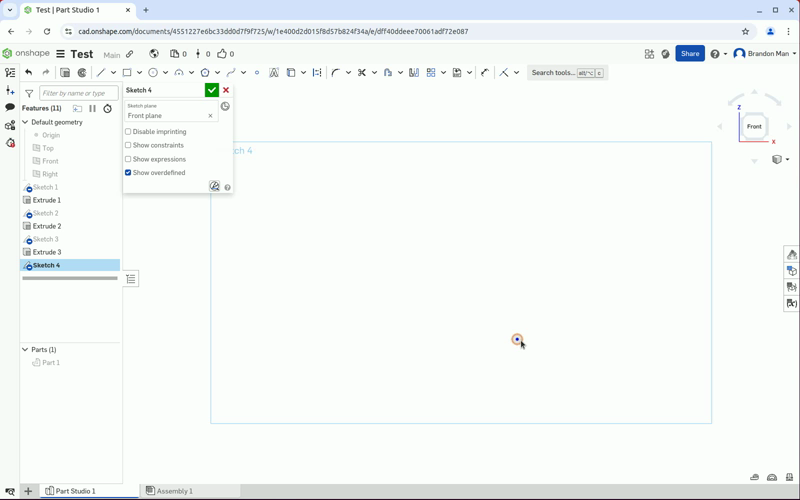
scroll(6)
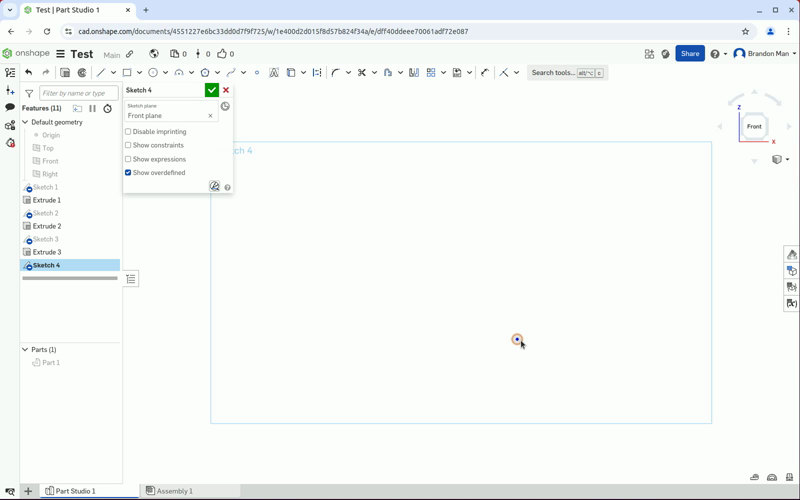
scroll(6)
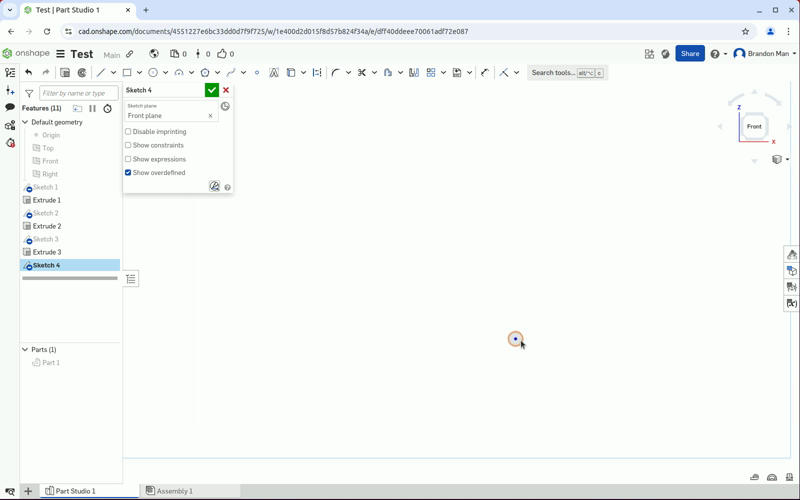
scroll(6)
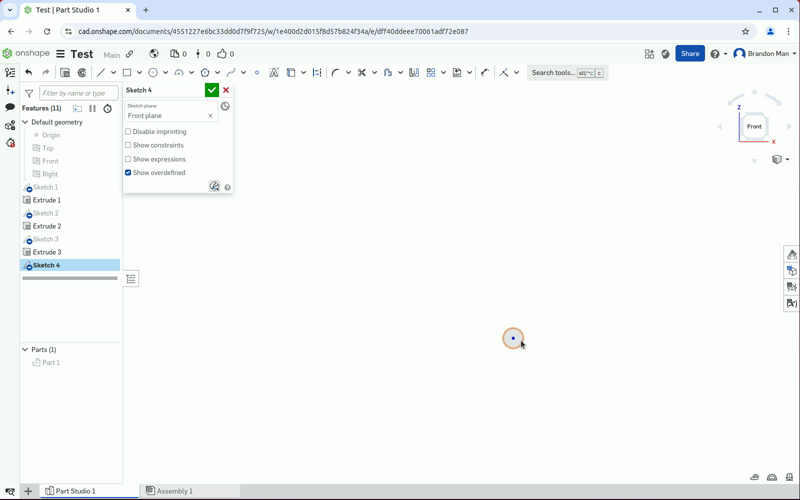
scroll(6)
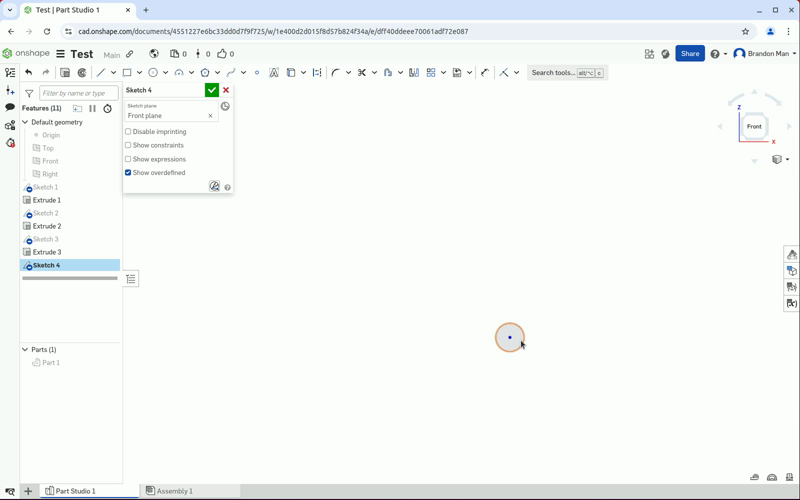
scroll(6)
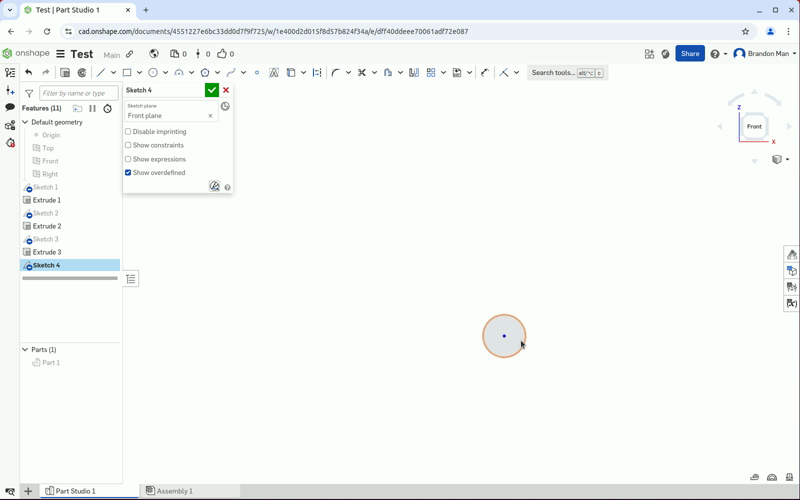
scroll(6)
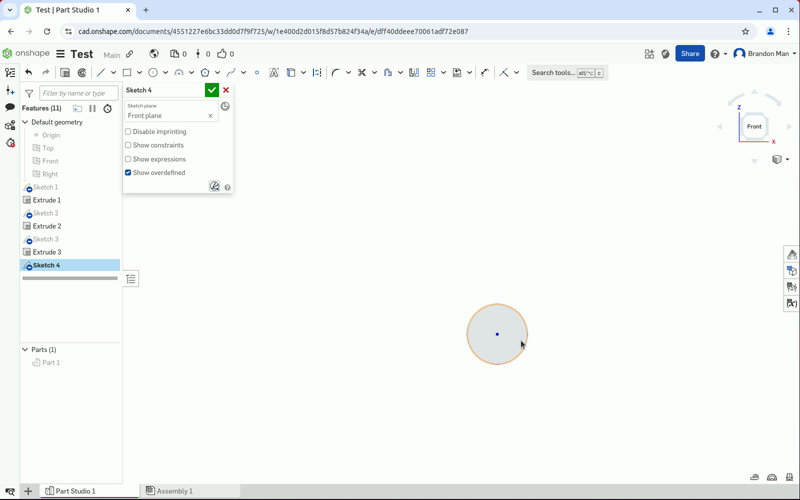
scroll(6)
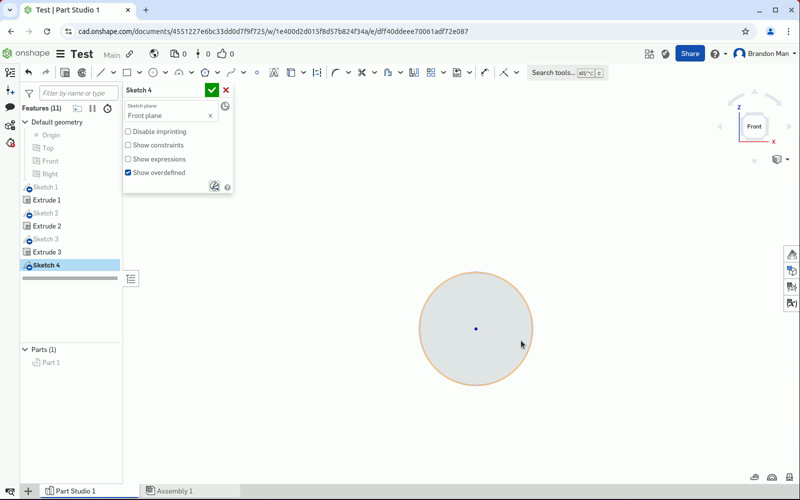
click(521, 340)
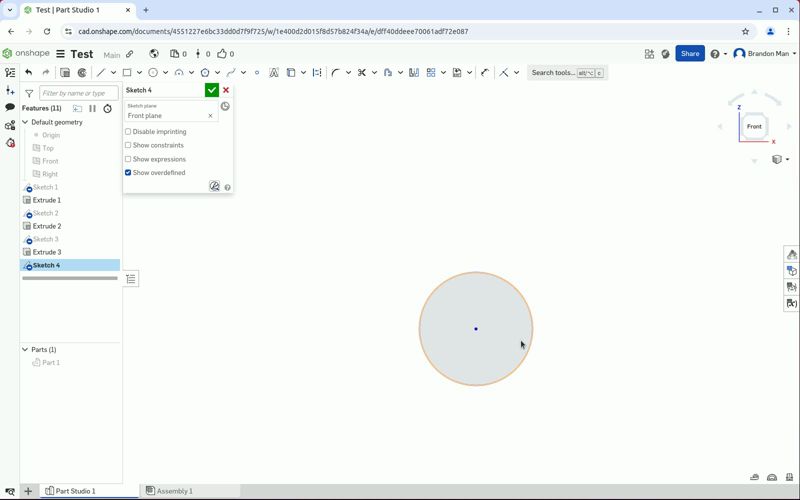
scroll(-6)
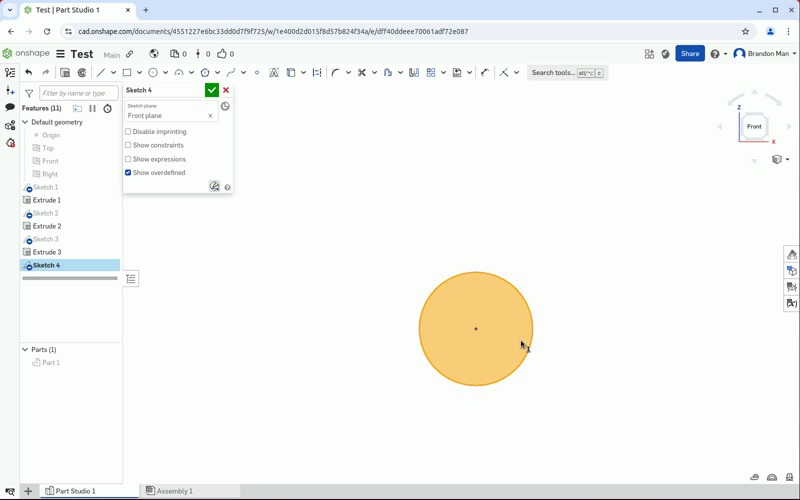
scroll(-6)
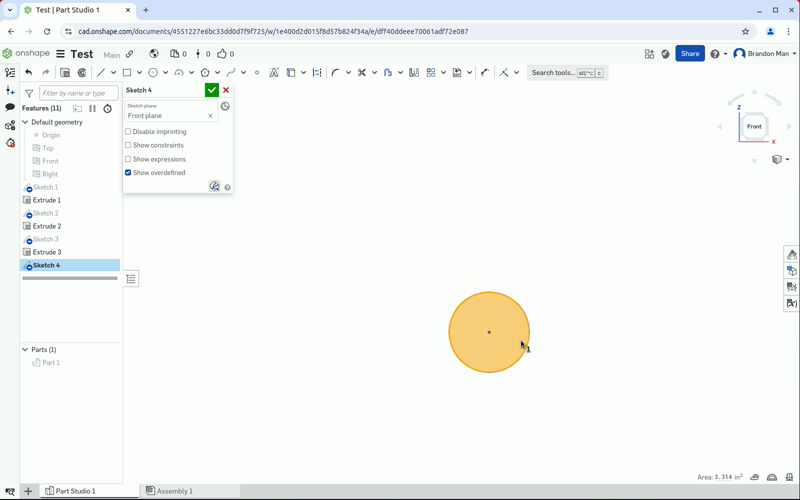
scroll(-6)
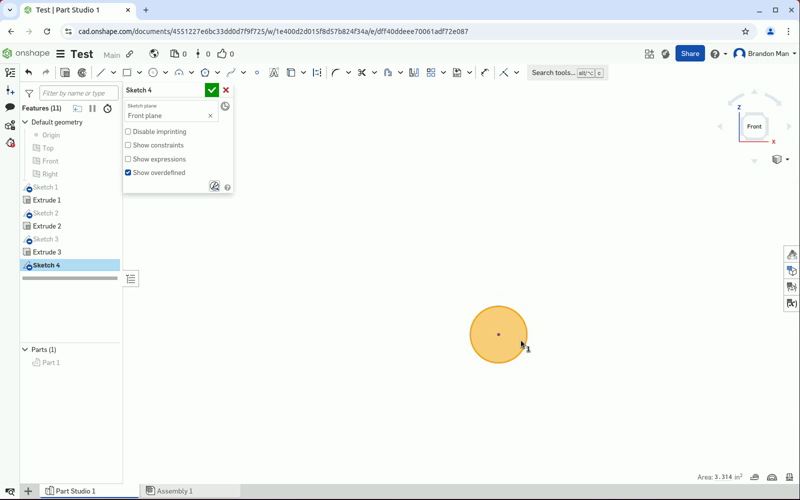
scroll(-6)
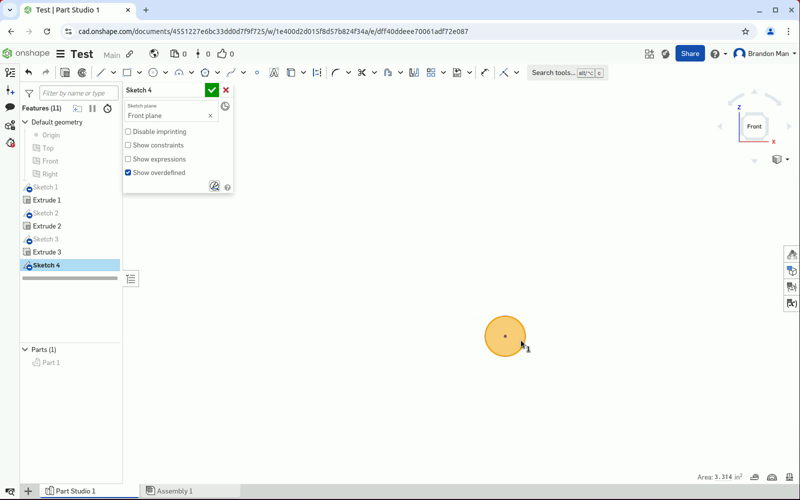
scroll(-6)
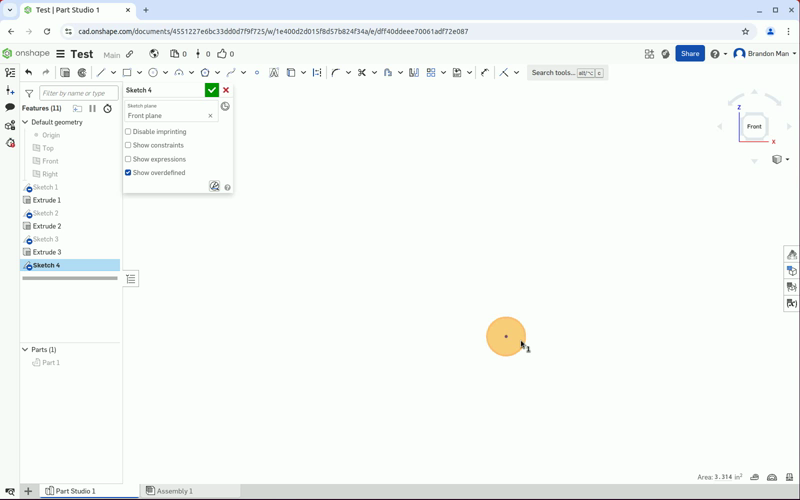
scroll(-6)
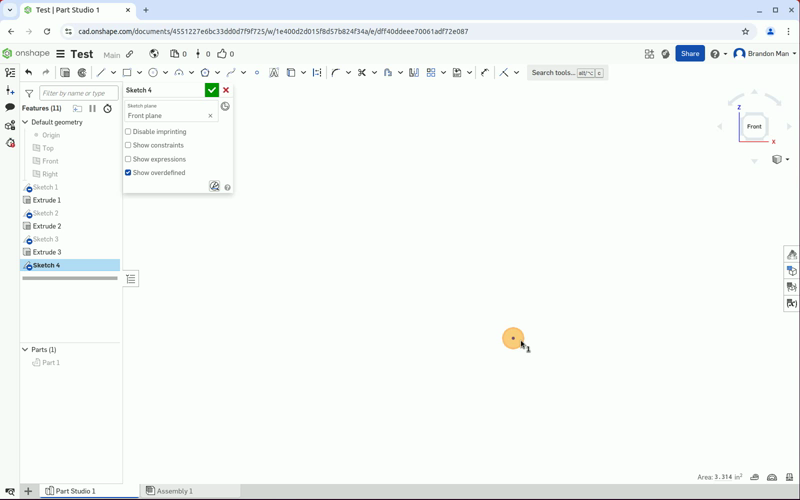
scroll(-6)
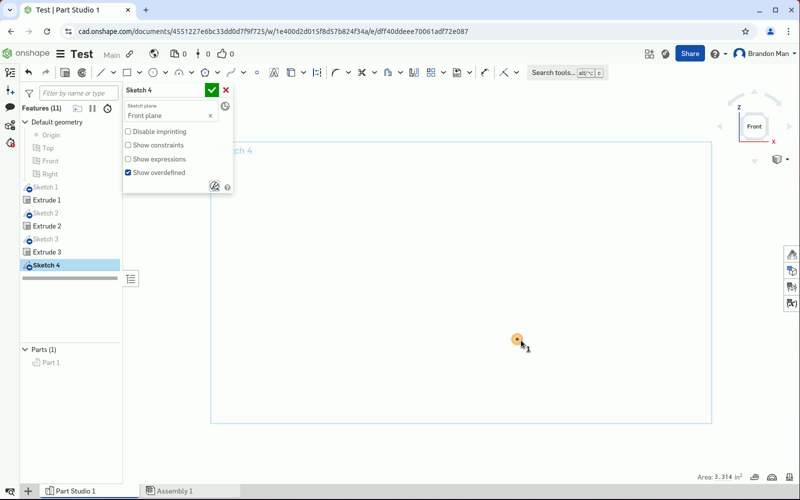
mouse_move(73, 352)
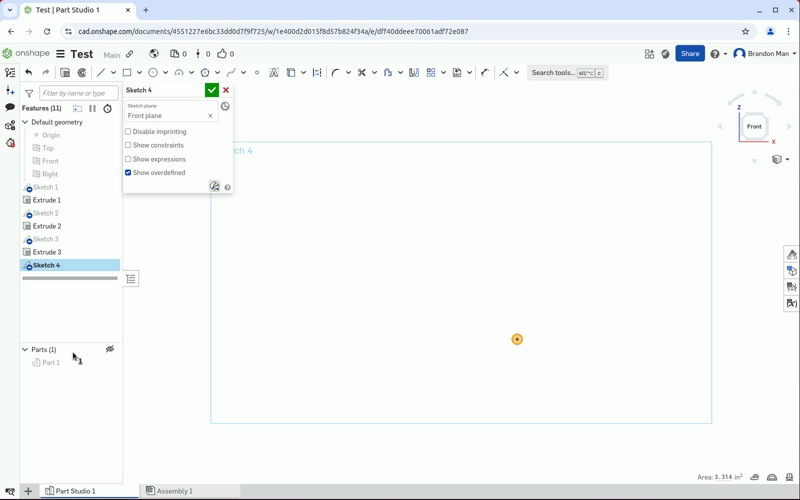
key(shift+y)
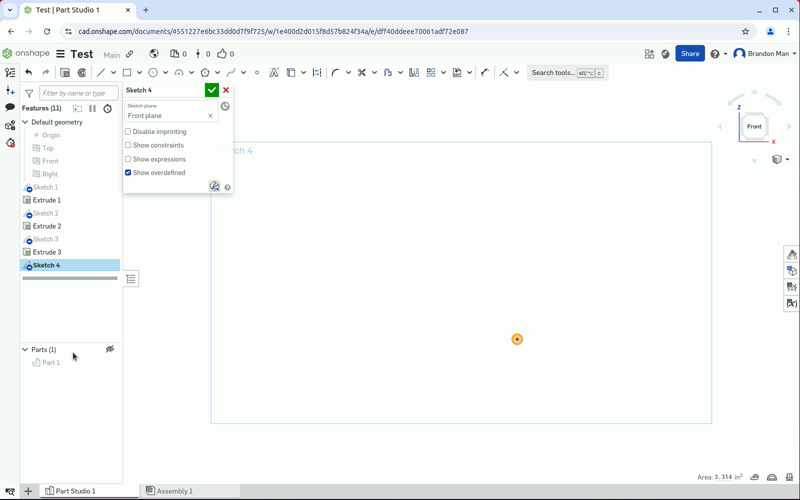
key(shift+e)
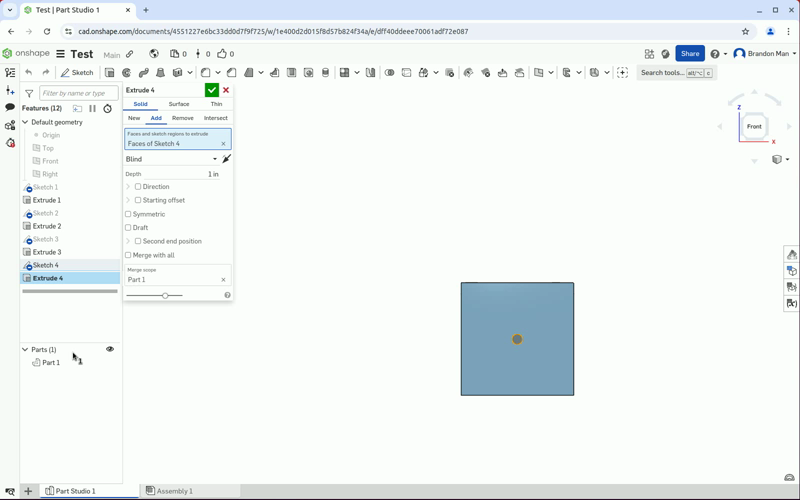
mouse_move(143, 106)
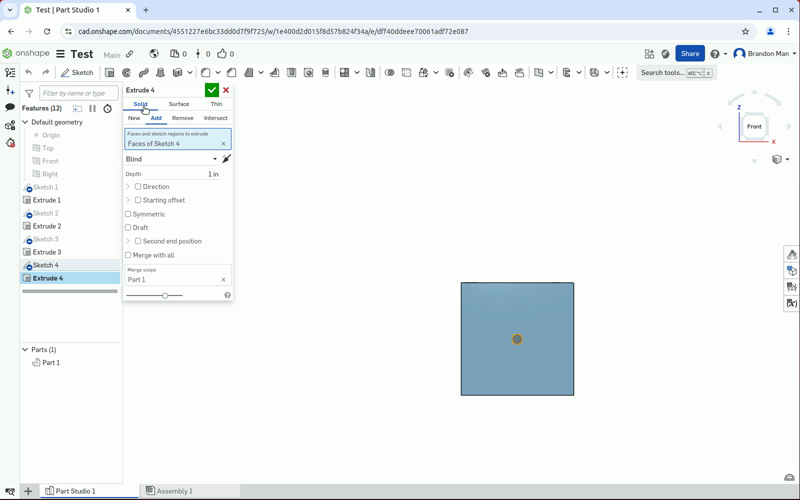
click(143, 106)
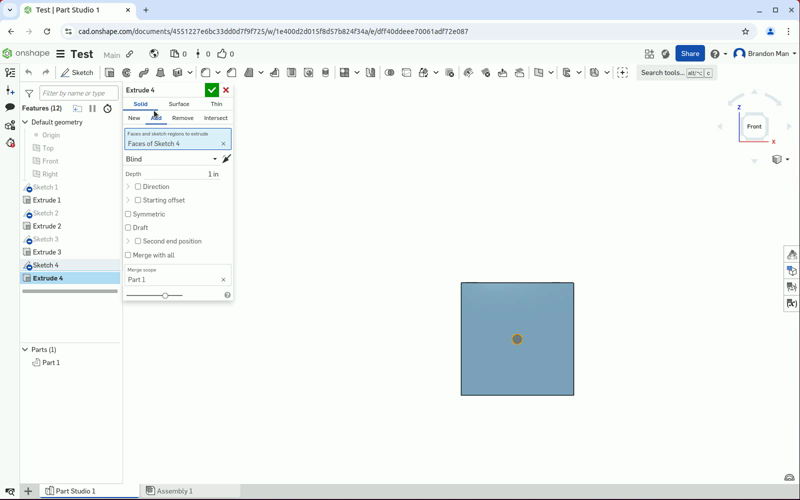
mouse_move(186, 120)
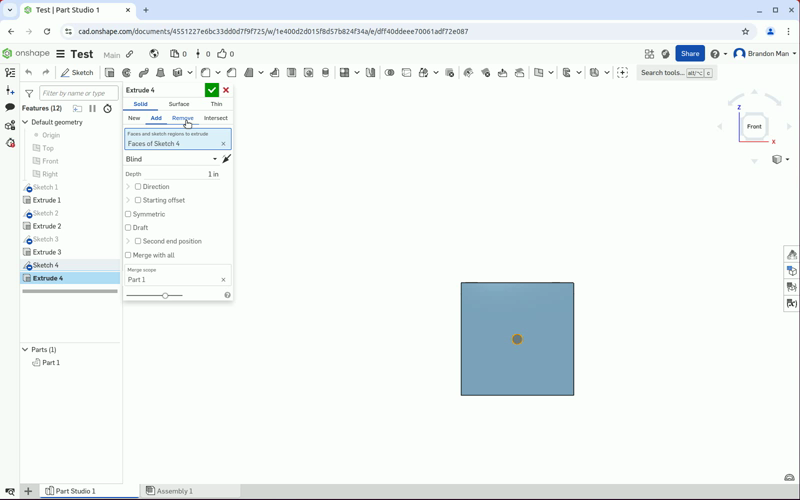
click(186, 120)
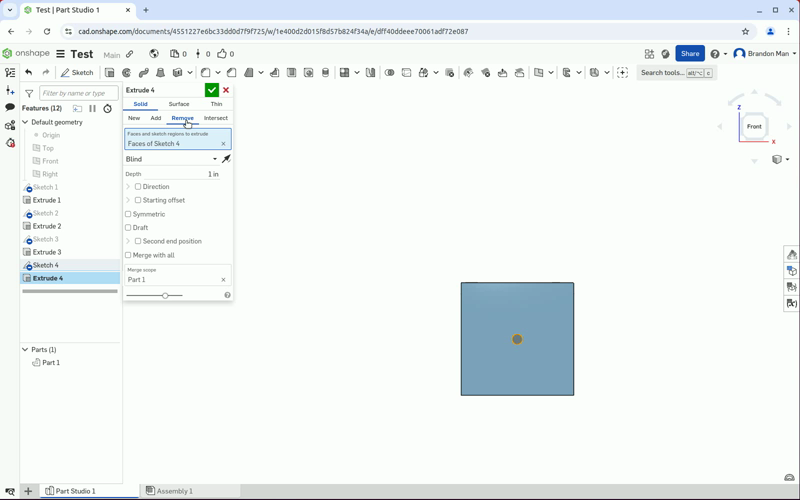
key(tab, 4)
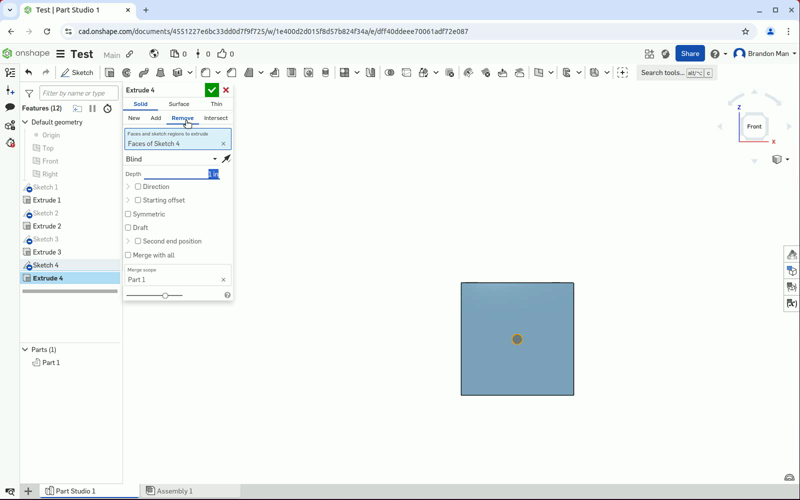
text(5.777)
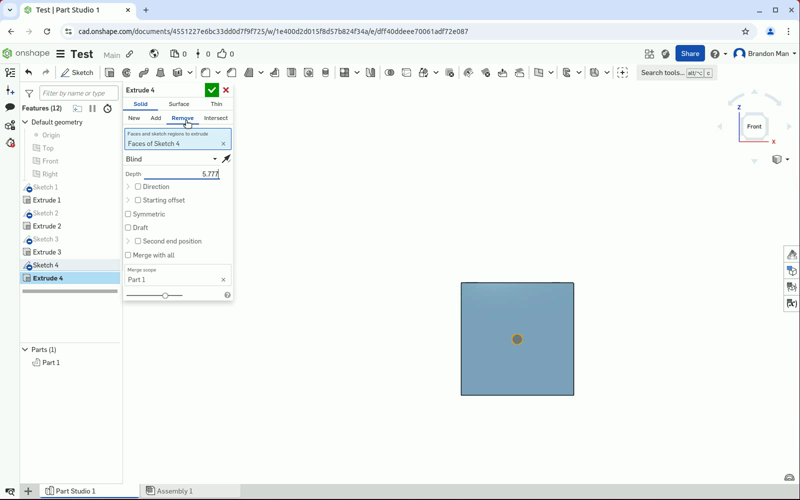
key(tab, 6)
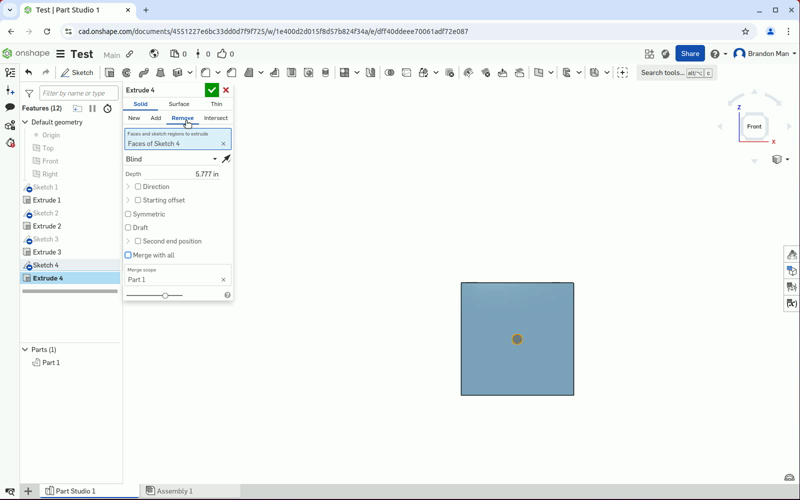
key(space)
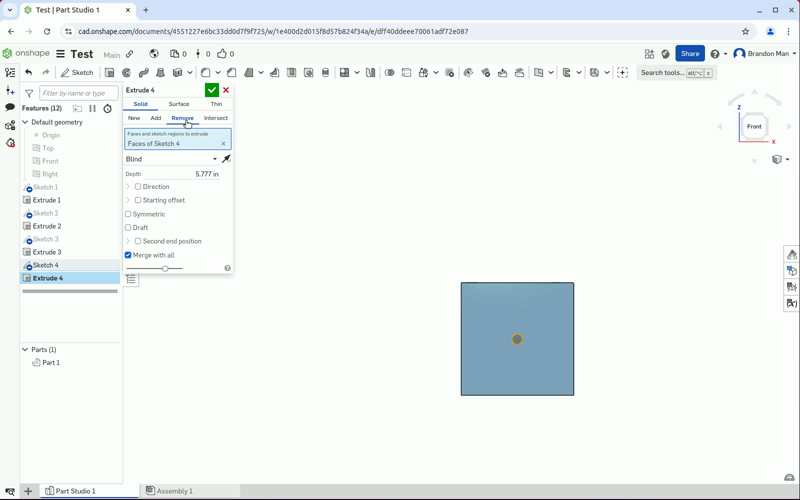
key(enter)
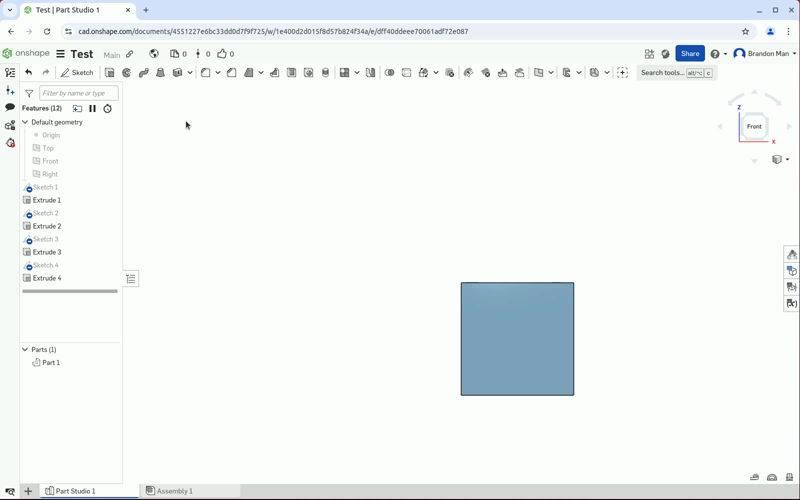
key(shift+h)
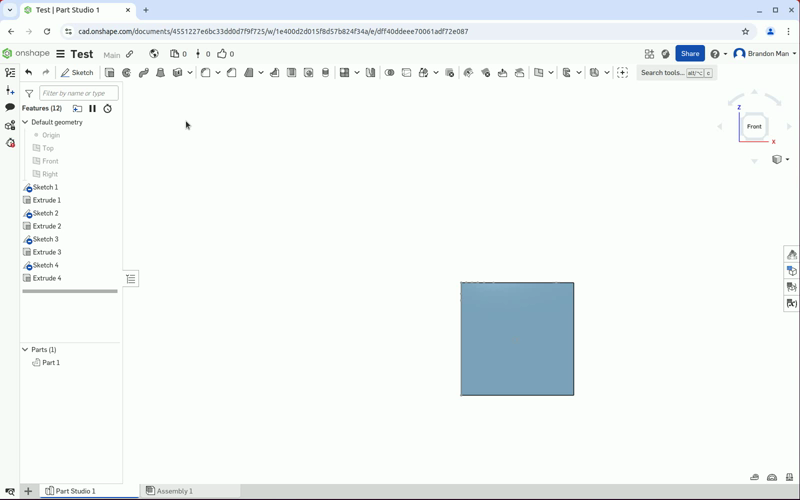
key(shift+h)
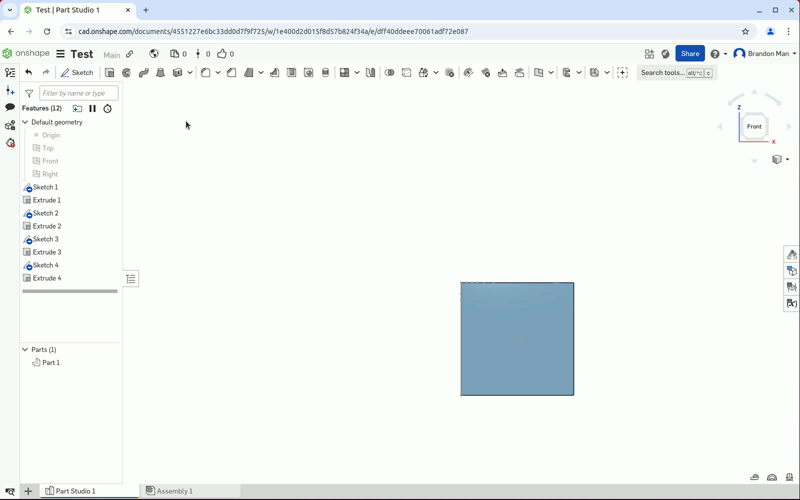
key(shift+7)
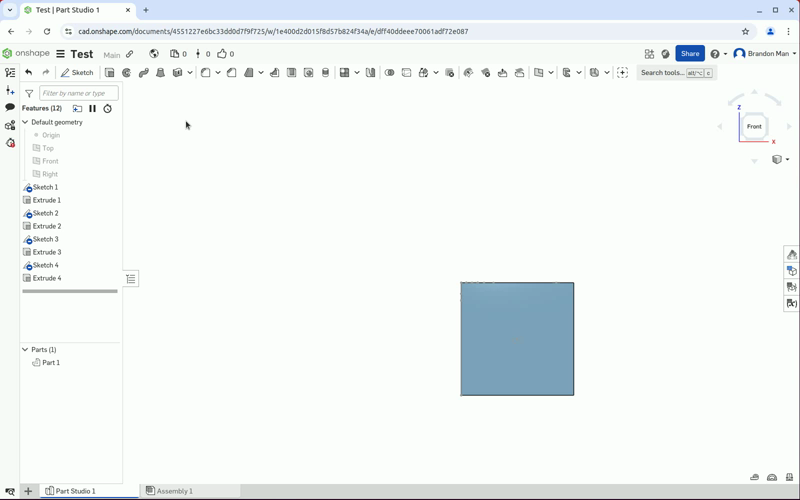
key(left, 2)
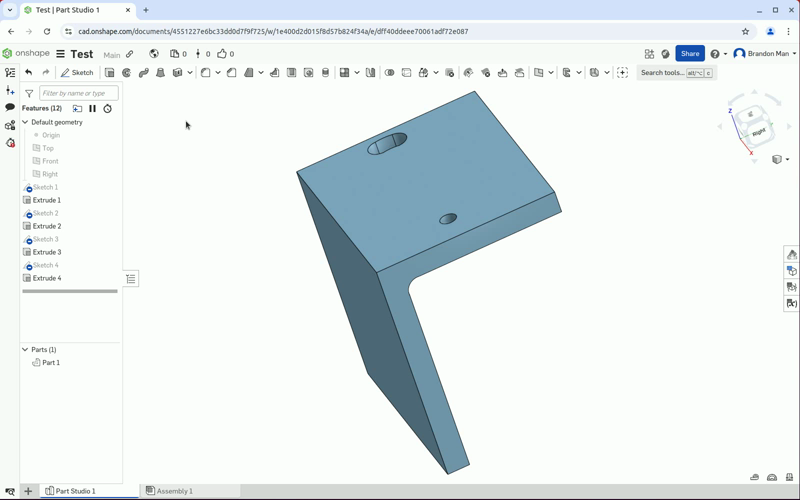
key(down, 2)
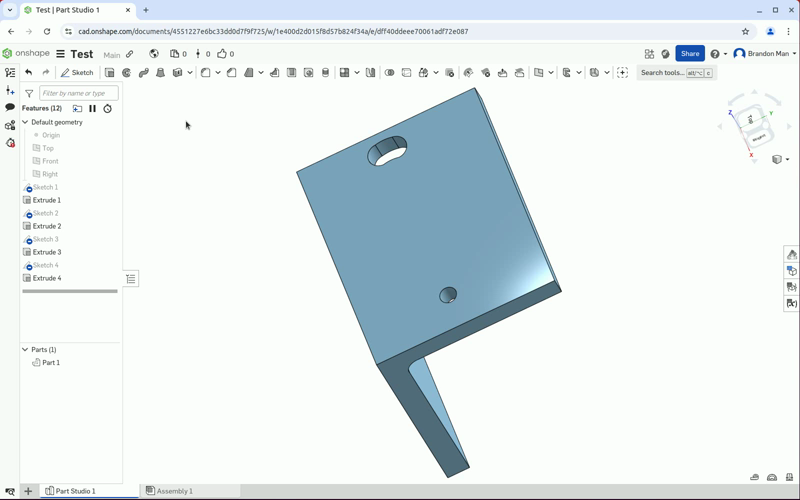
key(up, 2)
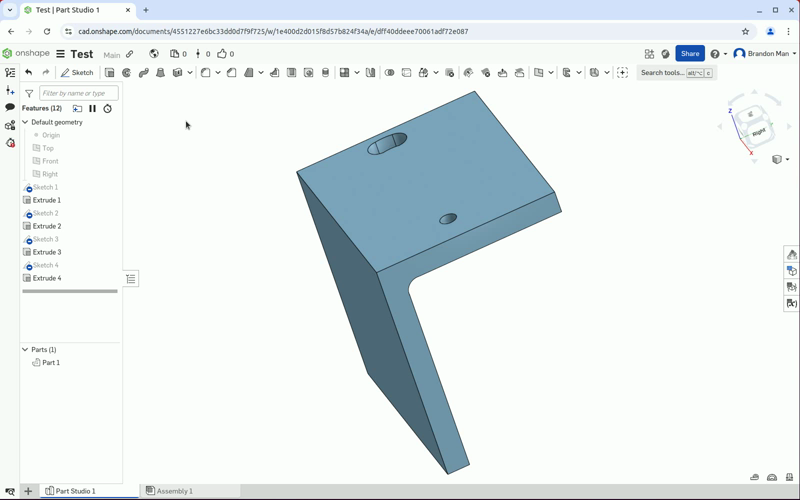
key(right, 2)
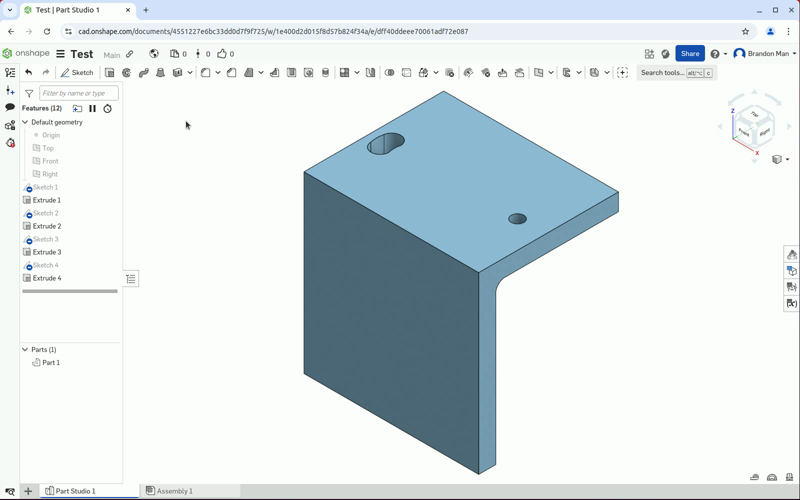
mouse_move(73, 189)
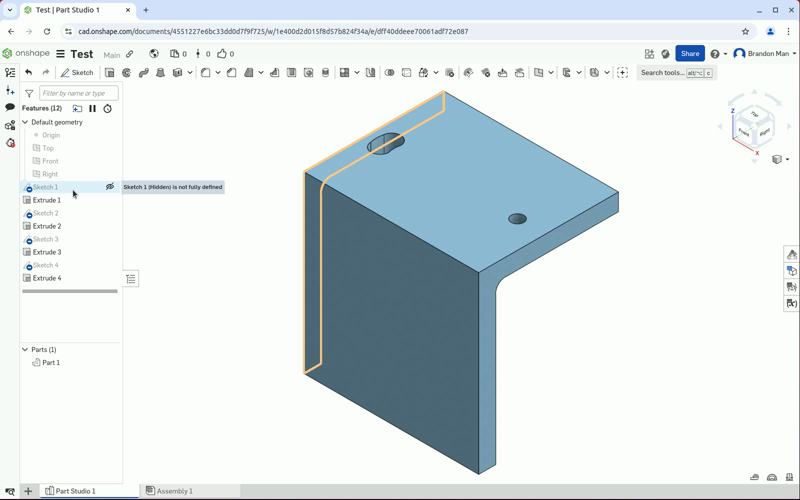
click(73, 189)